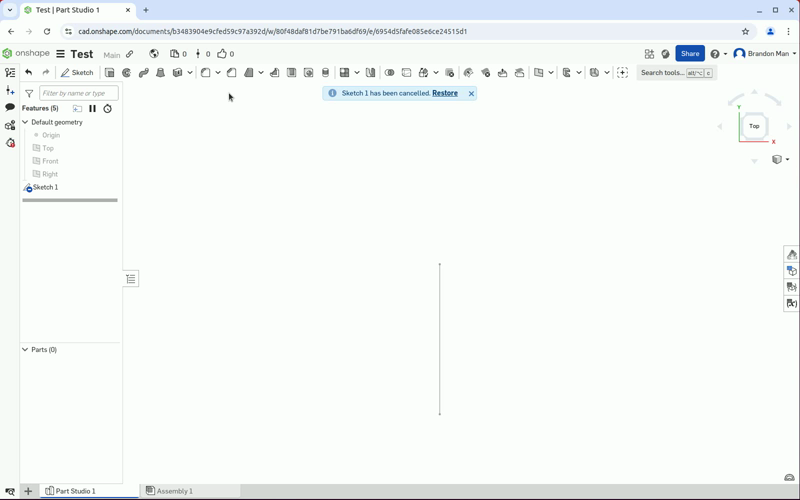
key(shift+h)
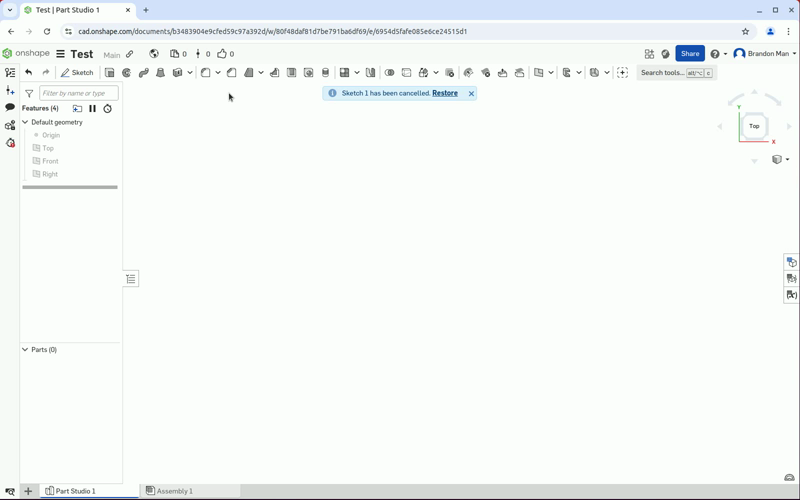
mouse_move(73, 352)
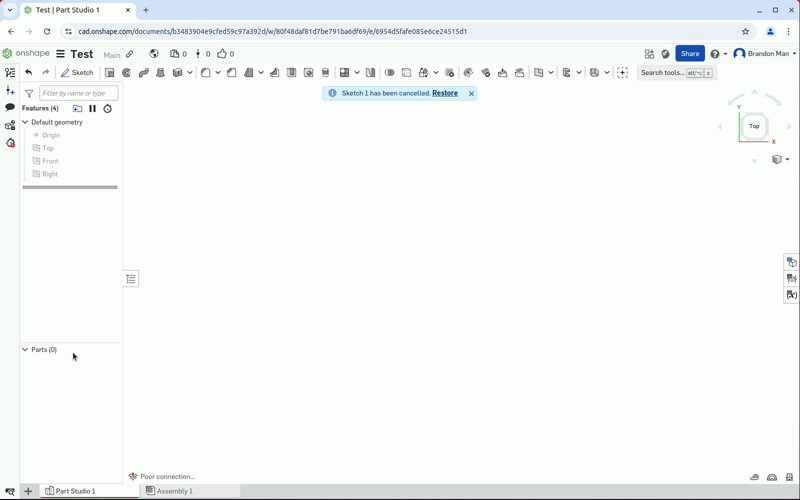
key(y)
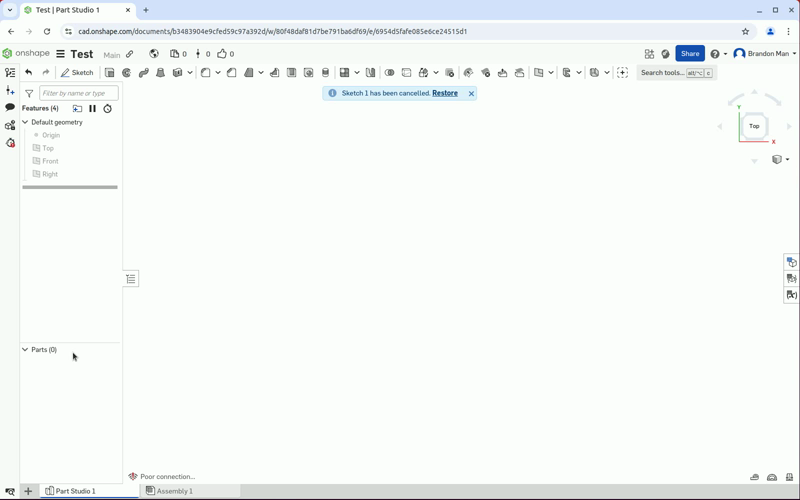
key(shift+p)
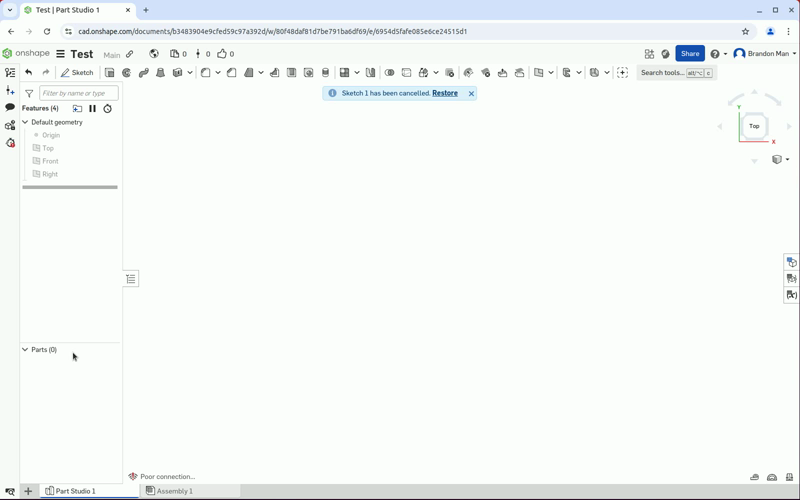
key(space)
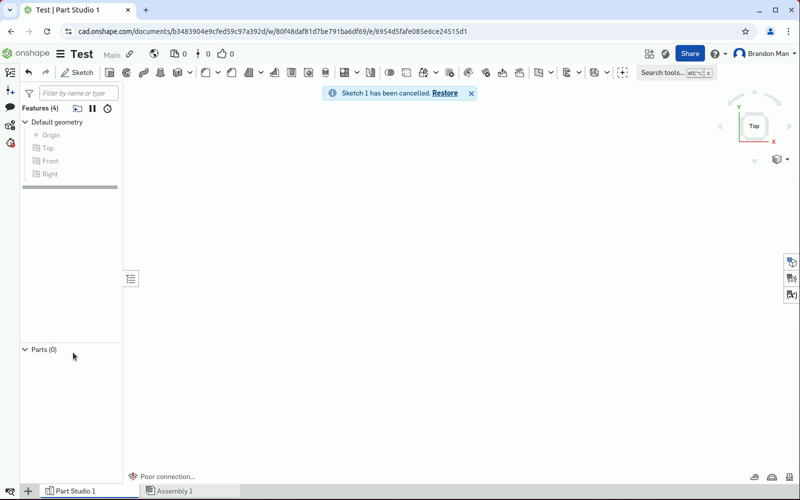
key_down(shift)
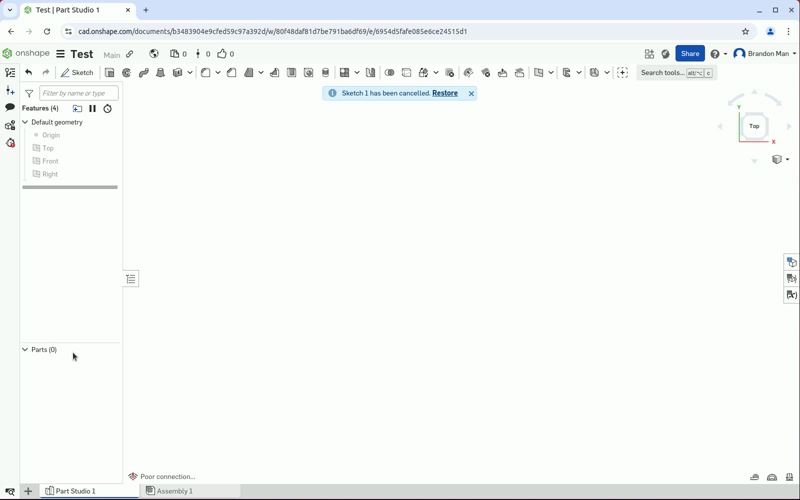
key(up)
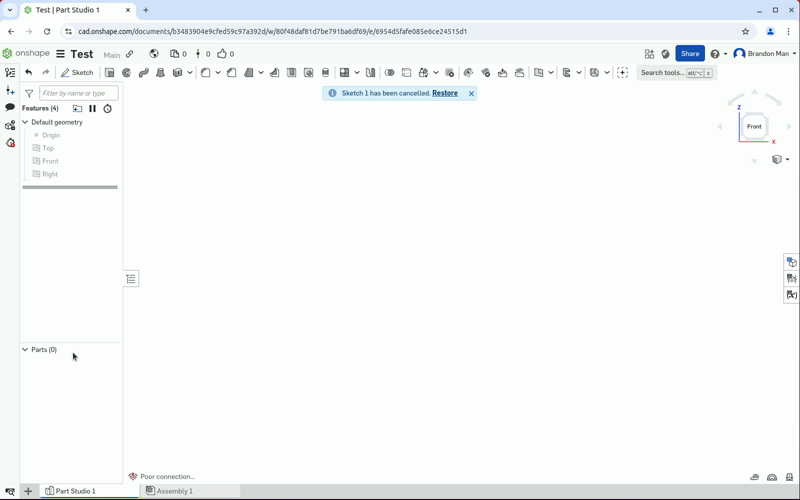
key_up(shift)
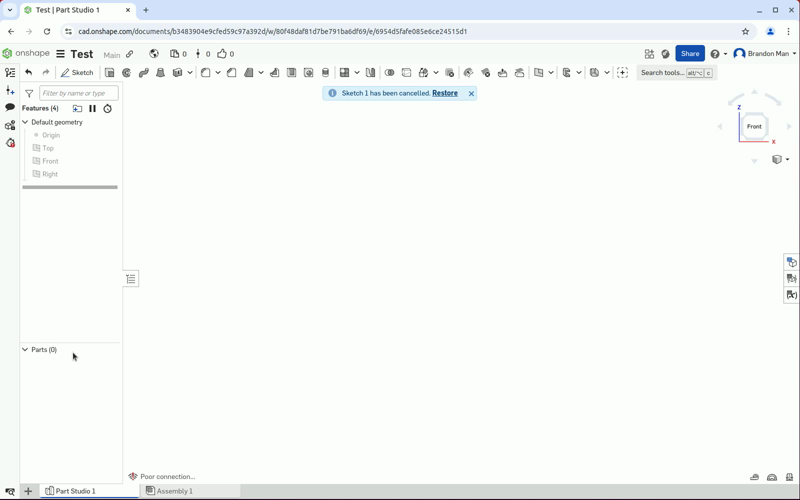
mouse_move(73, 352)
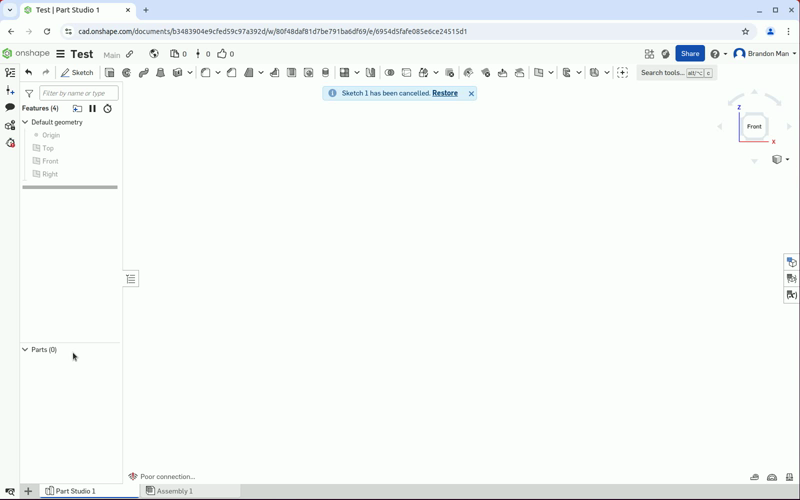
key(shift+y)
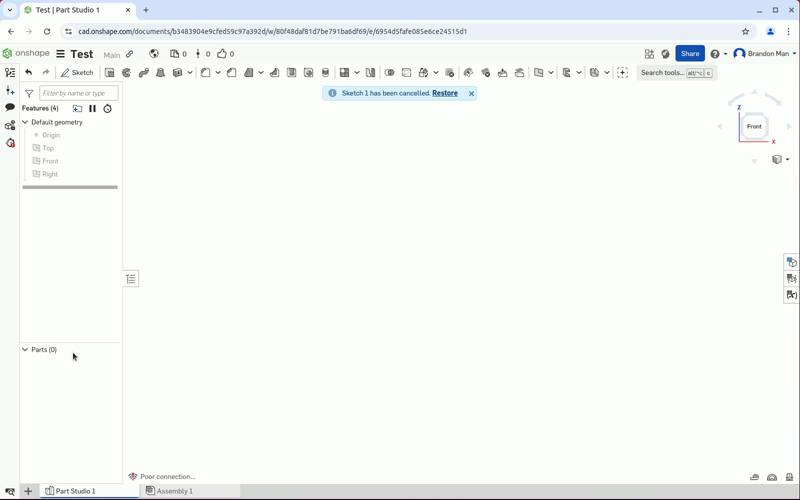
key(shift+s)
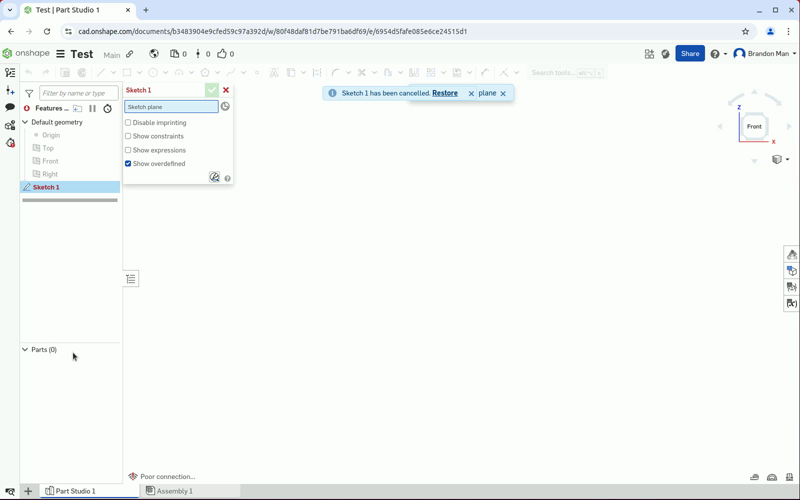
mouse_move(73, 163)
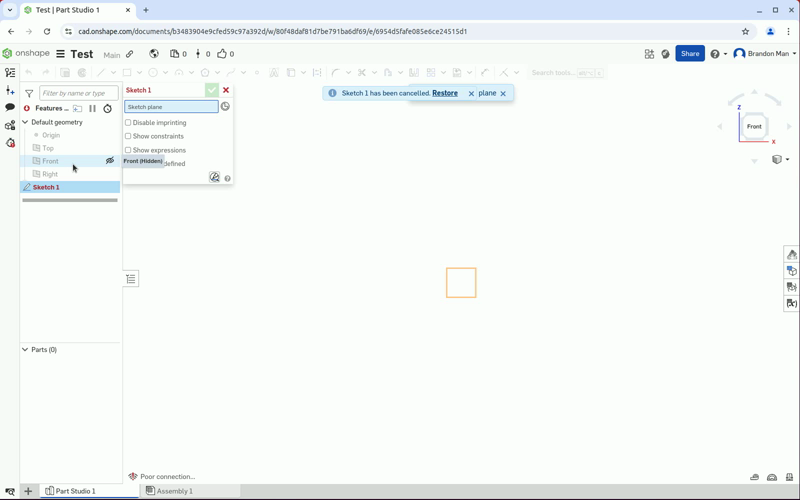
click(73, 163)
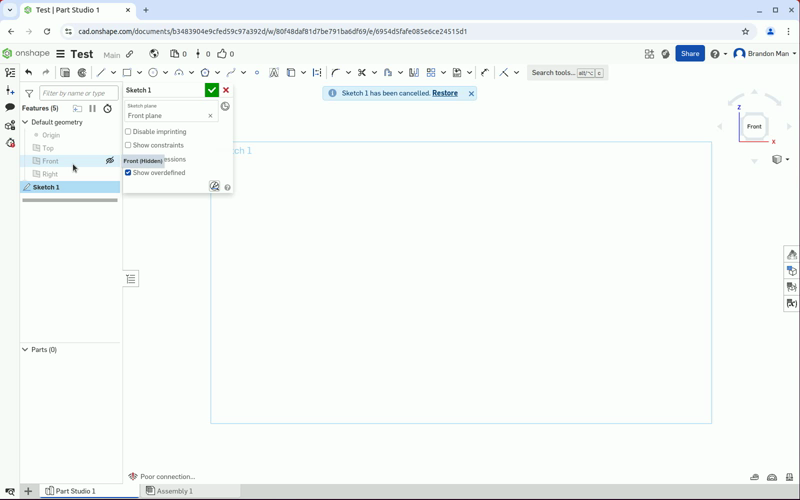
mouse_move(73, 352)
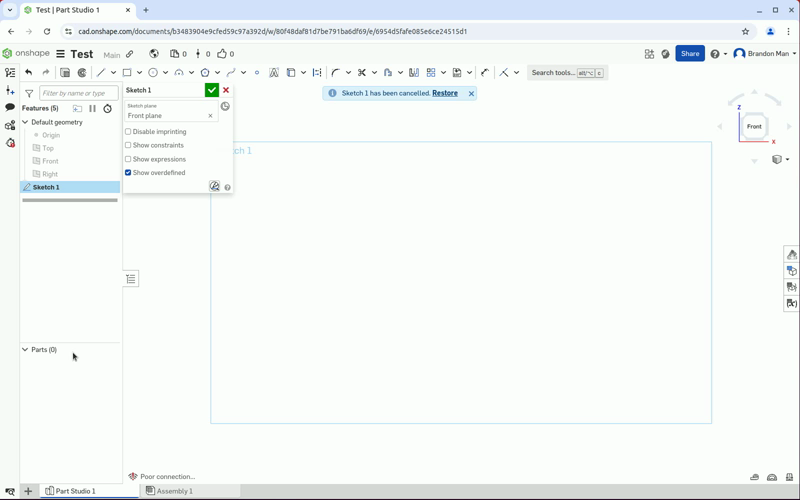
key(y)
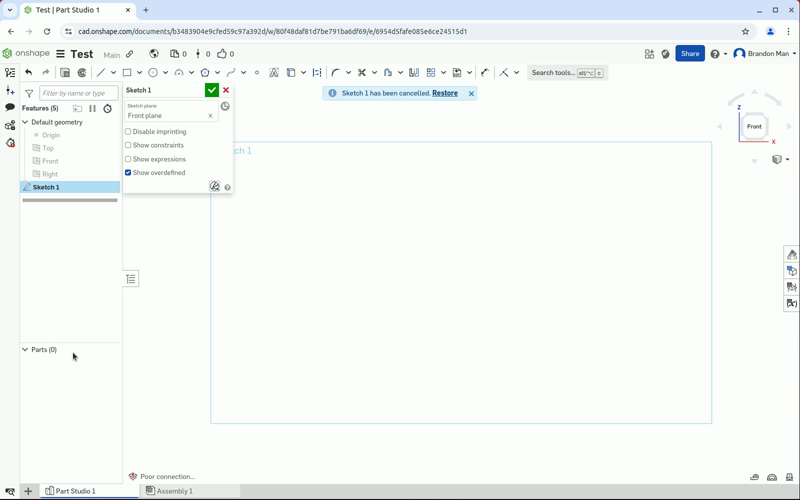
key(l)
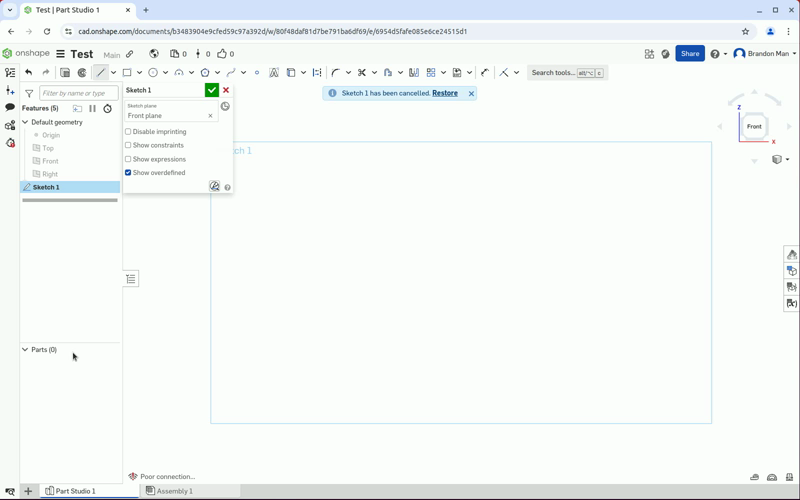
key_down(shift)
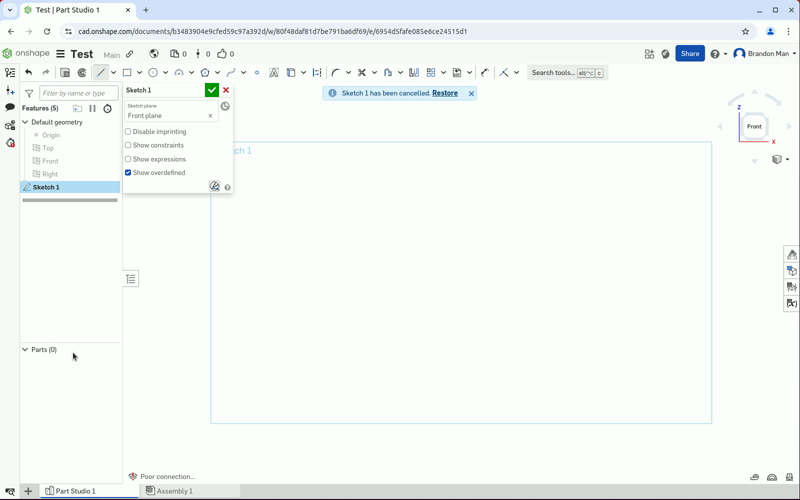
mouse_move(460, 282)
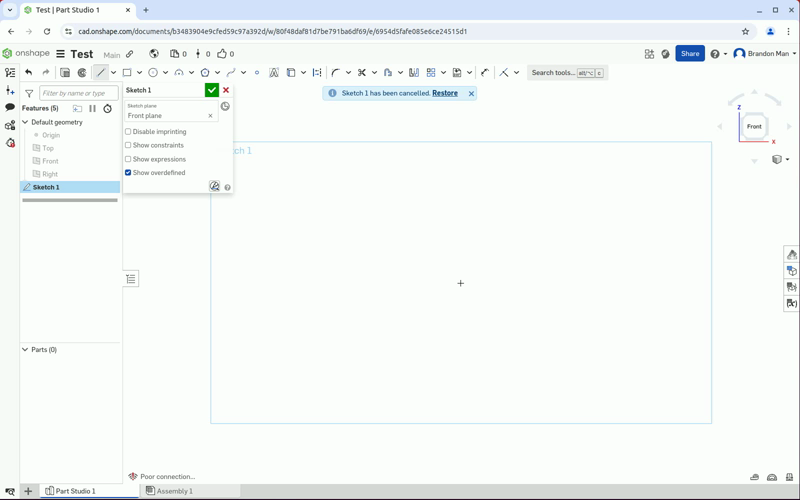
click(460, 282)
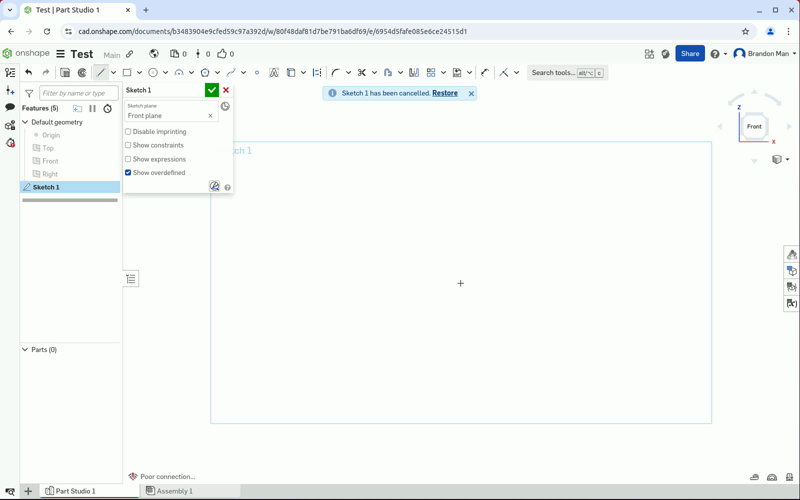
key_up(shift)
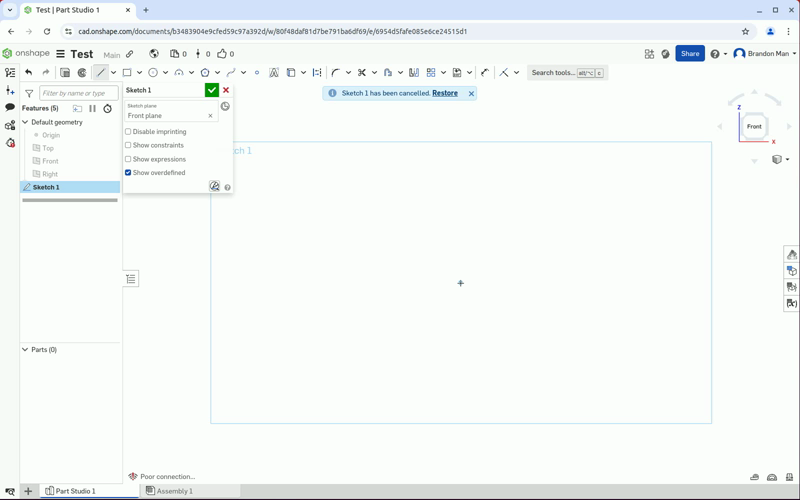
key_down(shift)
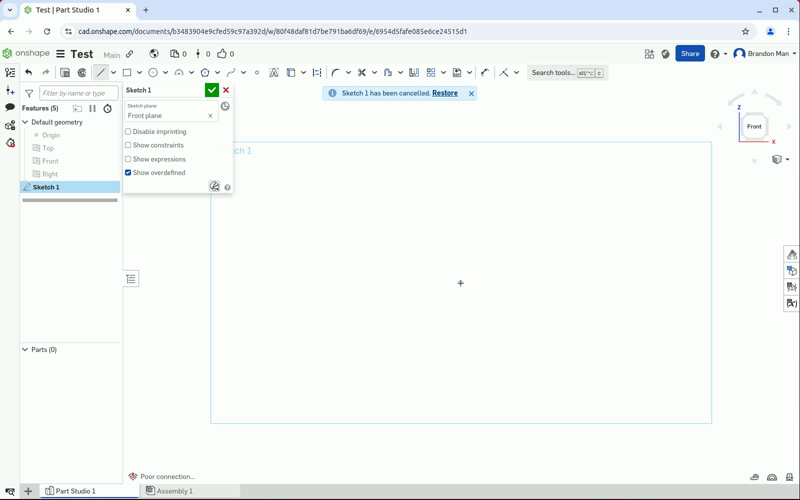
mouse_move(573, 282)
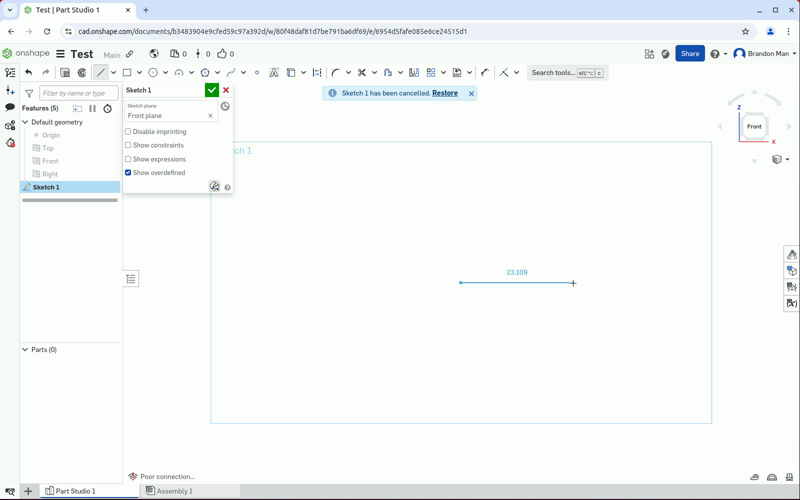
click(573, 282)
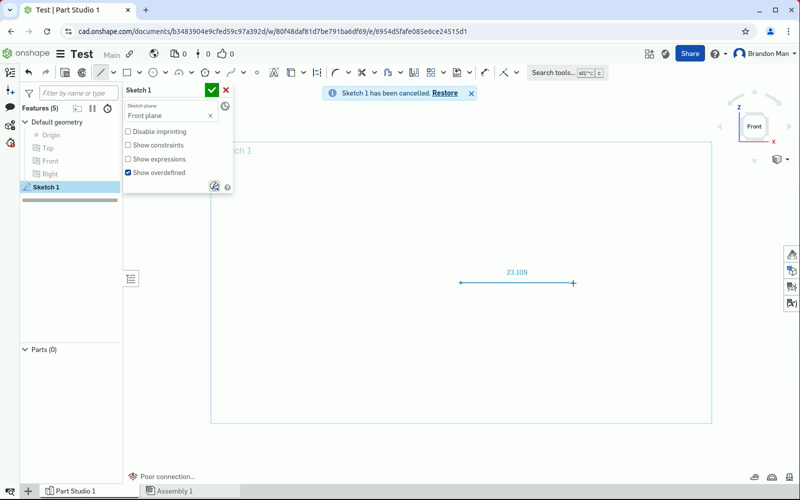
key_up(shift)
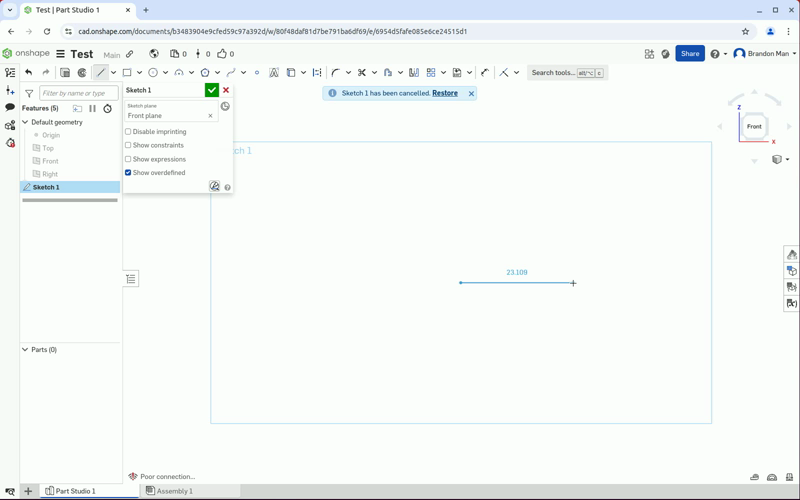
key_down(shift)
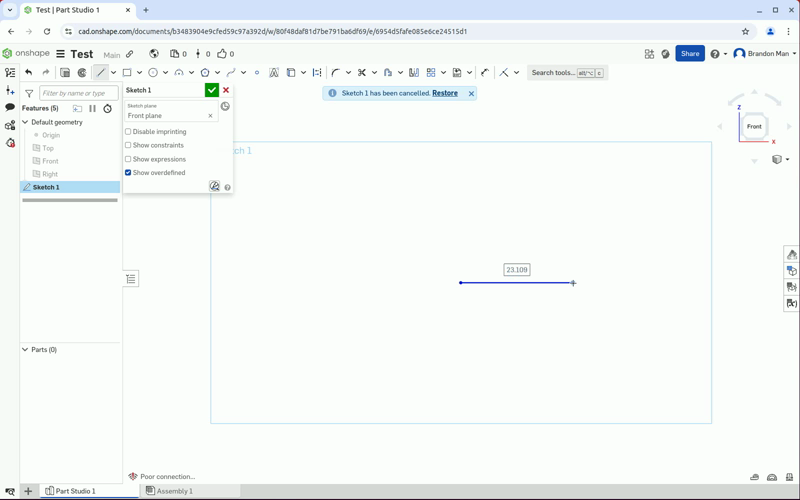
mouse_move(589, 282)
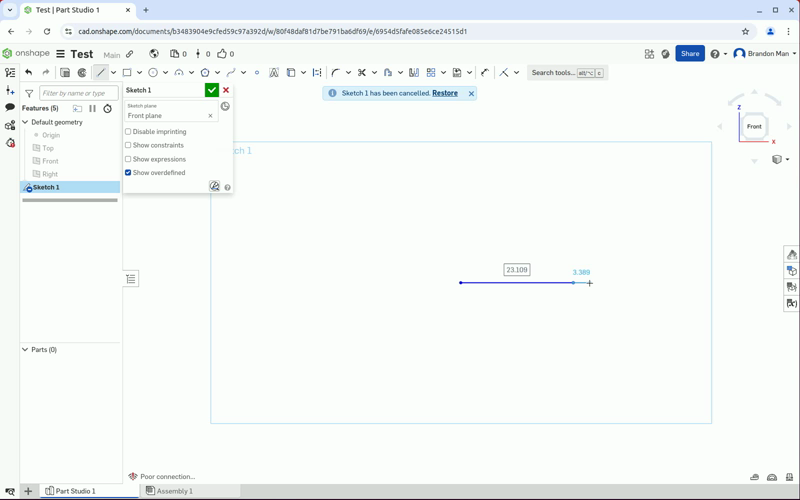
mouse_move(573, 278)
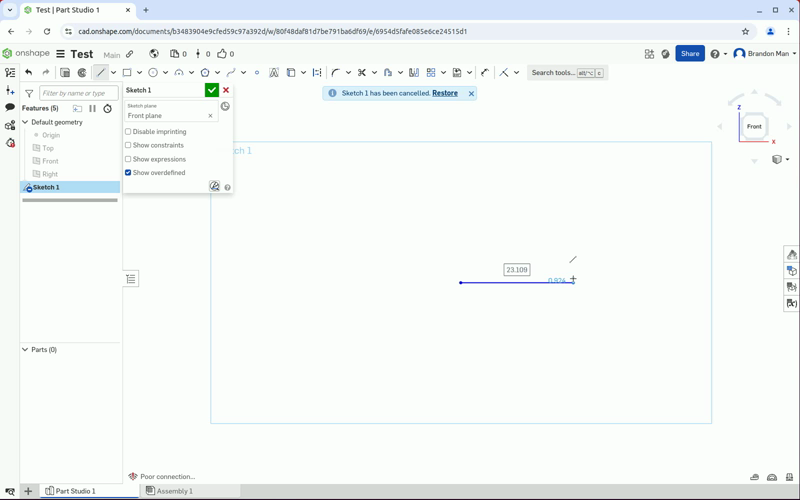
scroll(6)
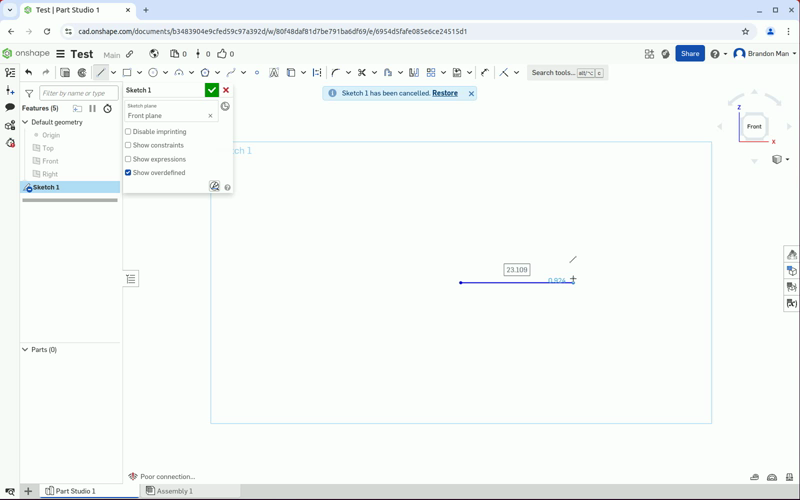
scroll(6)
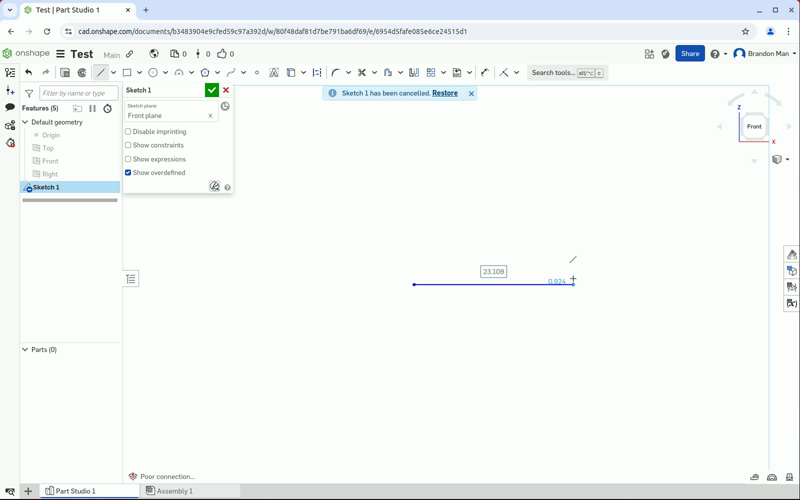
scroll(6)
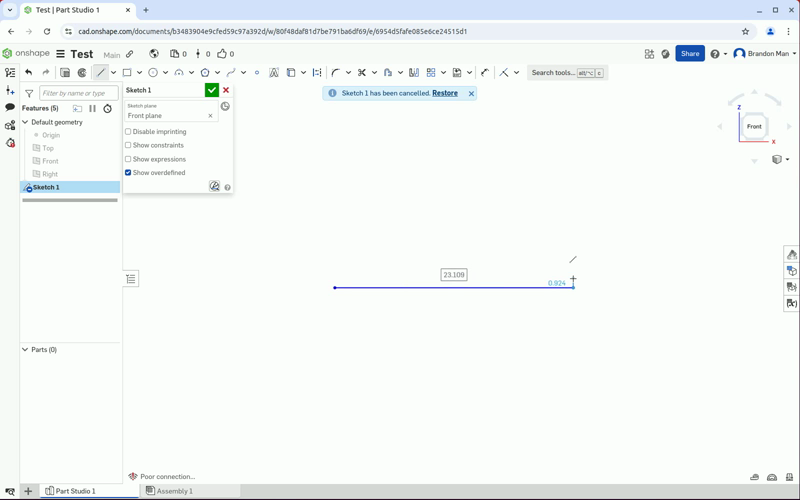
scroll(6)
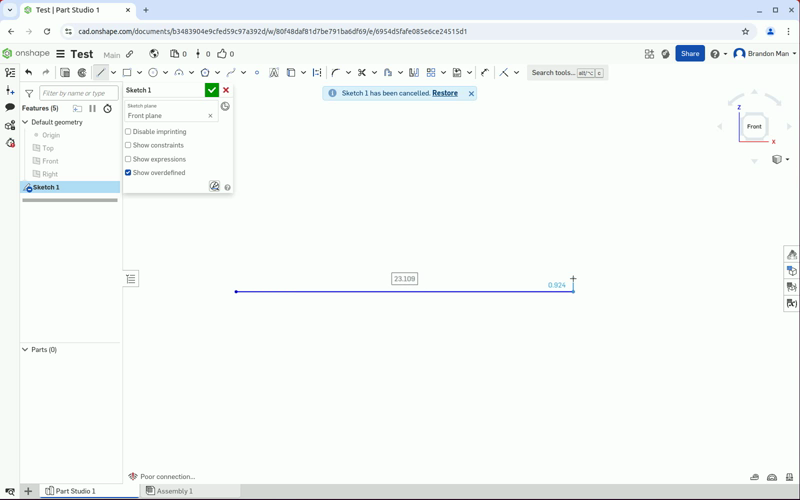
scroll(6)
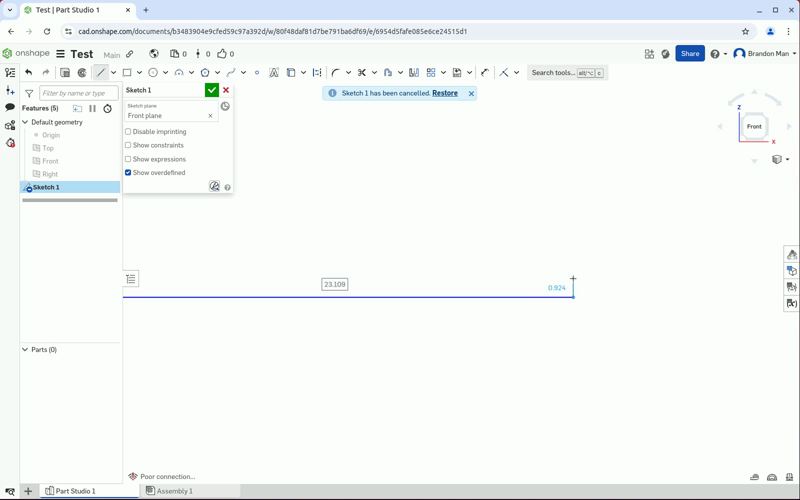
scroll(6)
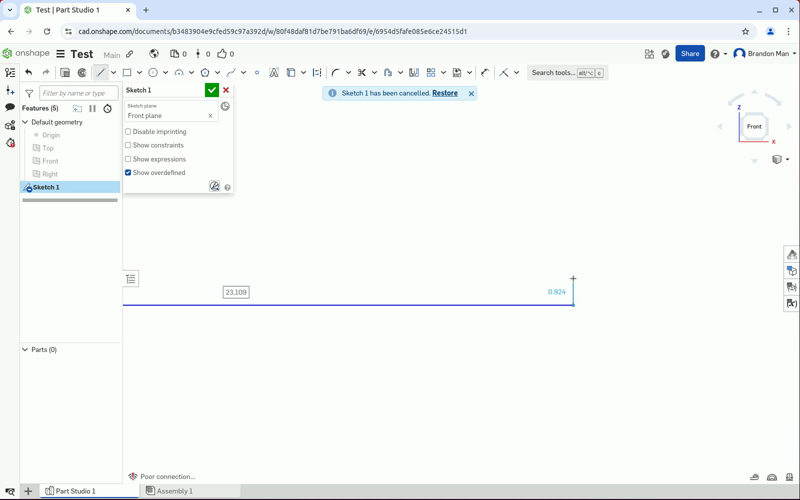
scroll(6)
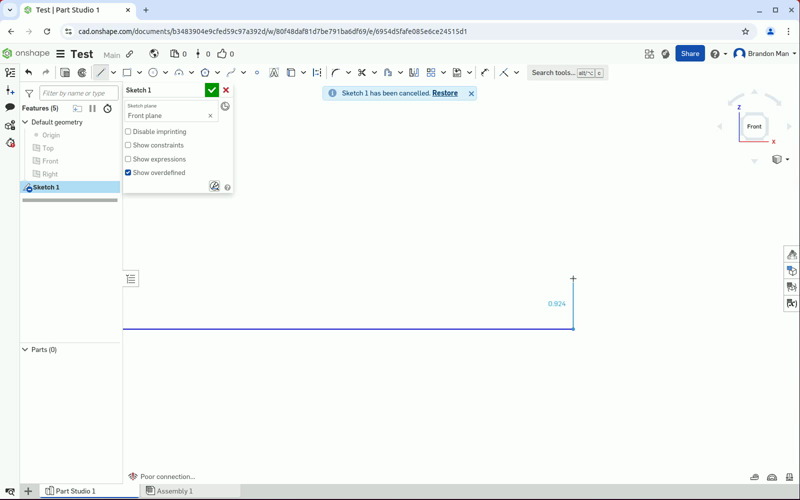
click(573, 278)
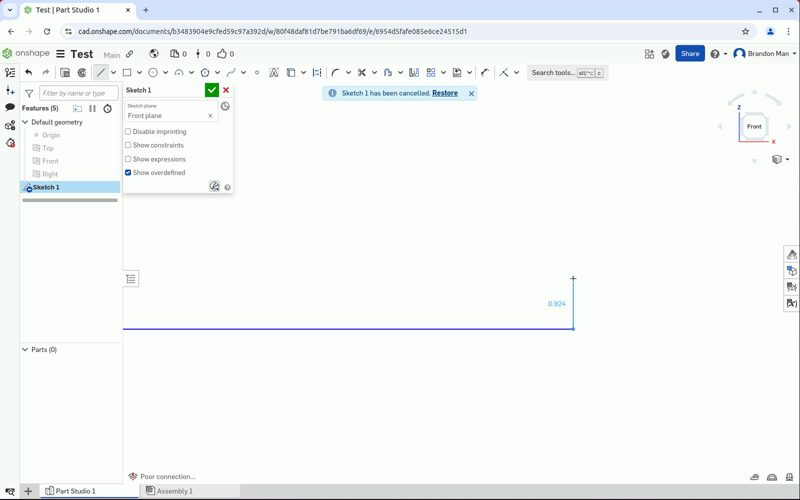
scroll(-6)
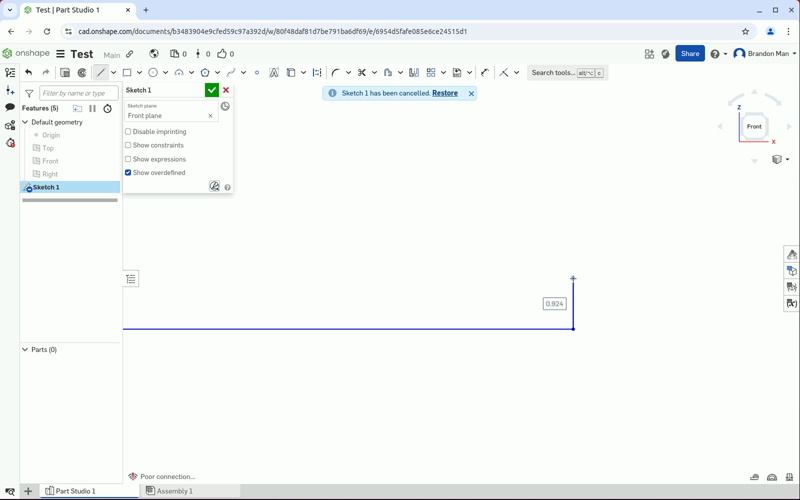
scroll(-6)
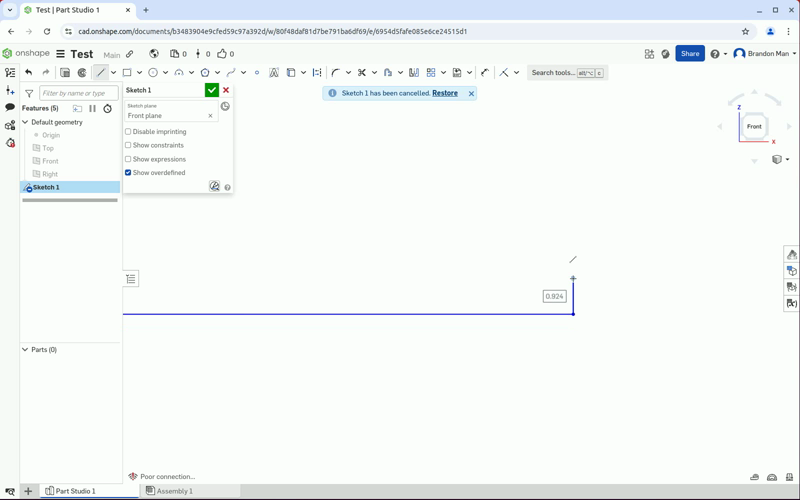
scroll(-6)
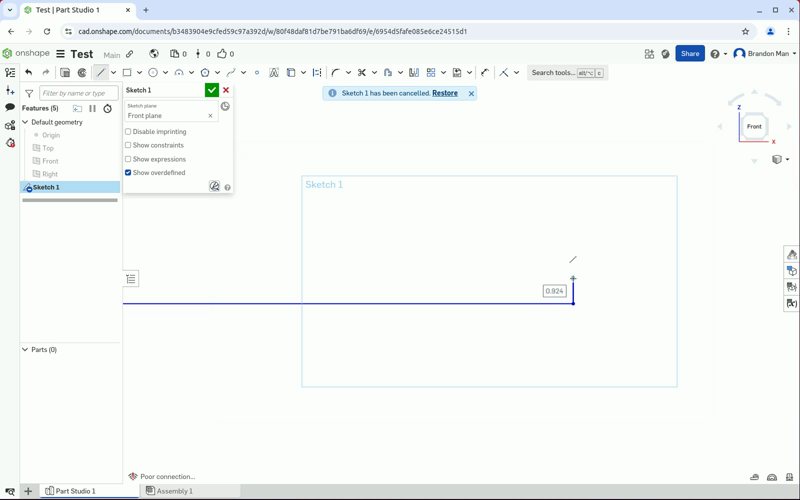
scroll(-6)
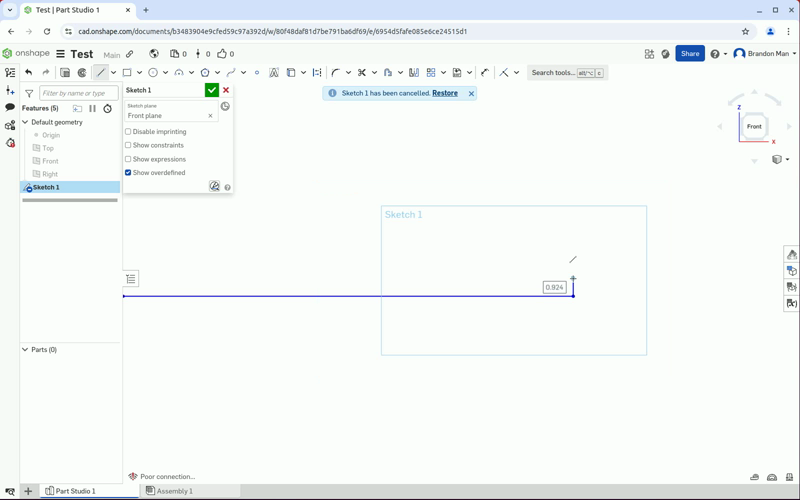
scroll(-6)
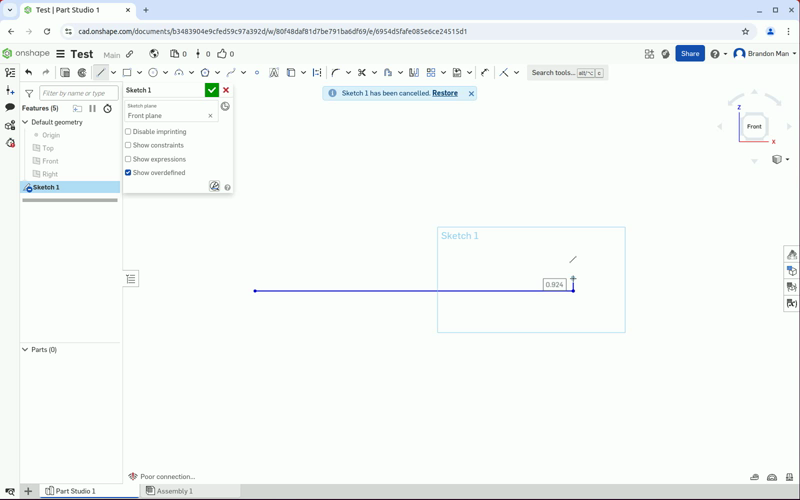
scroll(-6)
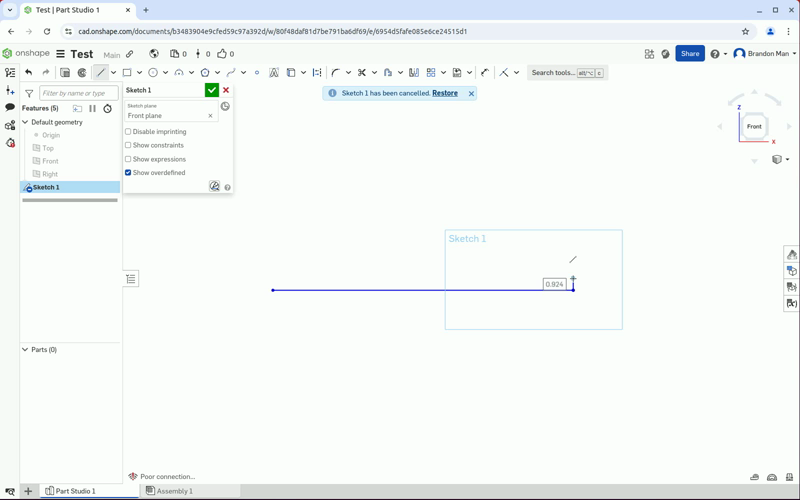
scroll(-6)
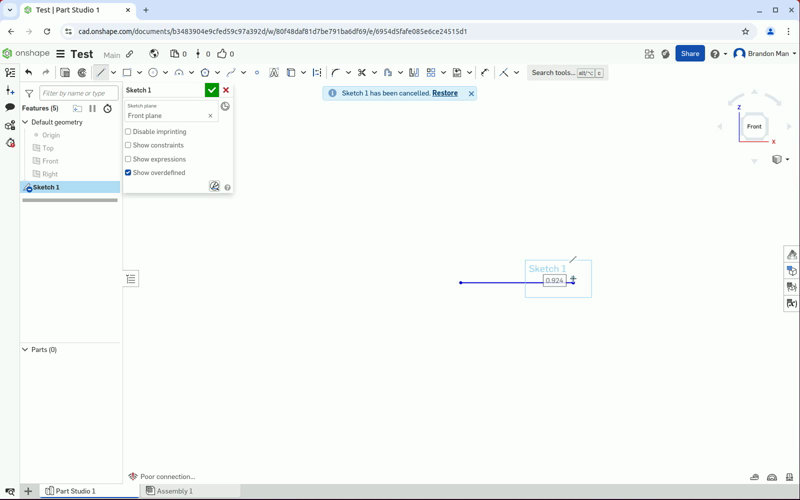
key_up(shift)
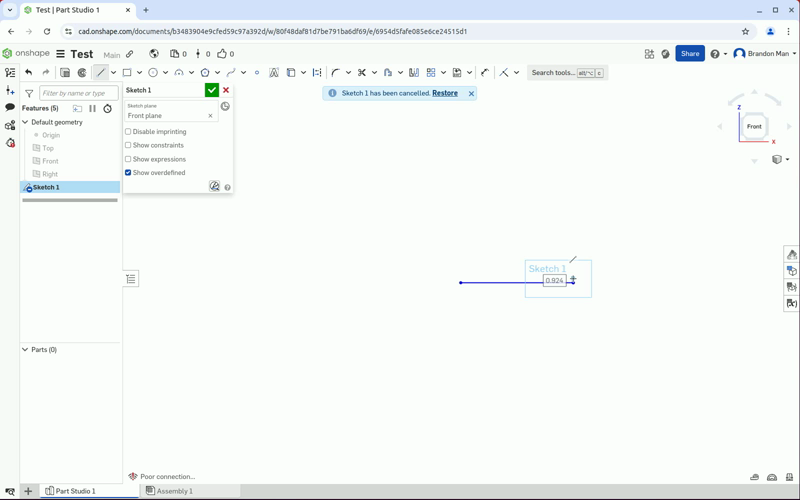
key_down(shift)
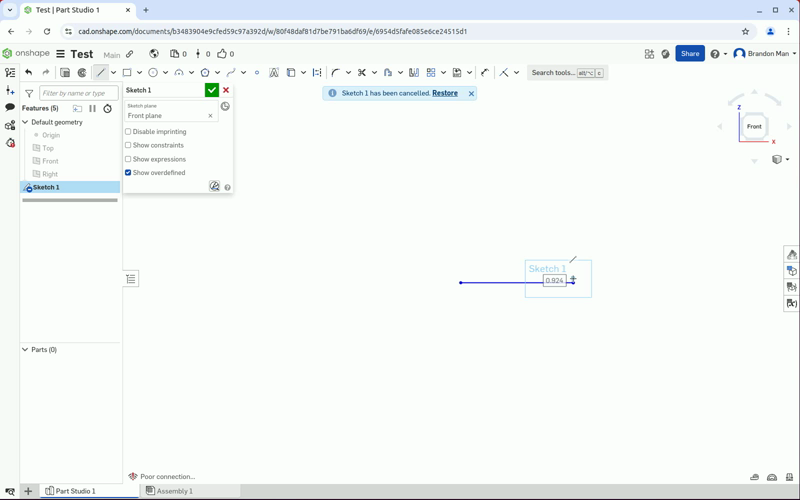
mouse_move(460, 278)
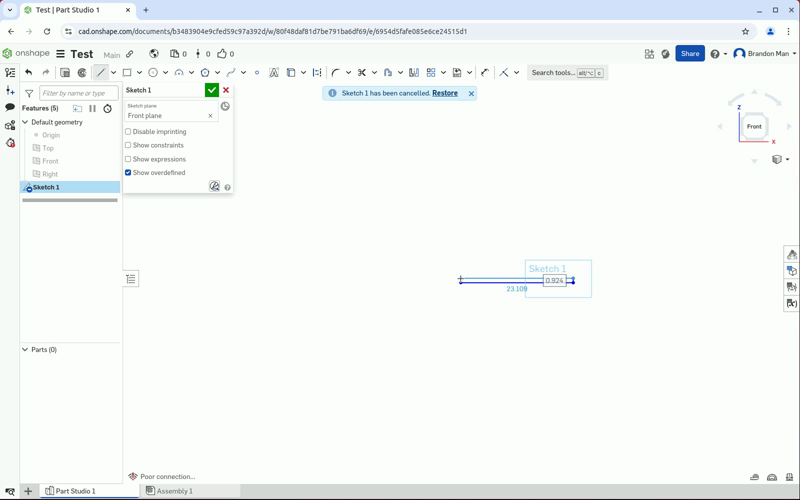
click(460, 278)
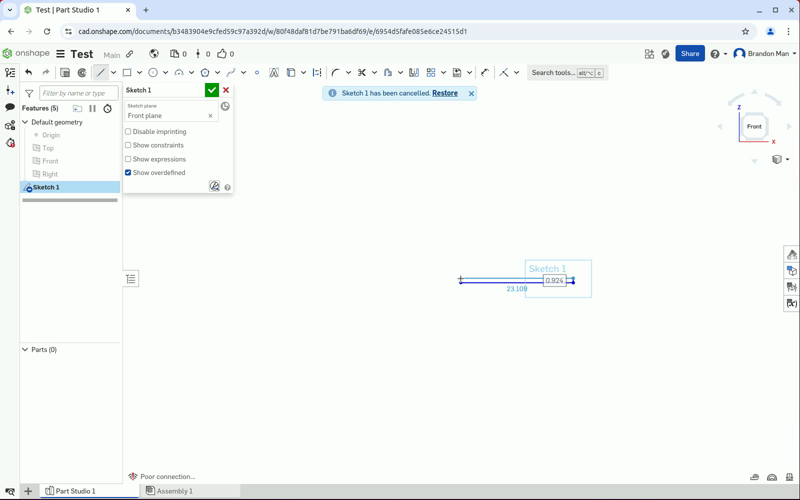
key_up(shift)
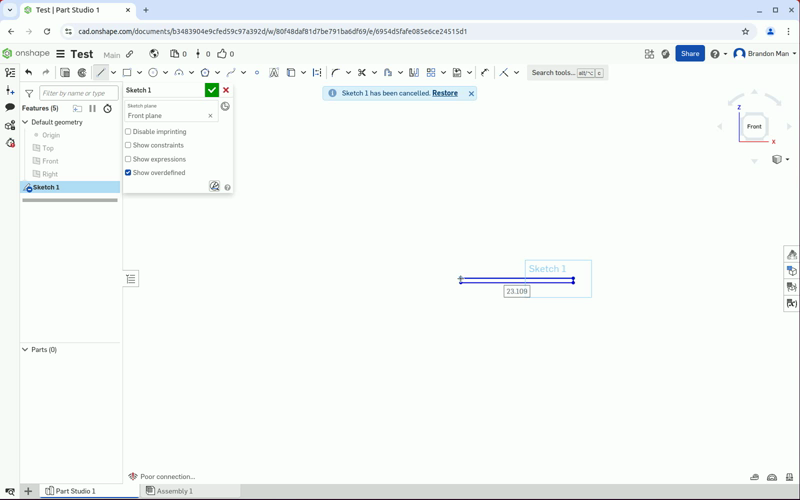
mouse_move(490, 278)
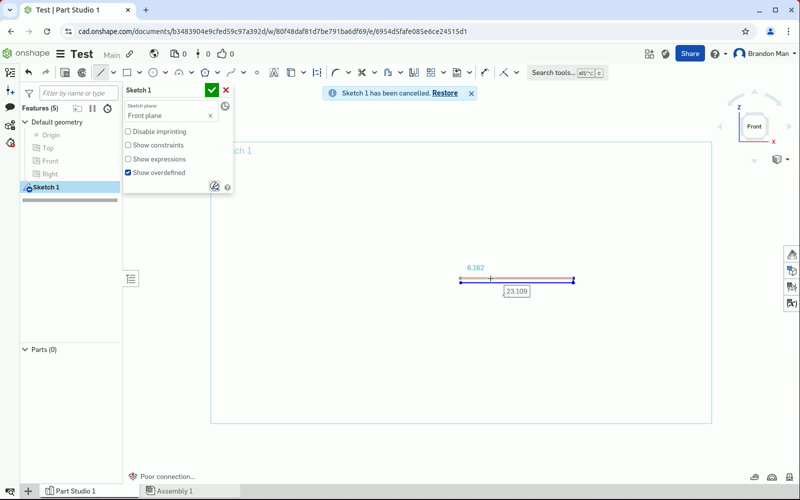
key_down(shift)
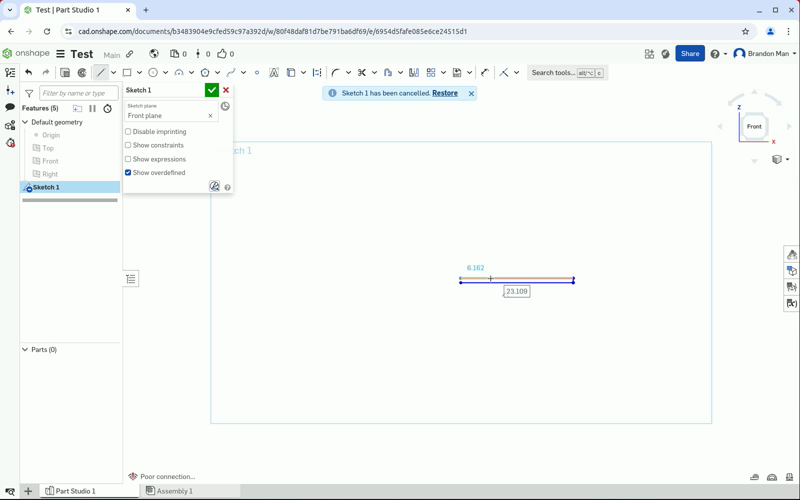
mouse_move(460, 282)
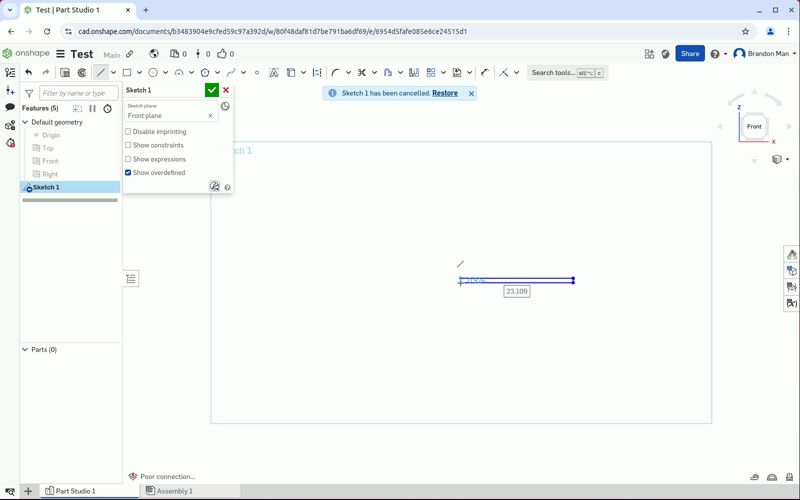
scroll(6)
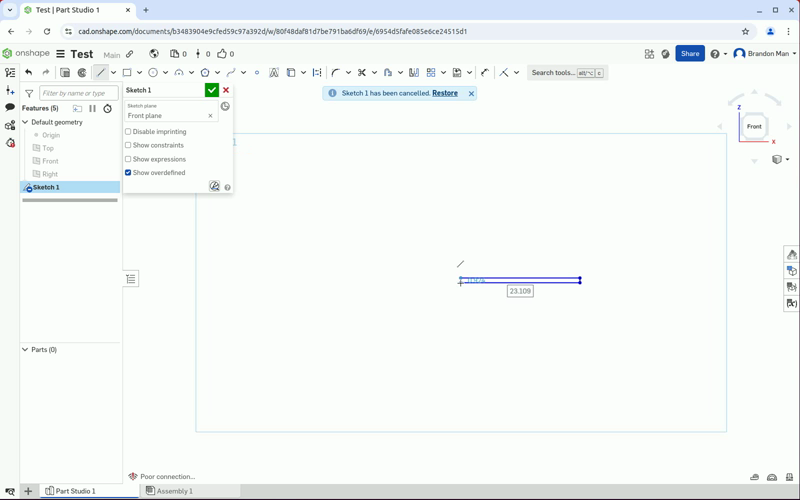
scroll(6)
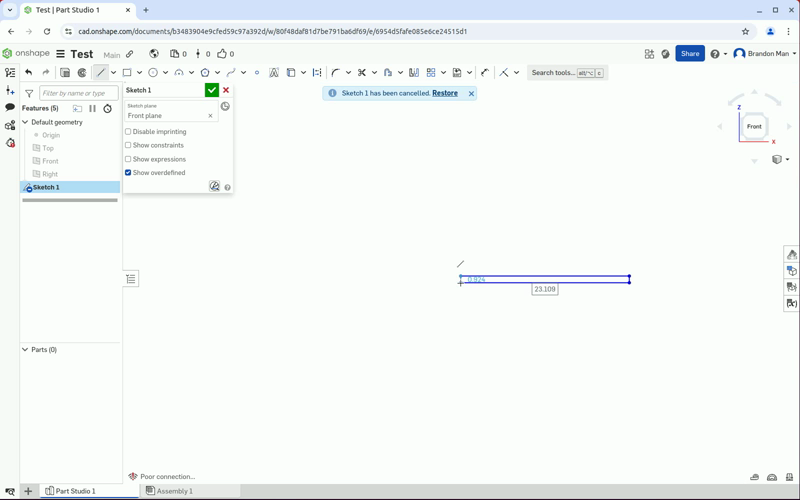
scroll(6)
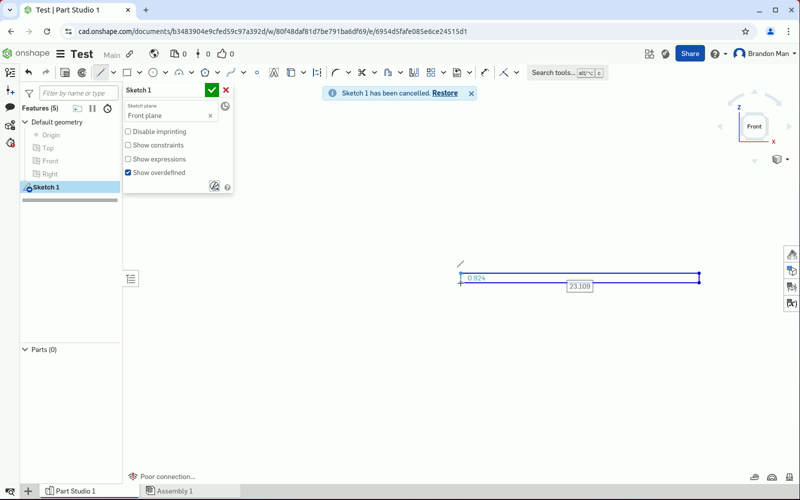
scroll(6)
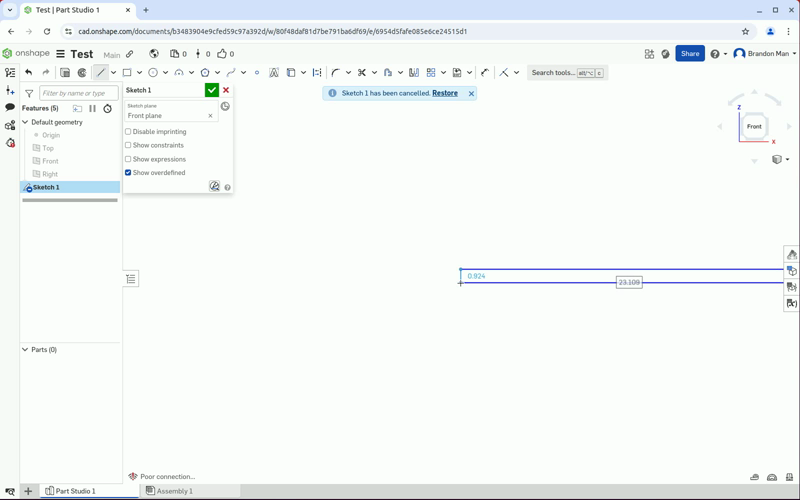
scroll(6)
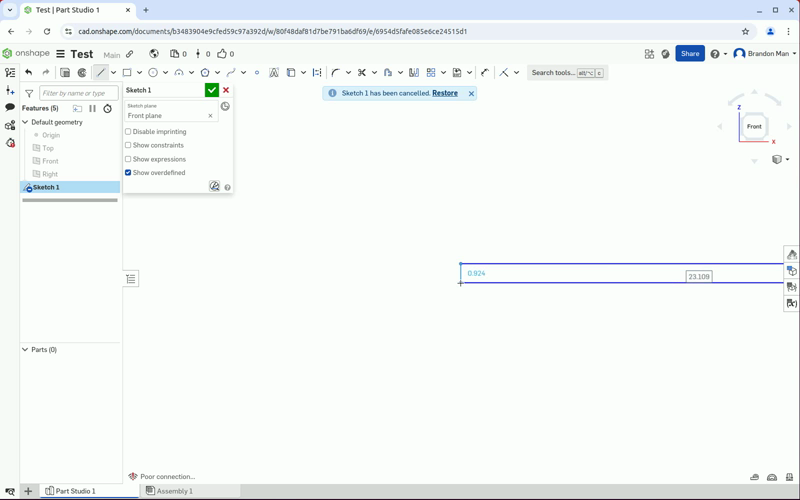
scroll(6)
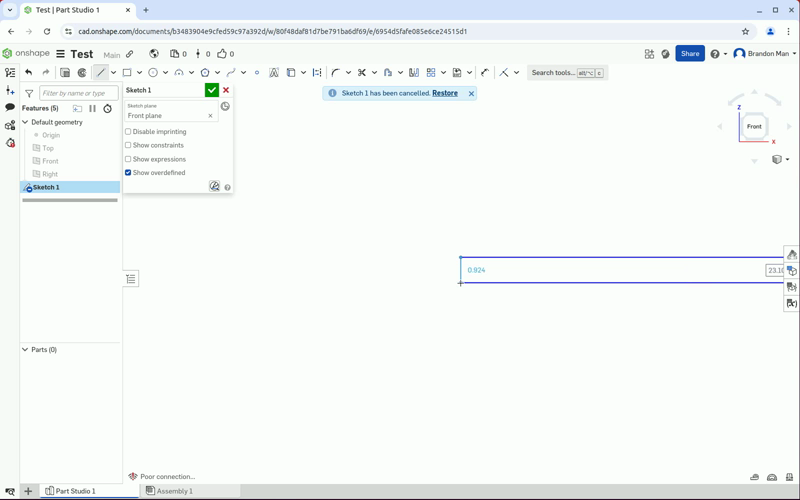
scroll(6)
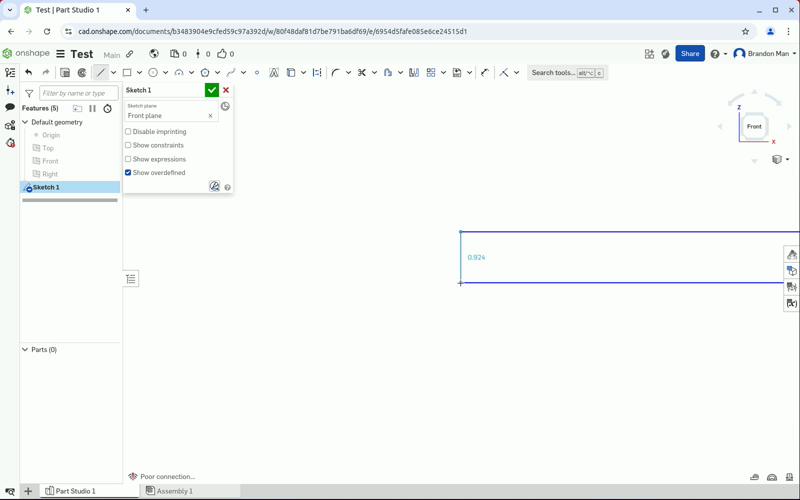
key_up(shift)
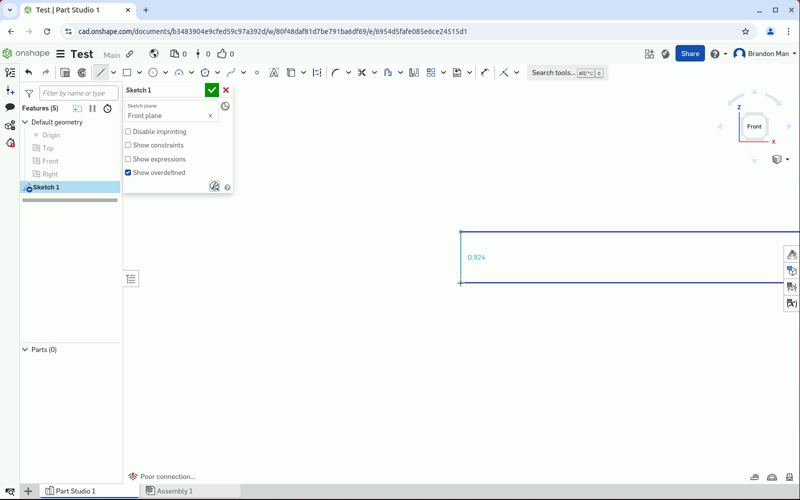
click(460, 282)
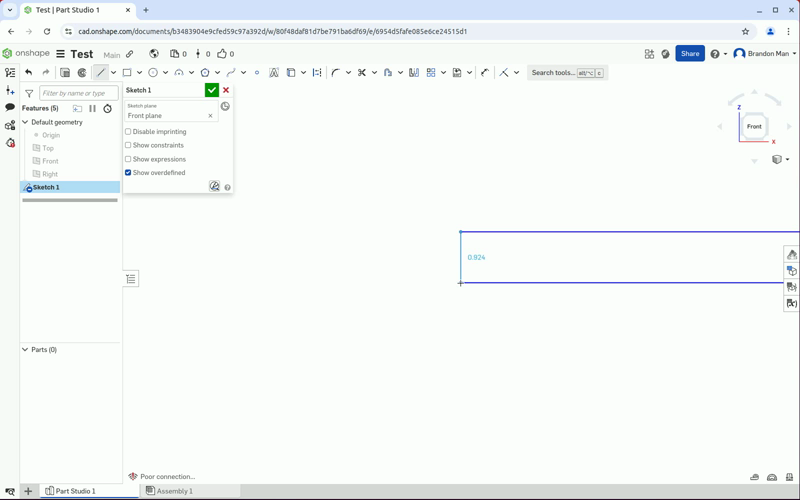
scroll(-6)
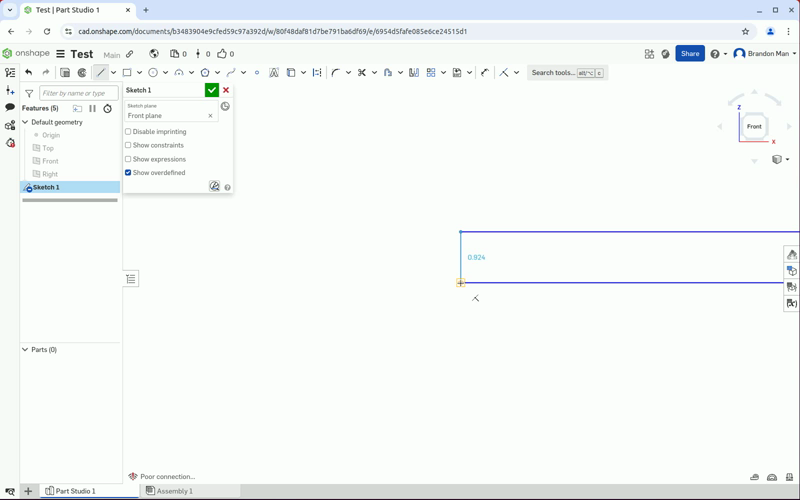
scroll(-6)
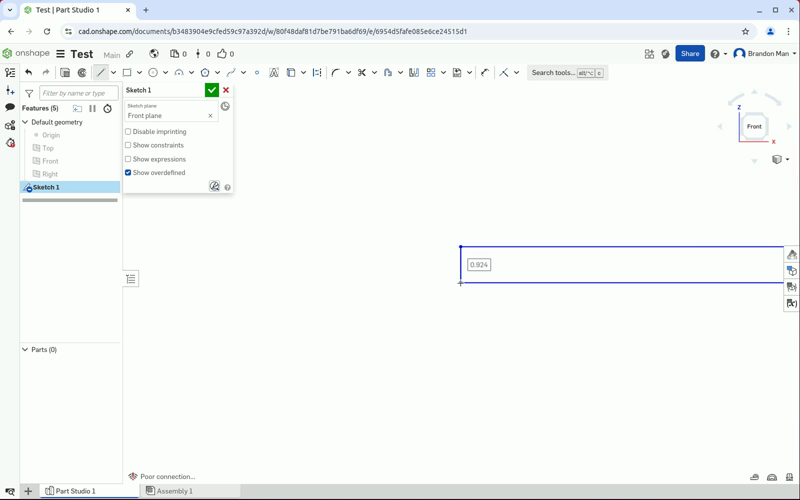
scroll(-6)
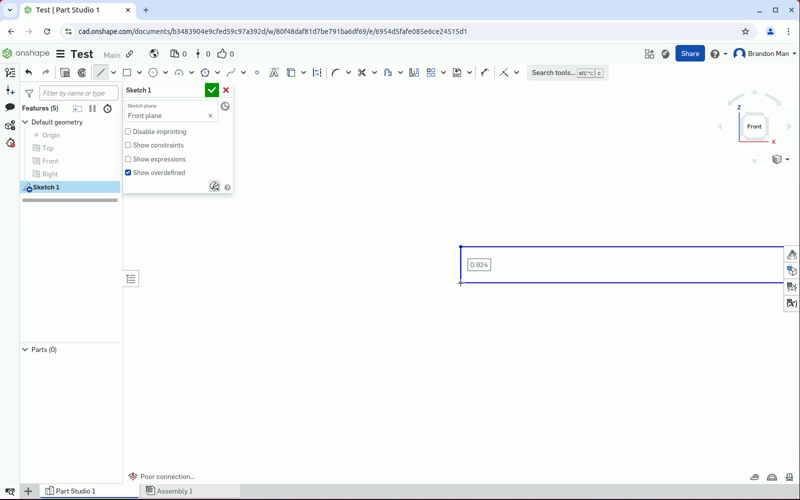
scroll(-6)
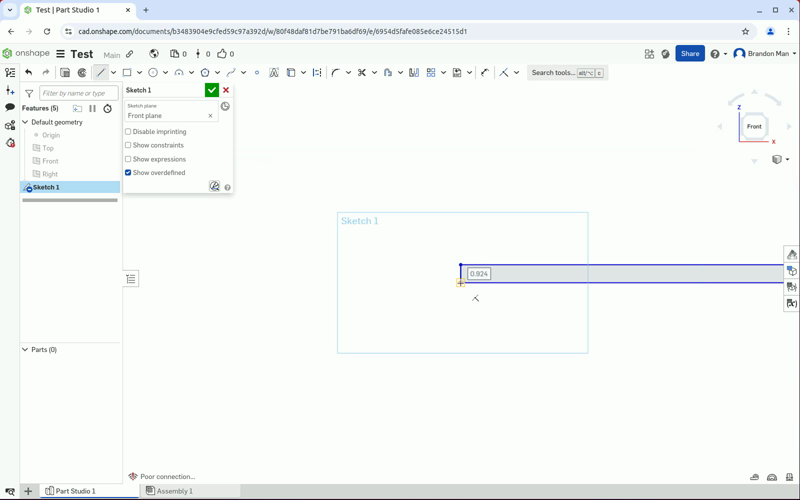
scroll(-6)
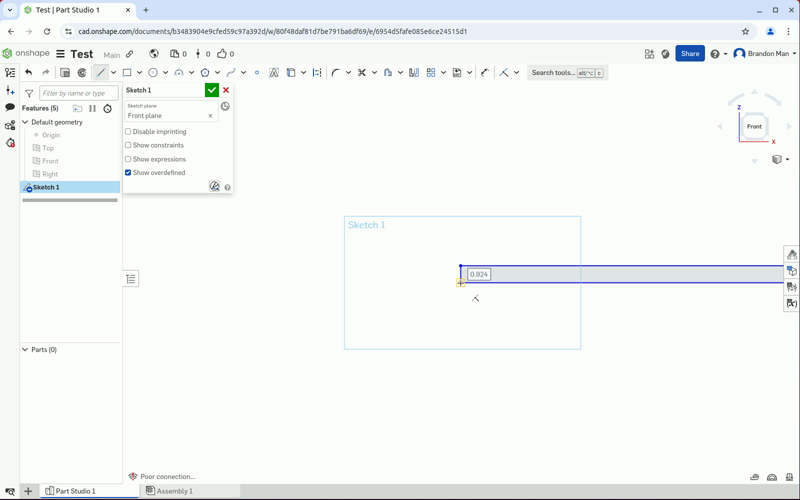
scroll(-6)
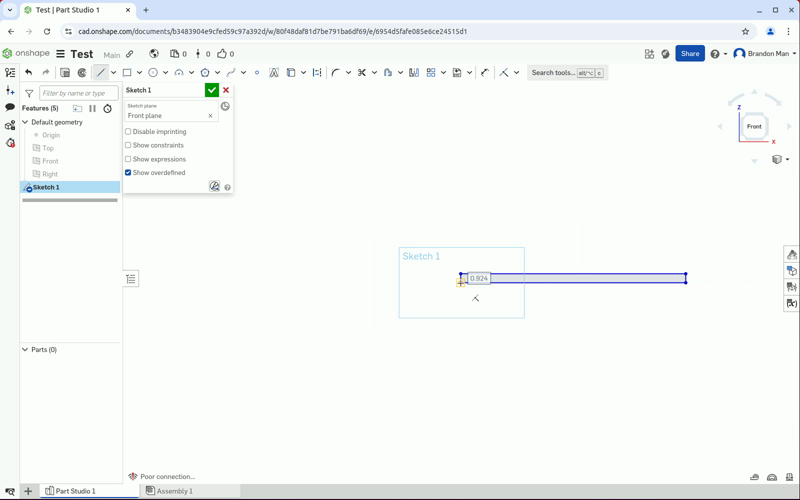
scroll(-6)
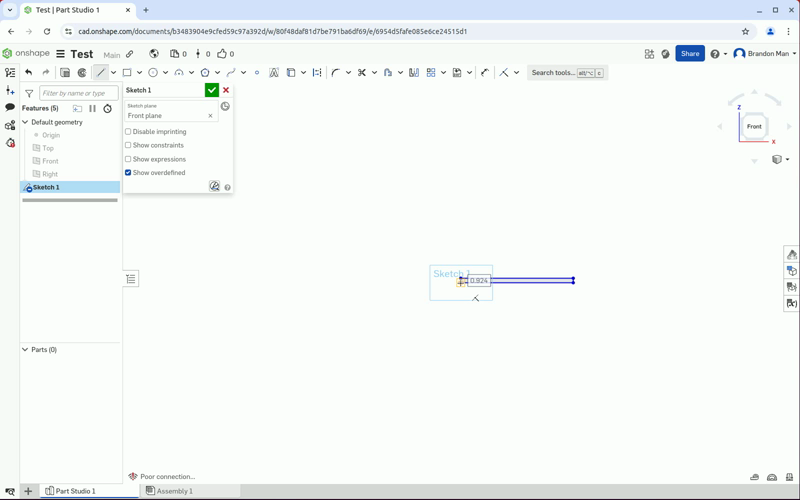
key(esc)
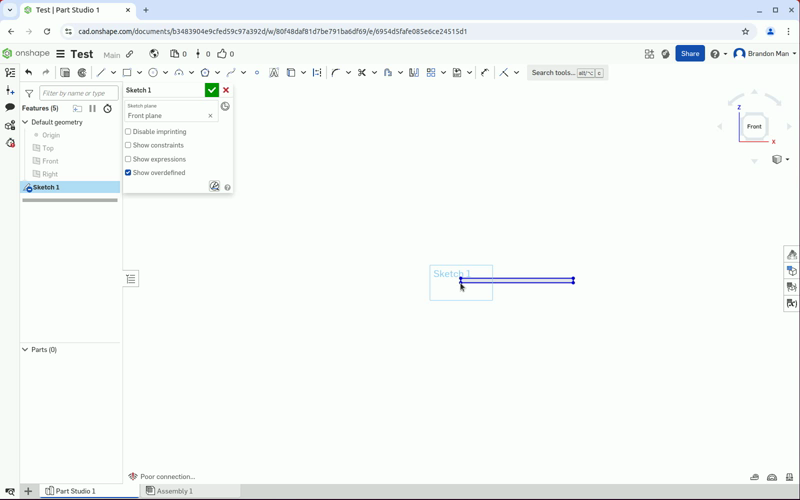
mouse_move(487, 282)
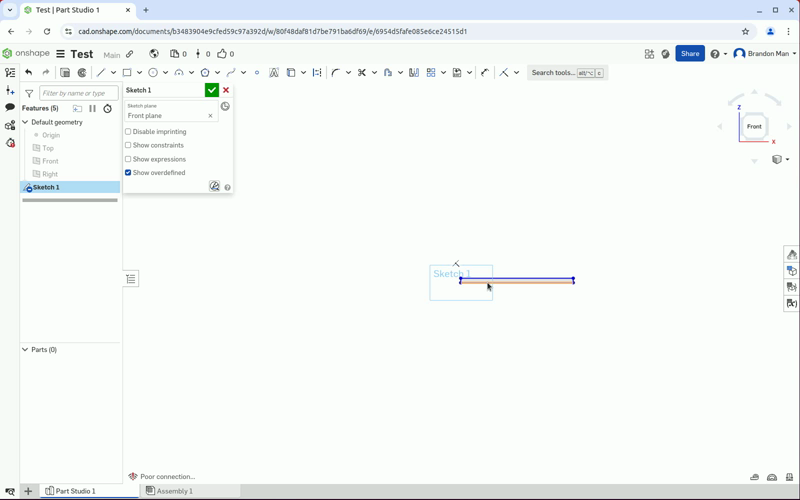
scroll(6)
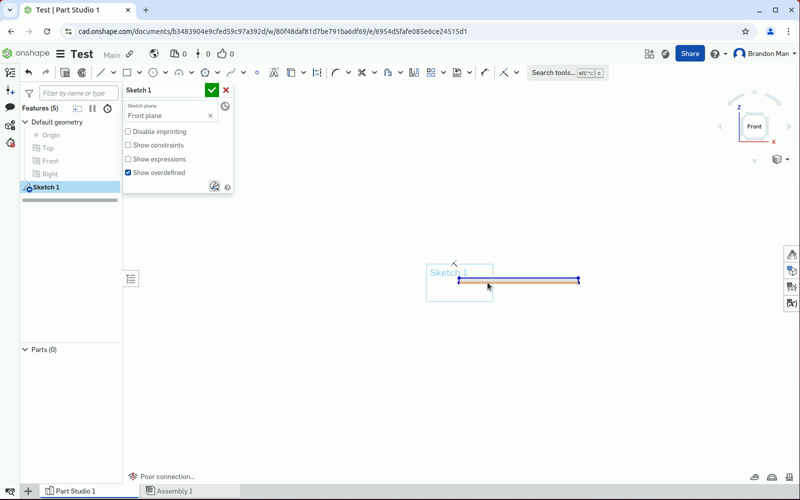
scroll(6)
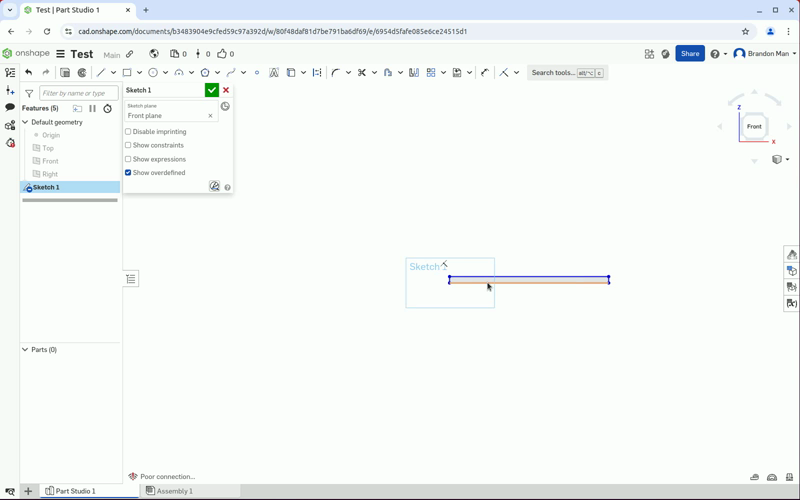
scroll(6)
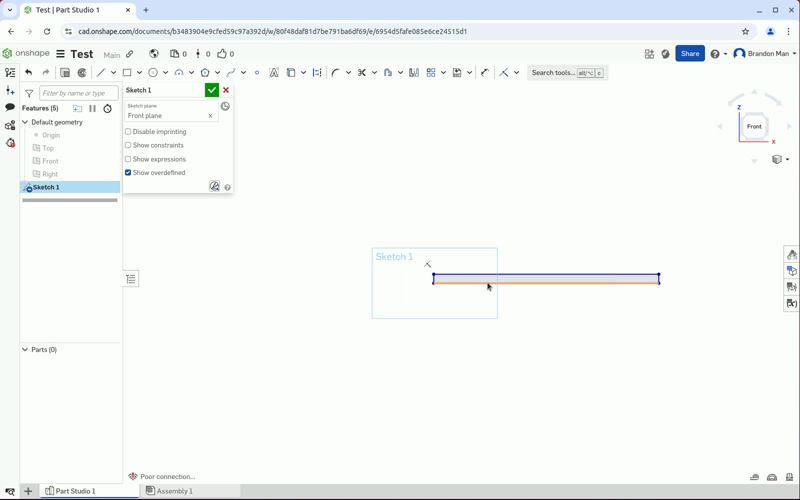
scroll(6)
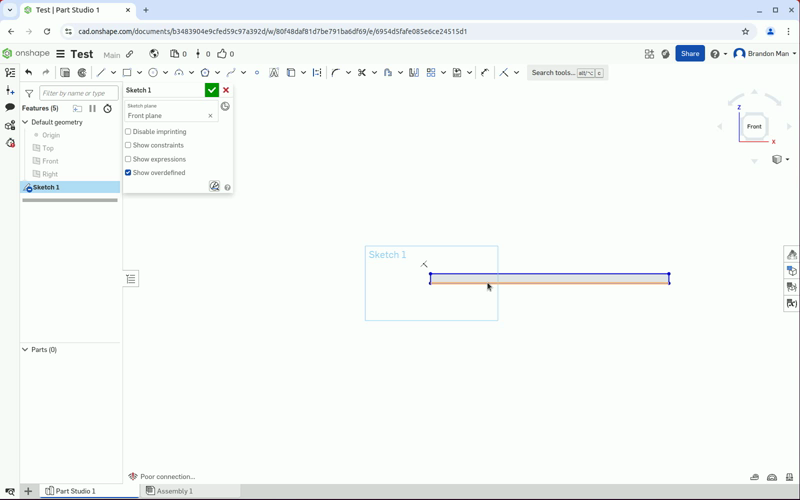
scroll(6)
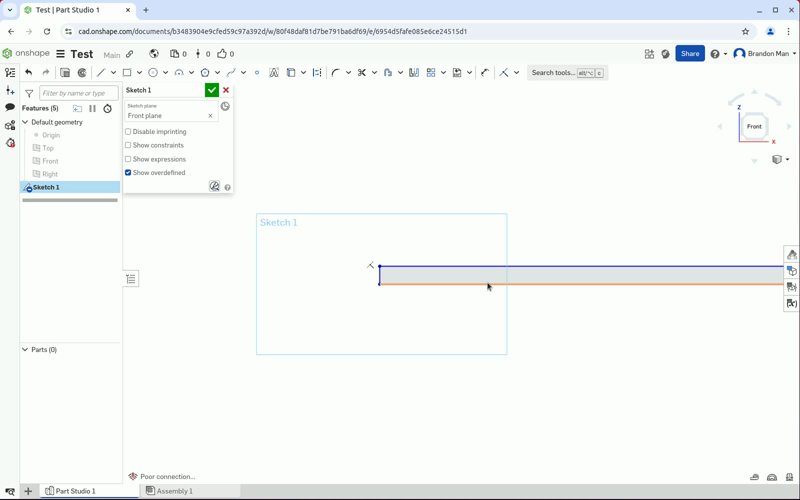
scroll(6)
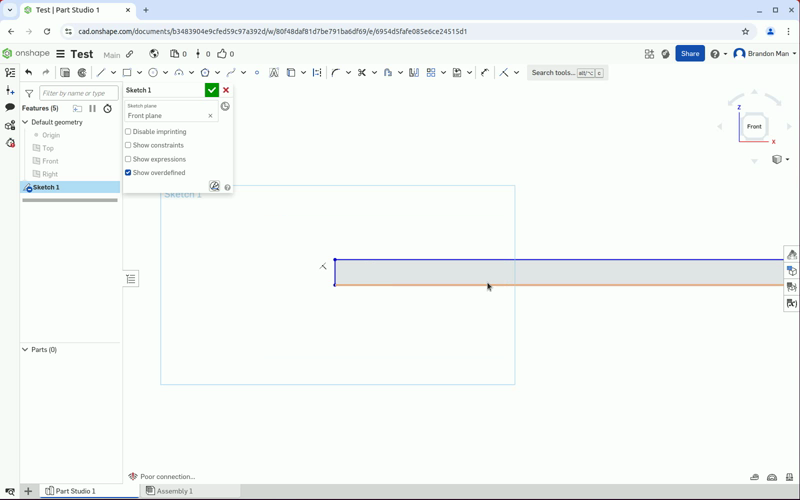
scroll(6)
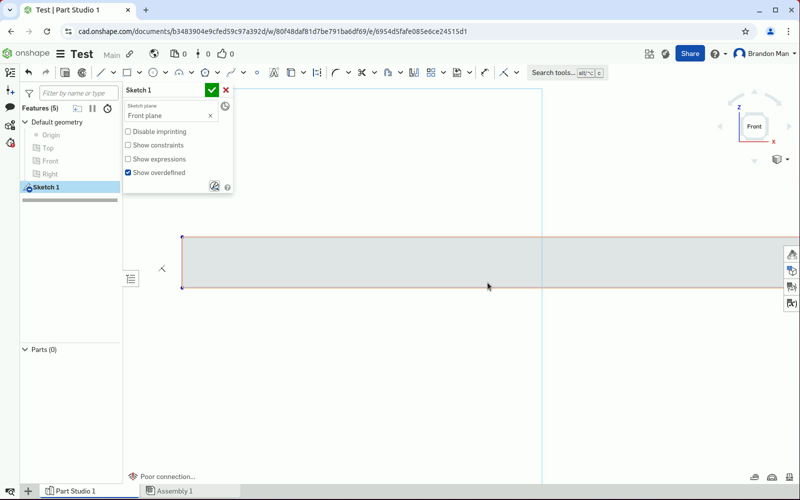
click(487, 282)
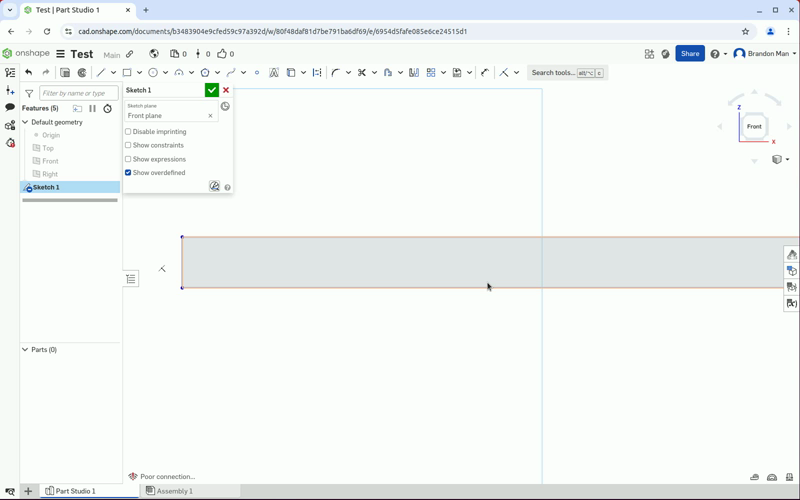
scroll(-6)
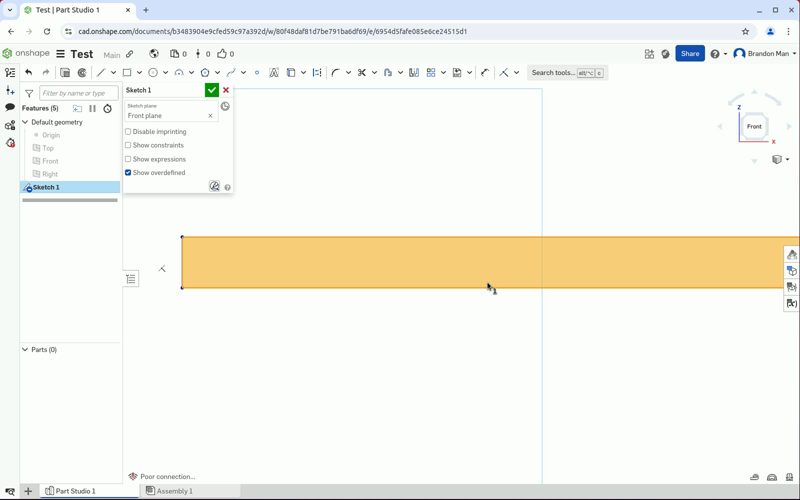
scroll(-6)
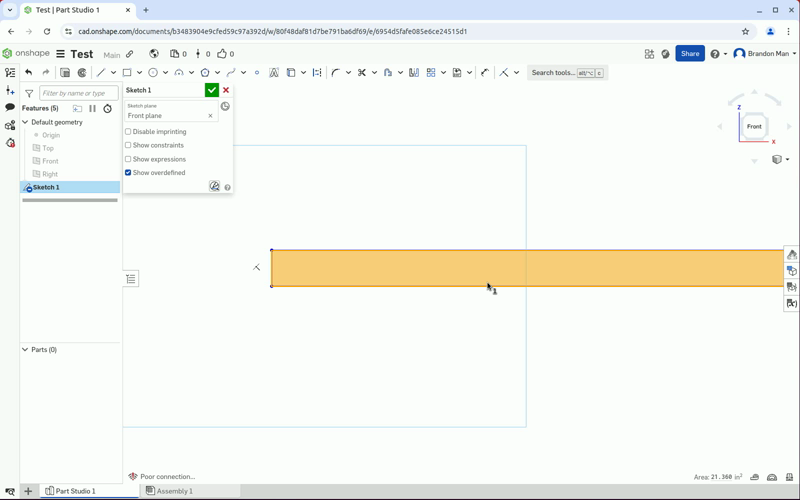
scroll(-6)
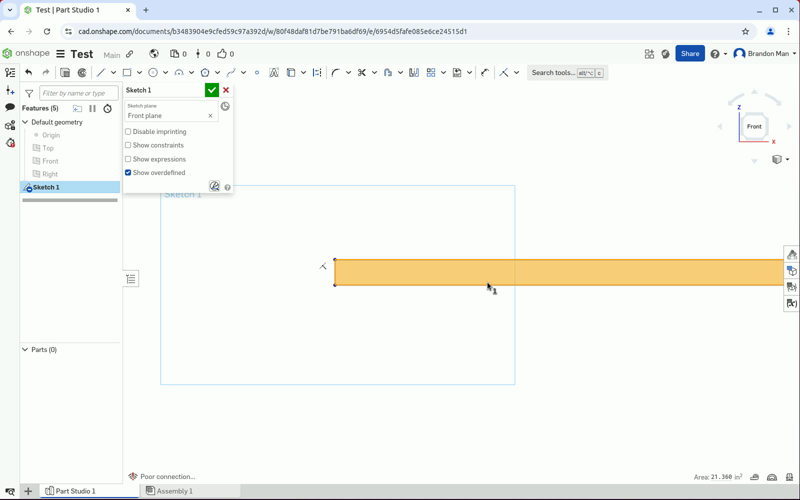
scroll(-6)
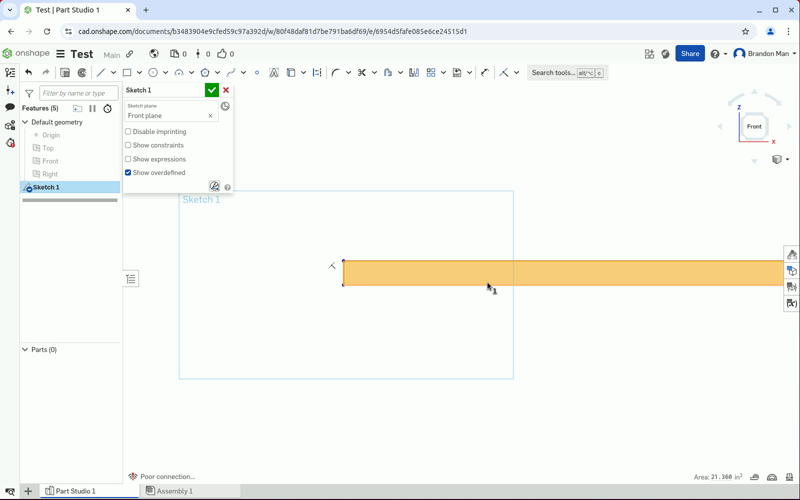
scroll(-6)
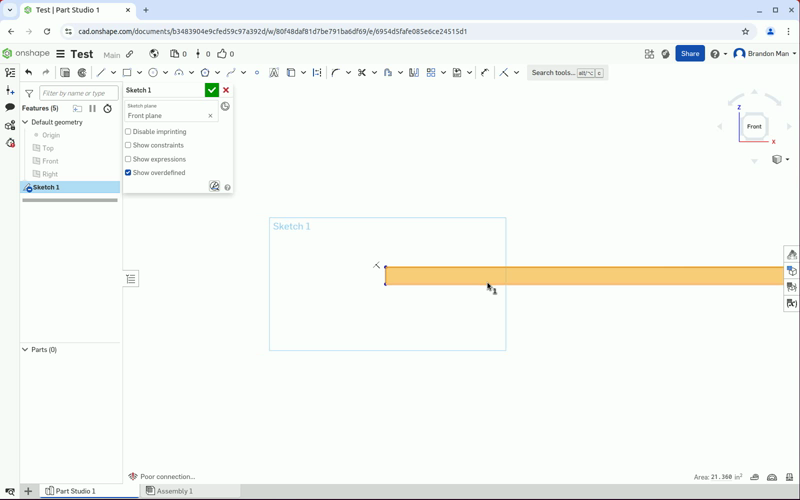
scroll(-6)
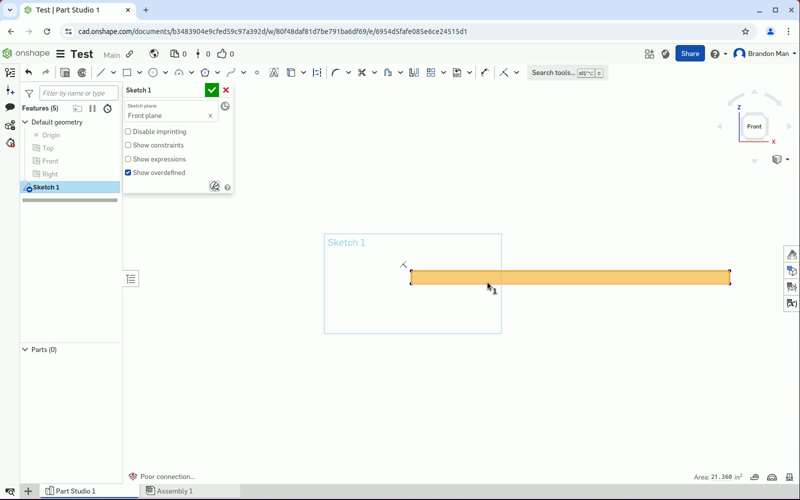
scroll(-6)
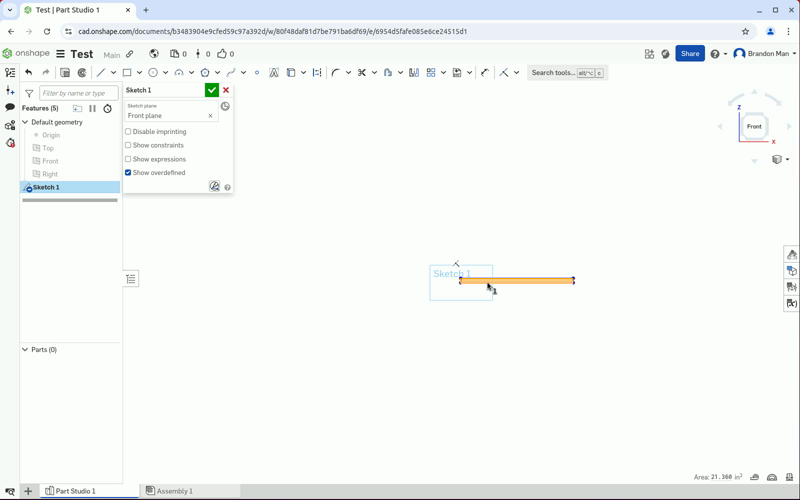
mouse_move(73, 352)
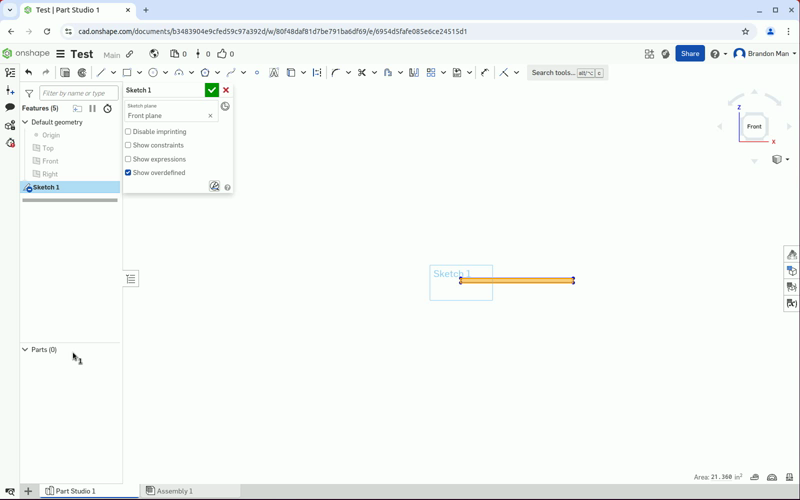
key(shift+y)
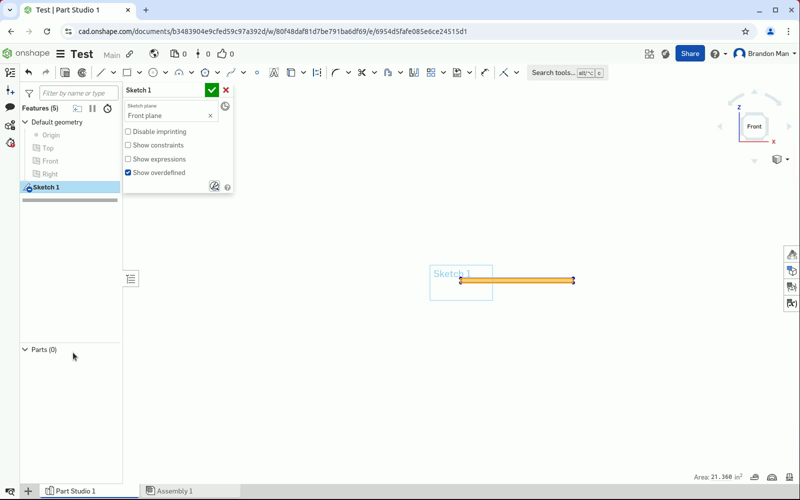
key(shift+e)
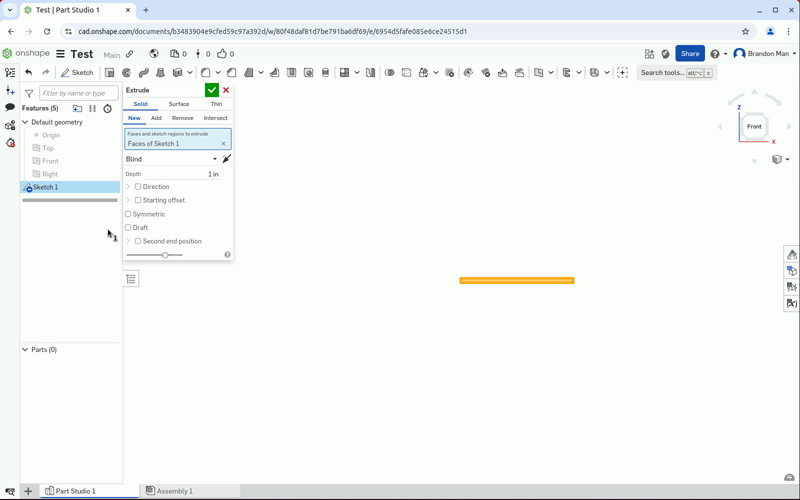
mouse_move(143, 106)
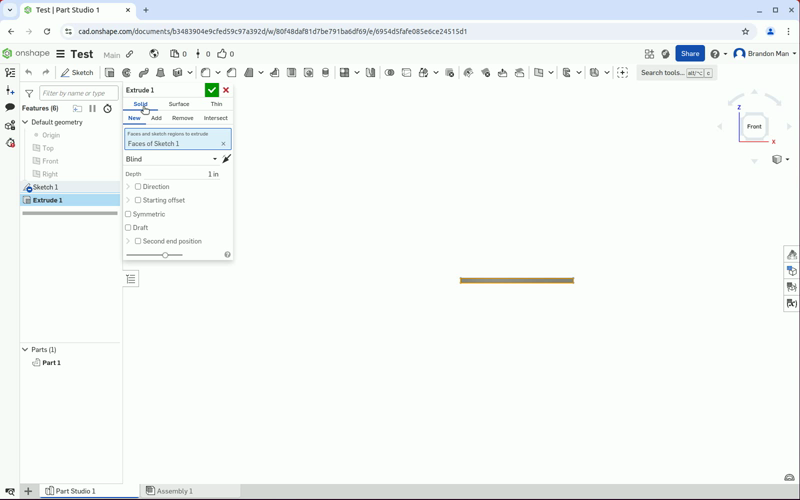
click(143, 106)
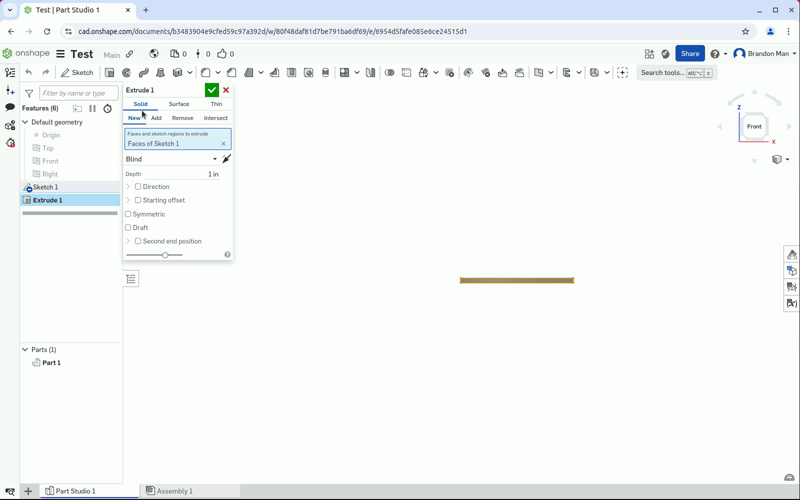
mouse_move(137, 120)
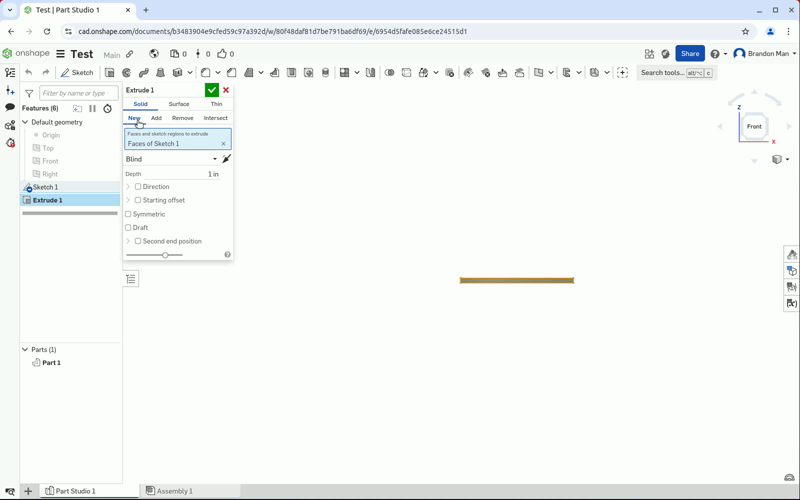
click(137, 120)
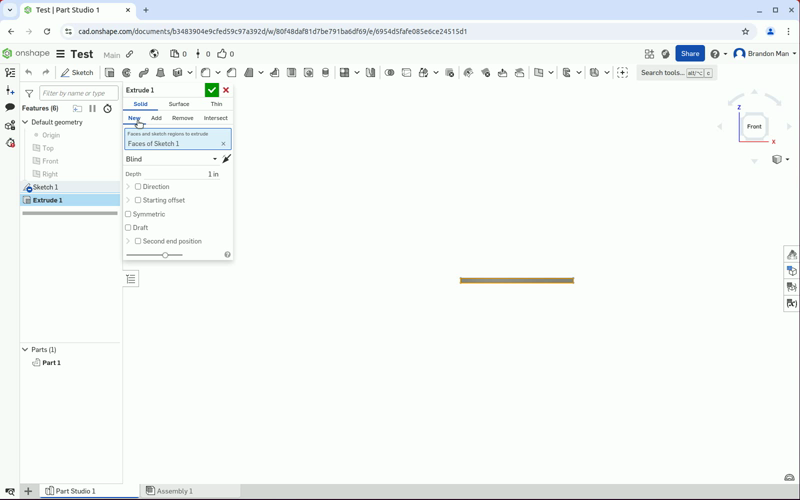
key(tab, 4)
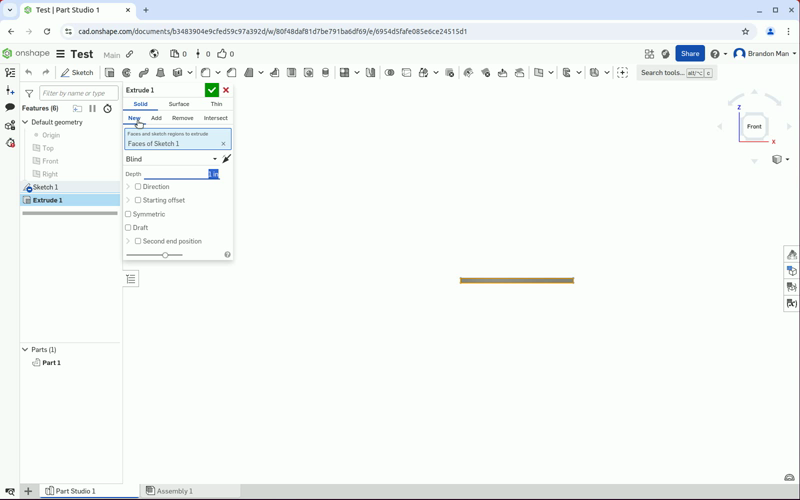
text(0.241)
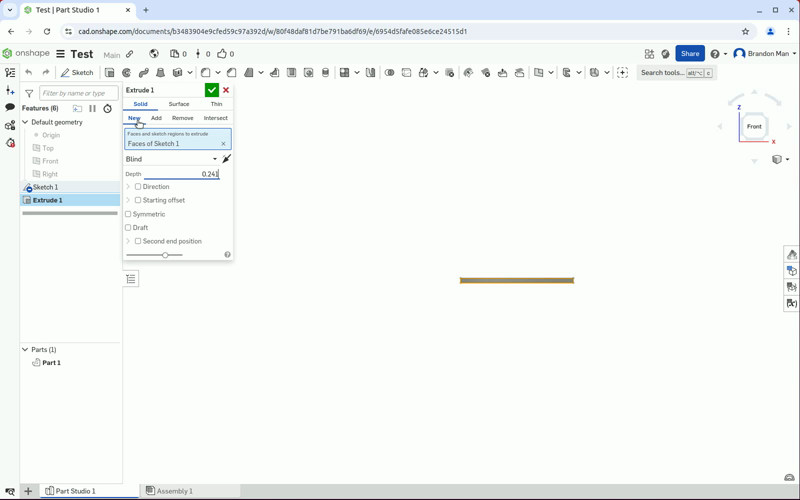
key(enter)
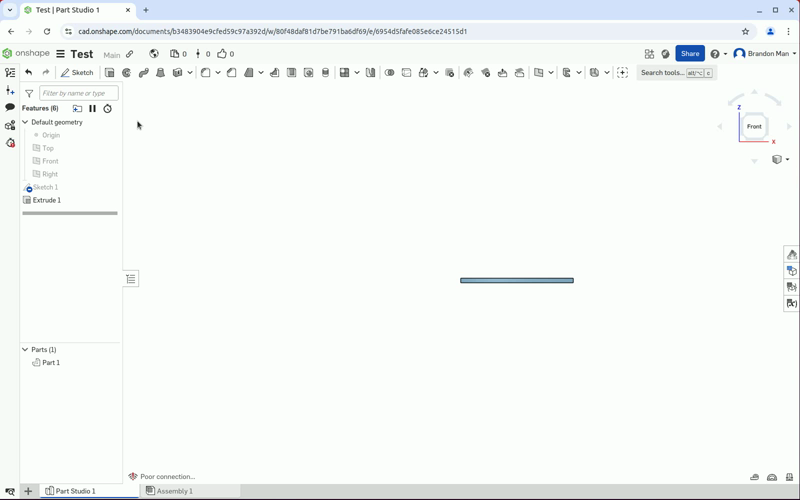
key(shift+h)
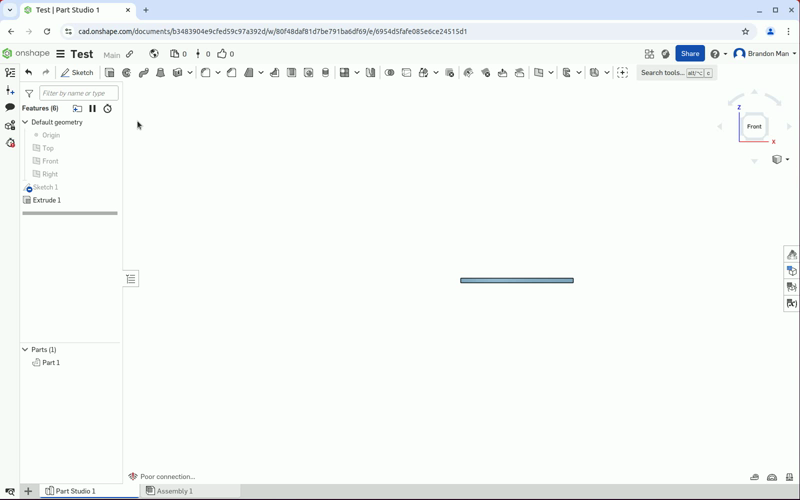
key(shift+h)
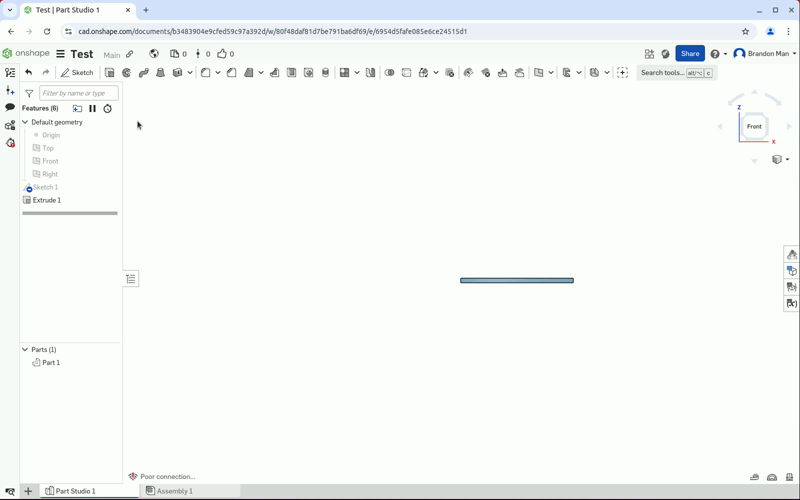
mouse_move(73, 189)
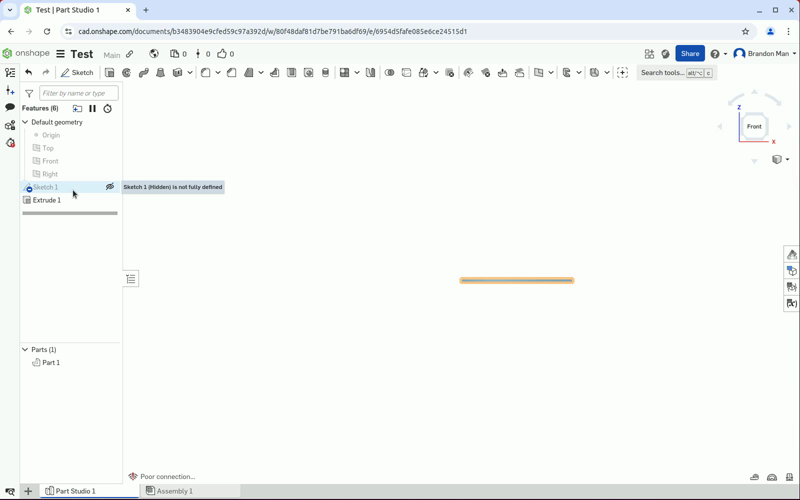
click(73, 189)
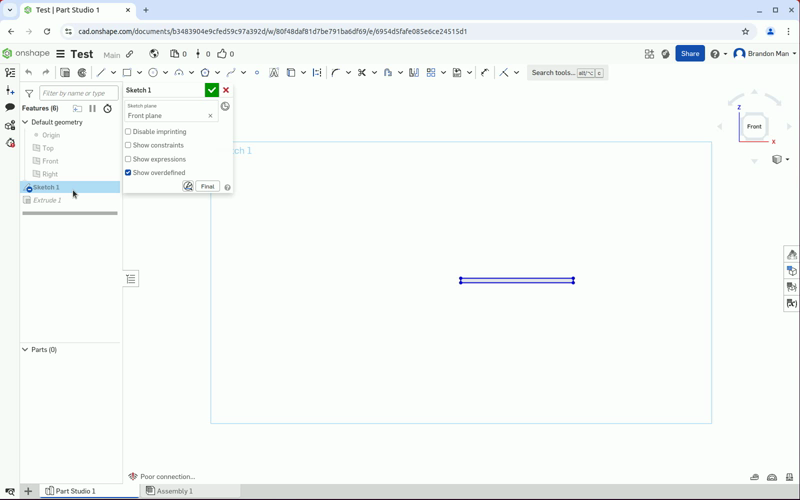
mouse_move(229, 92)
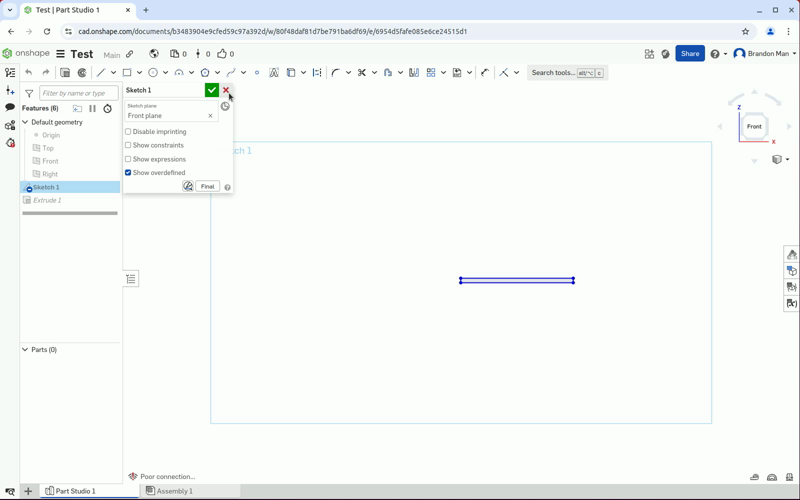
click(229, 92)
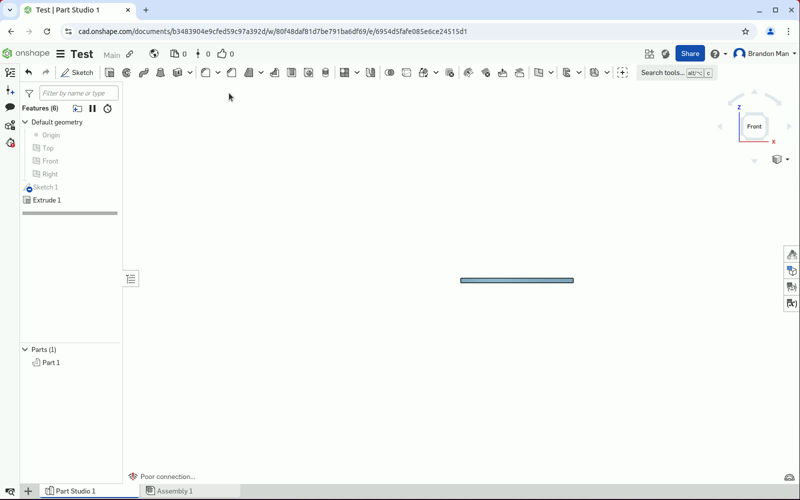
mouse_move(541, 75)
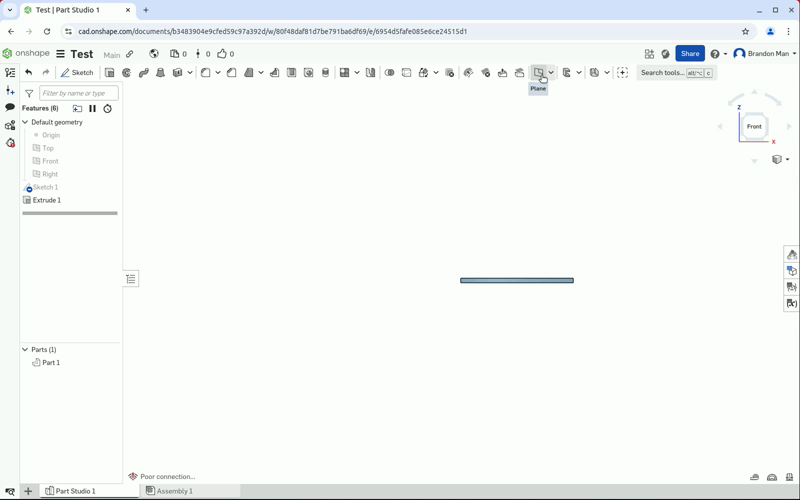
click(541, 75)
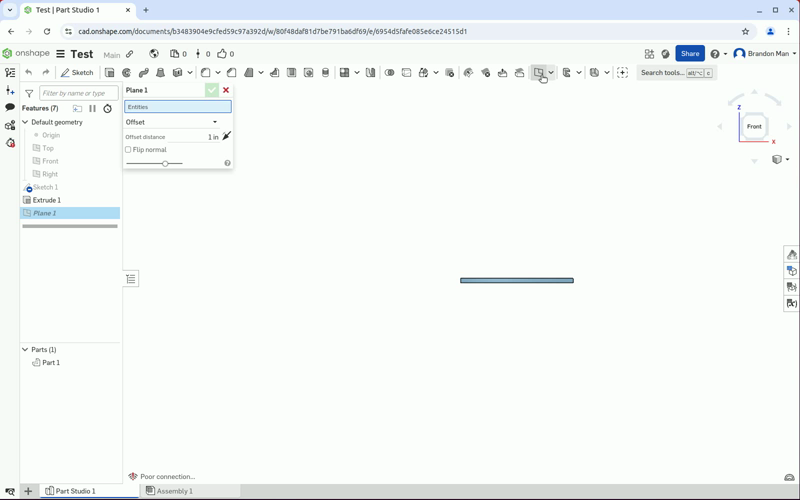
mouse_move(73, 163)
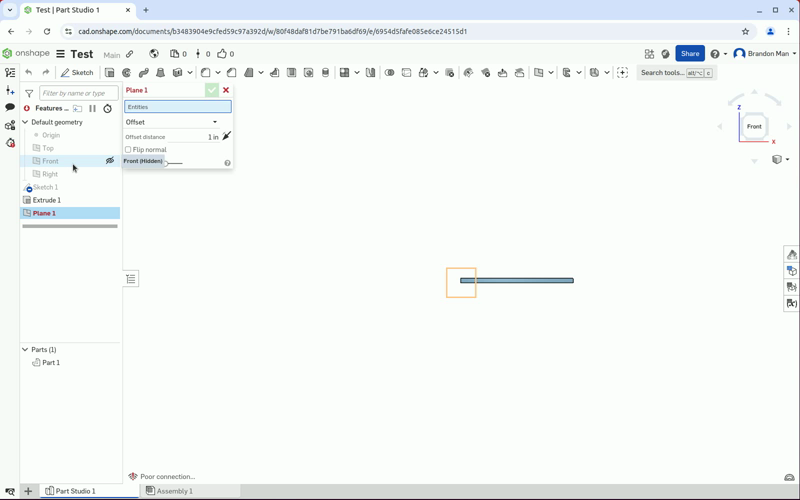
click(73, 163)
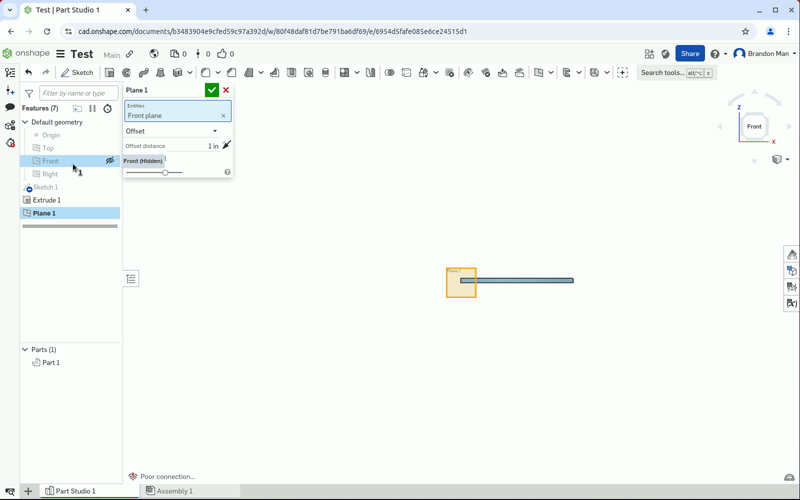
key(tab, 2)
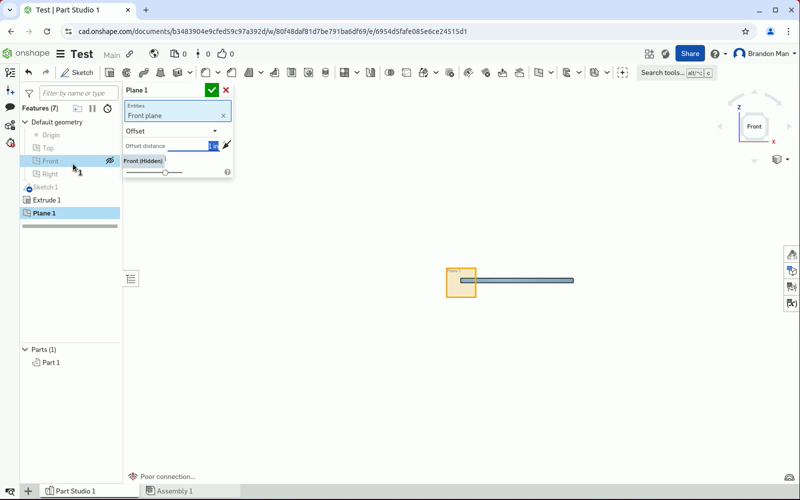
text(0.246)
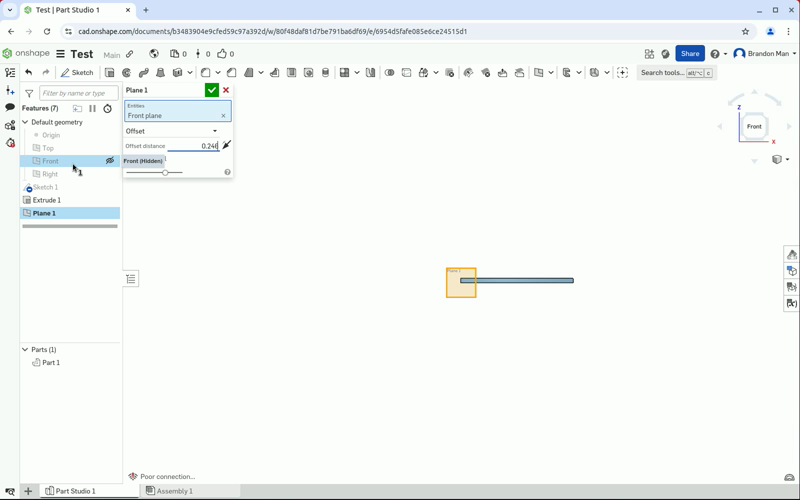
key(enter, 2)
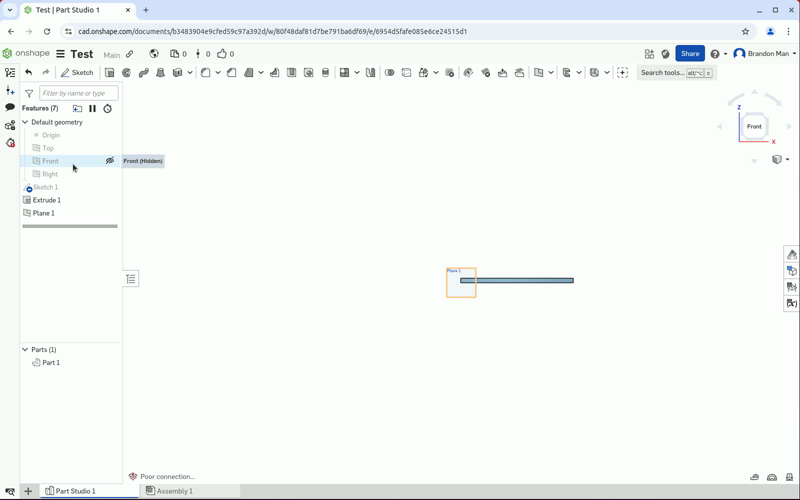
key(shift+s)
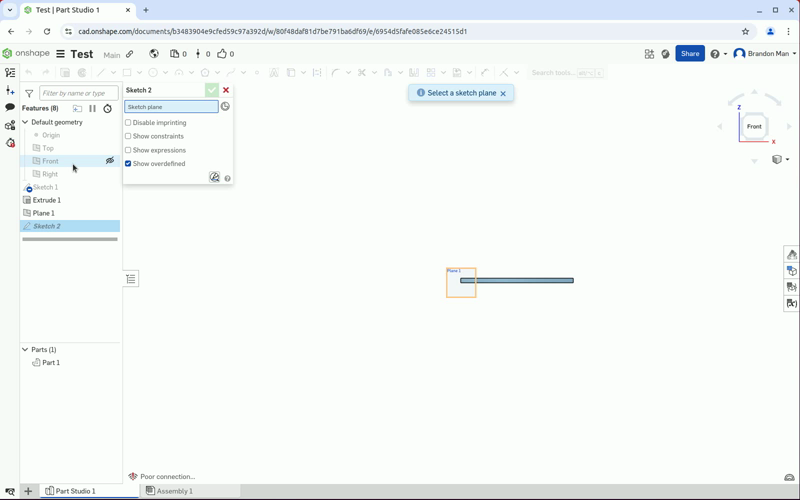
mouse_move(73, 215)
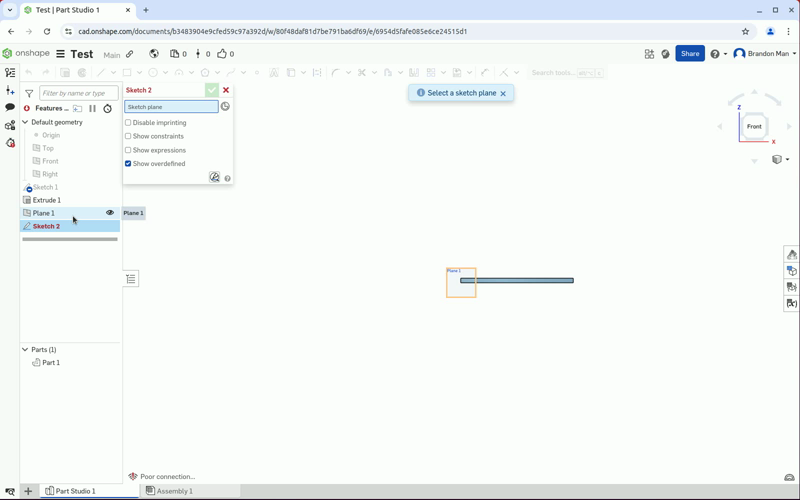
click(73, 215)
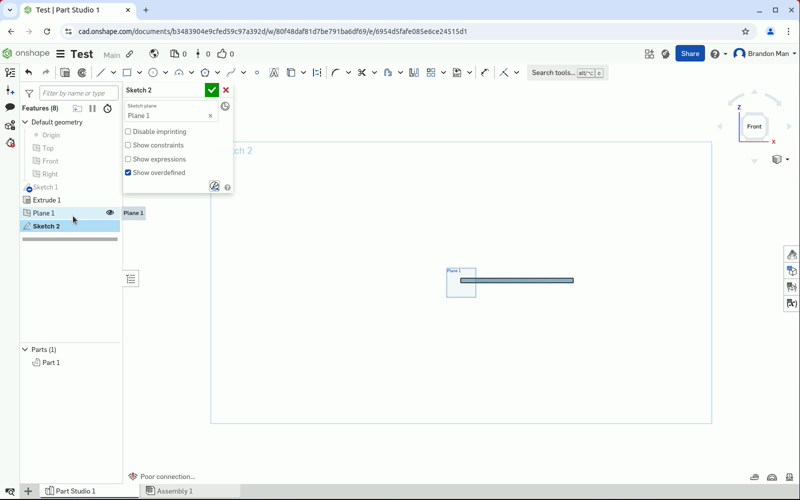
mouse_move(73, 352)
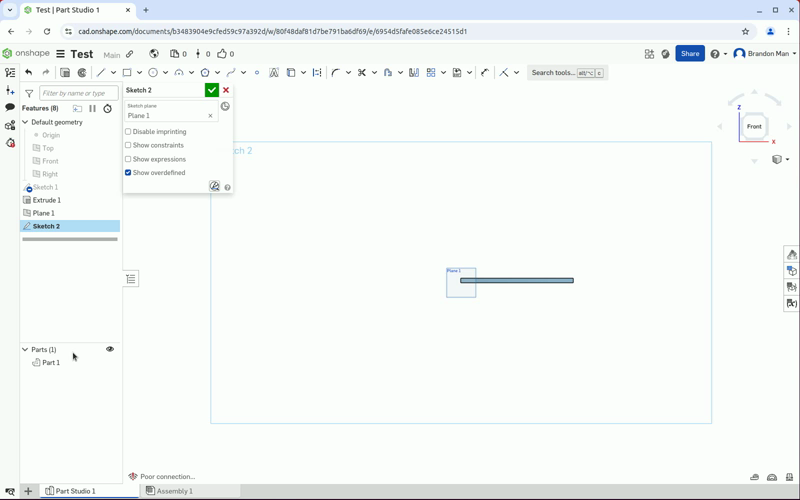
key(y)
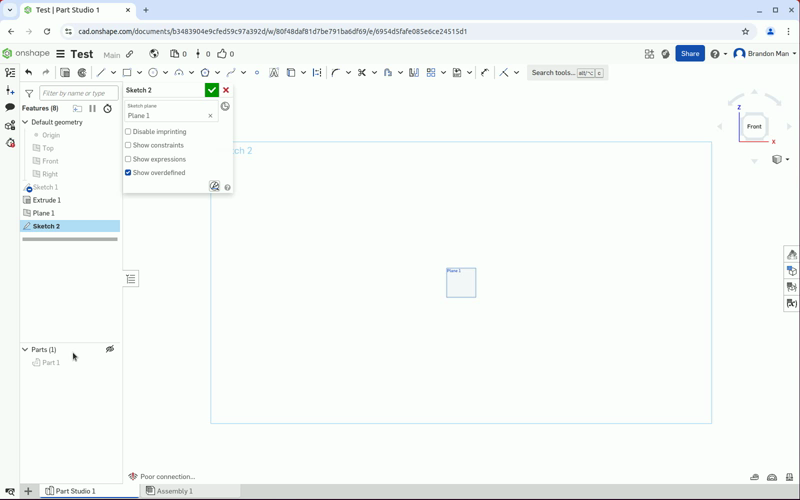
key(l)
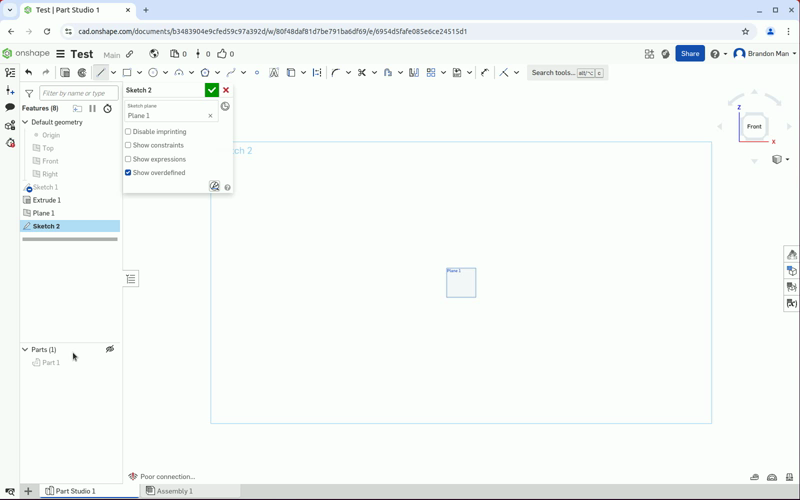
key_down(shift)
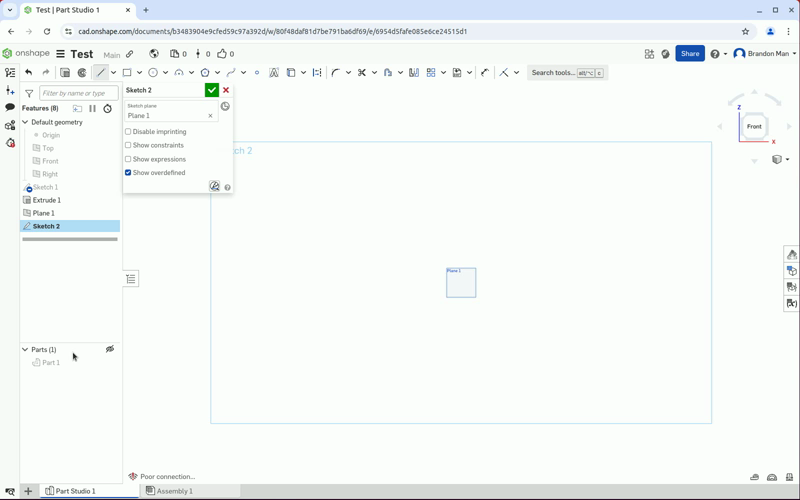
mouse_move(460, 282)
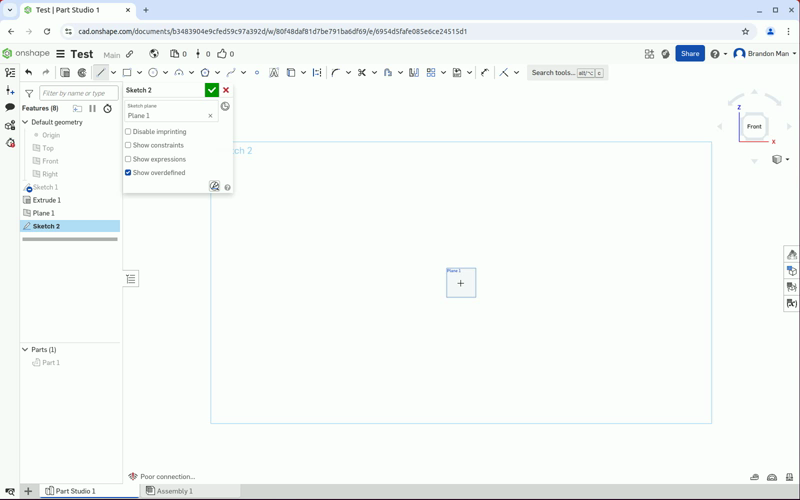
click(460, 282)
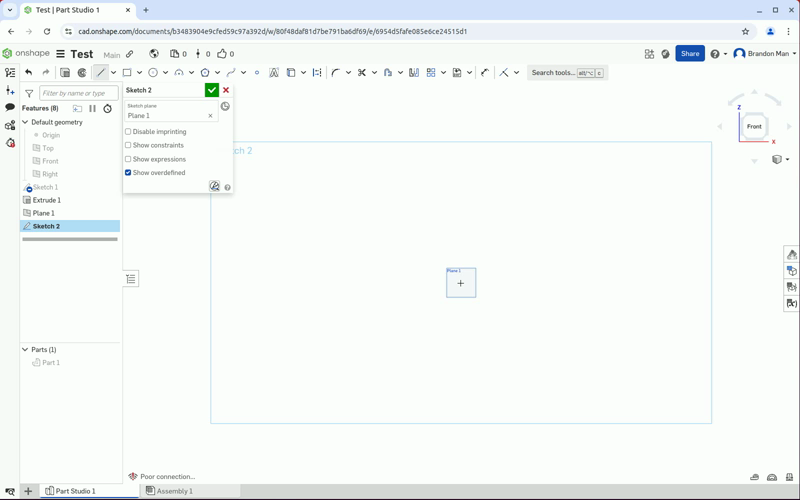
key_up(shift)
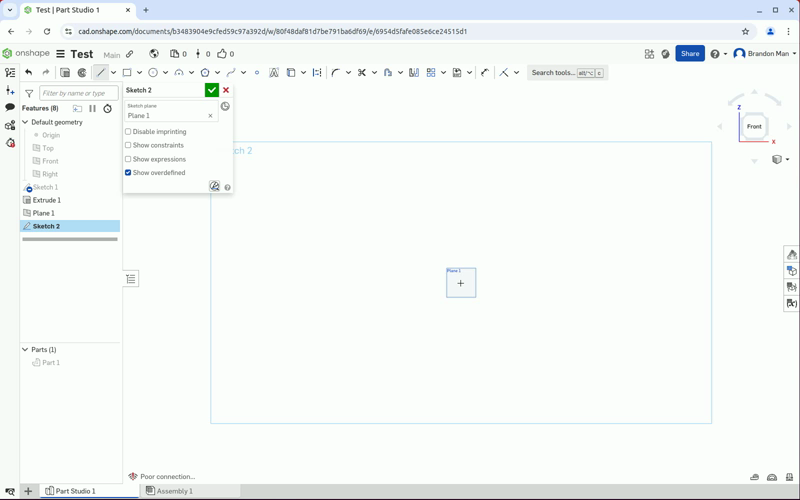
key_down(shift)
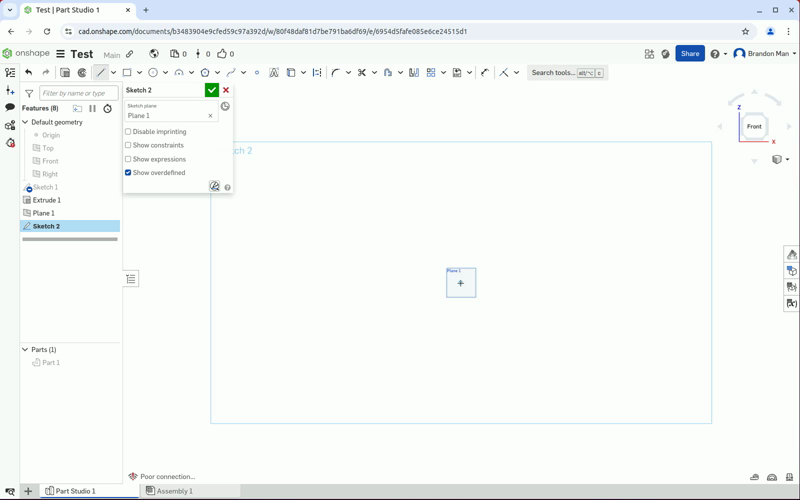
mouse_move(490, 282)
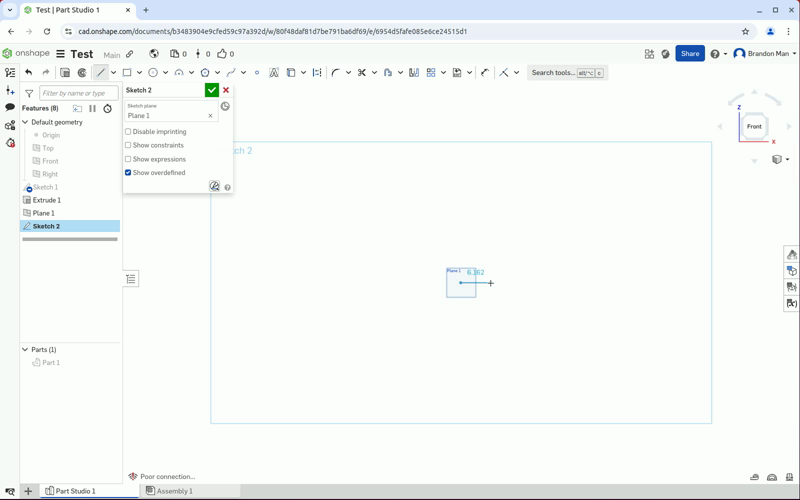
mouse_move(463, 282)
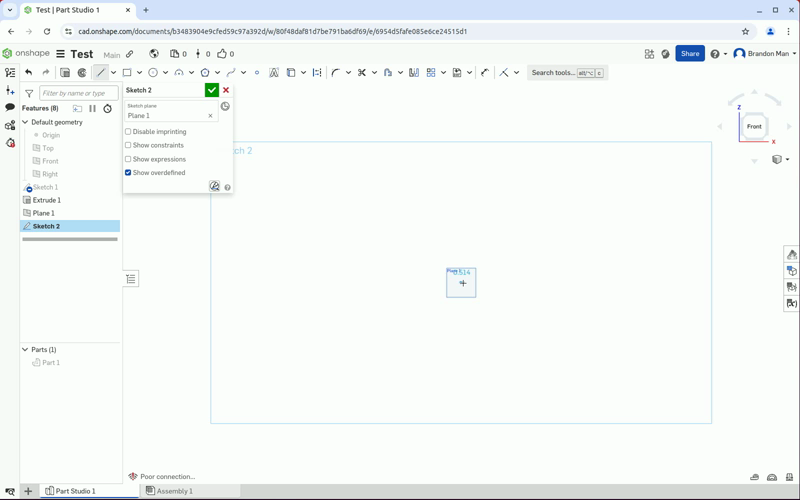
scroll(6)
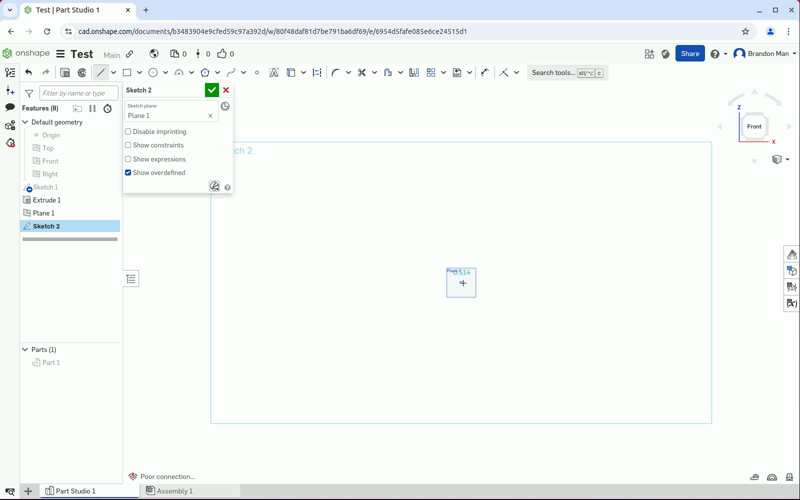
scroll(6)
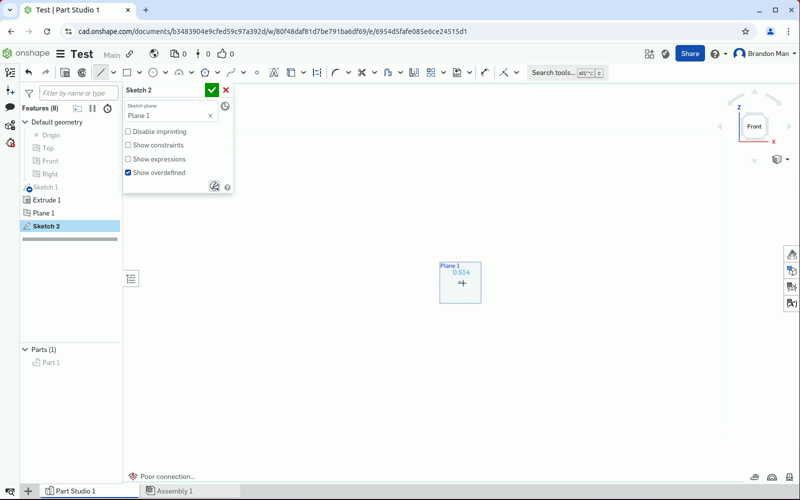
scroll(6)
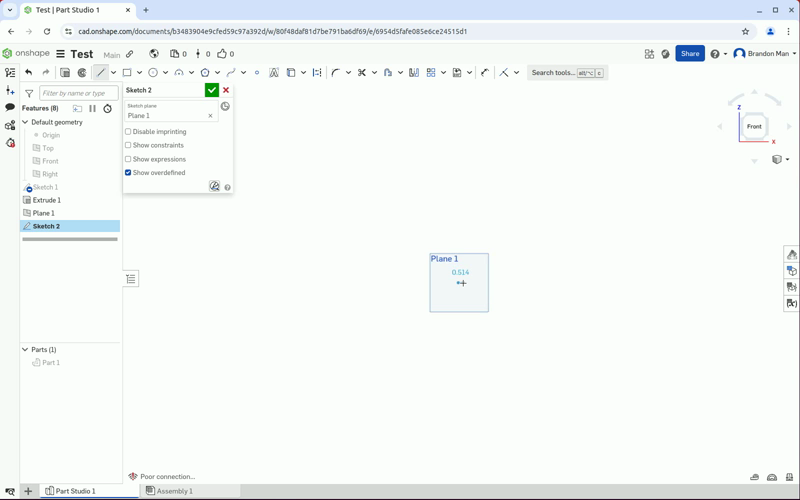
scroll(6)
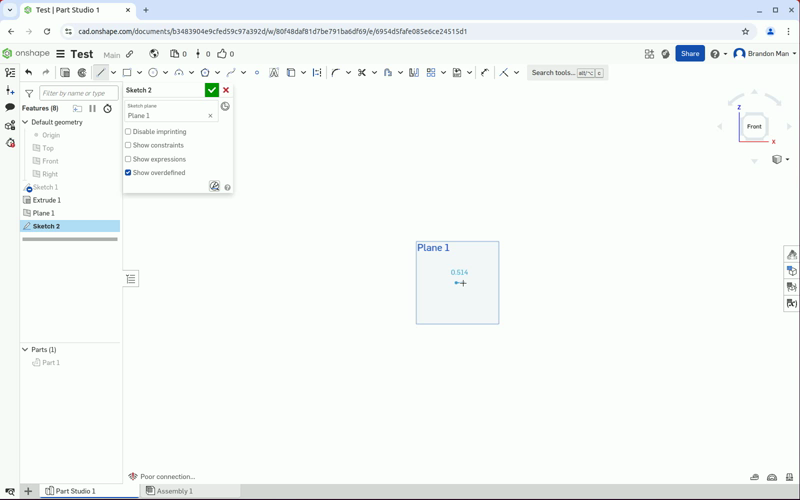
scroll(6)
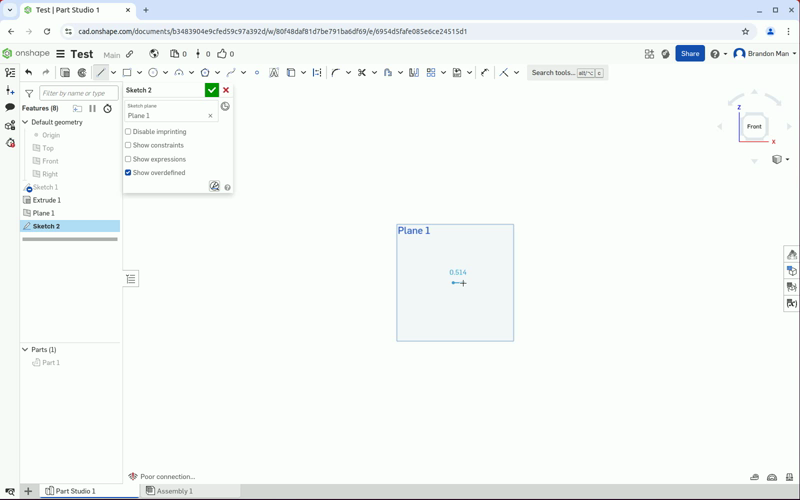
scroll(6)
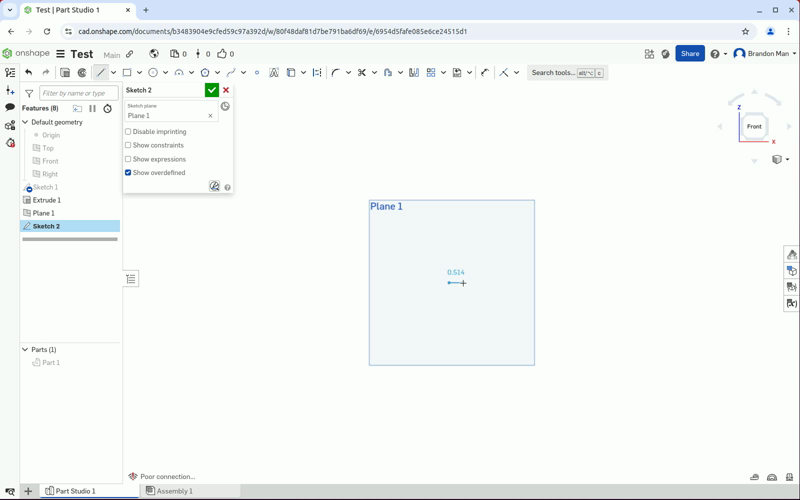
scroll(6)
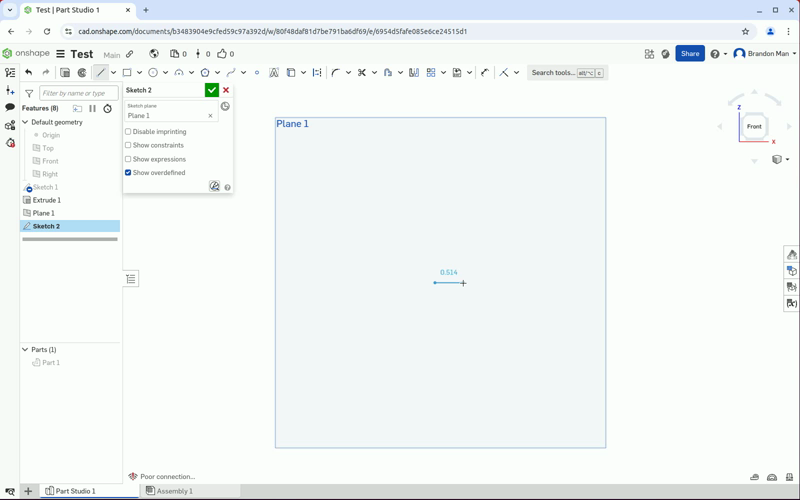
click(463, 282)
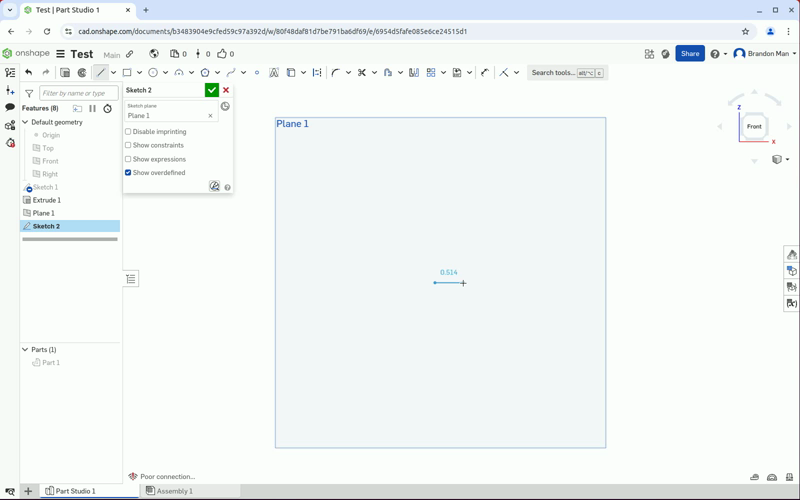
scroll(-6)
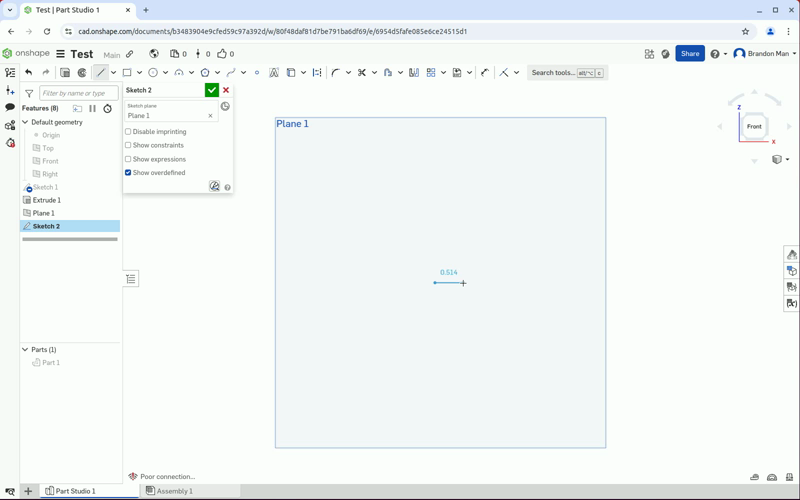
scroll(-6)
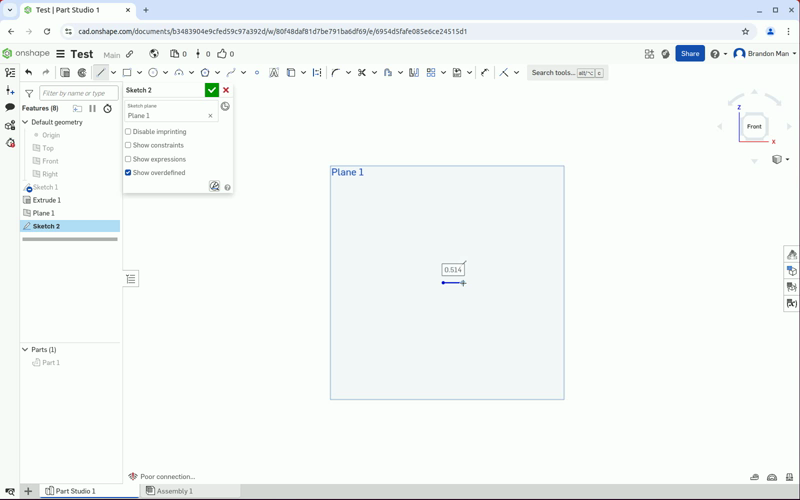
scroll(-6)
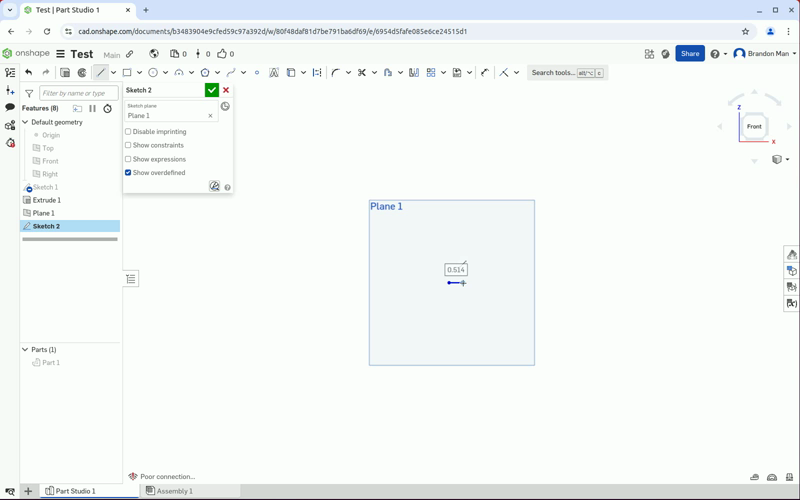
scroll(-6)
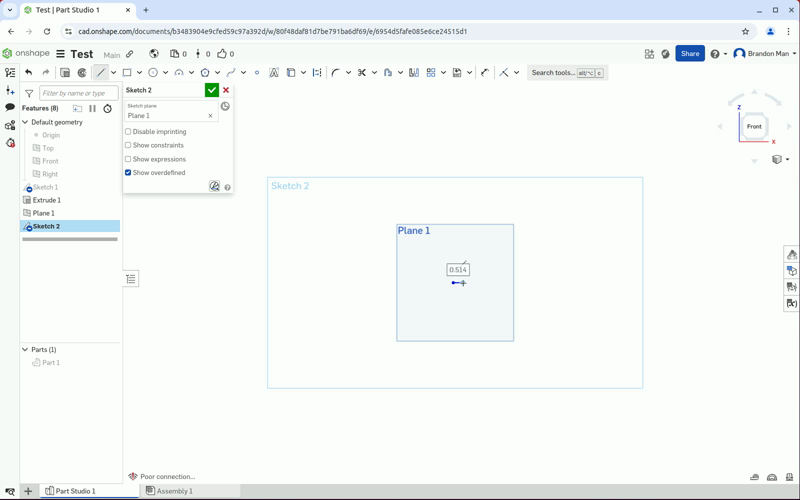
scroll(-6)
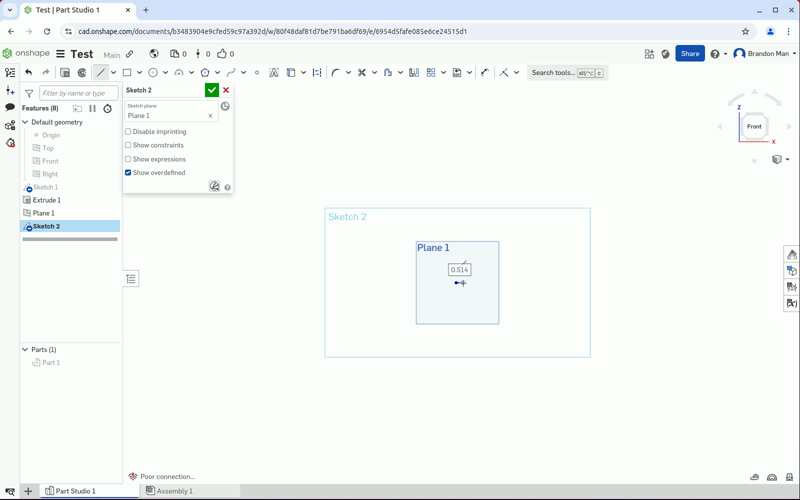
scroll(-6)
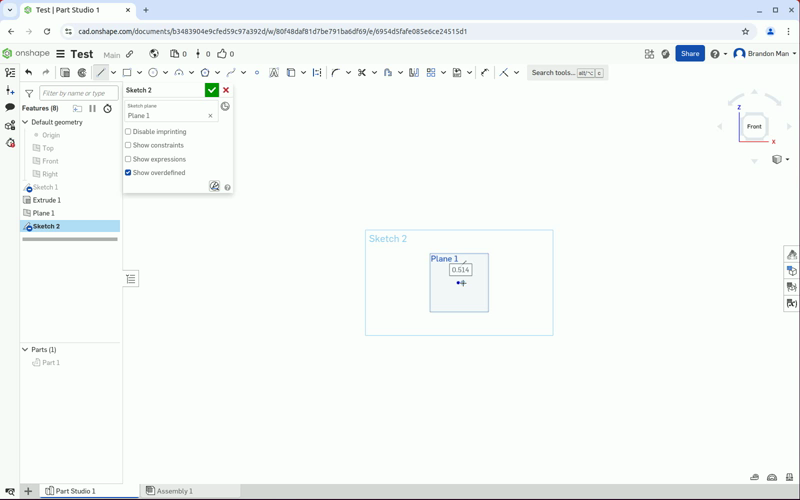
scroll(-6)
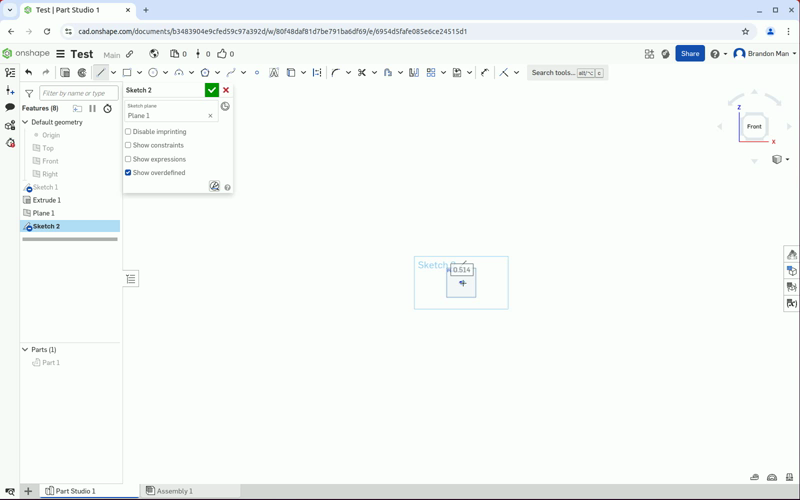
key_up(shift)
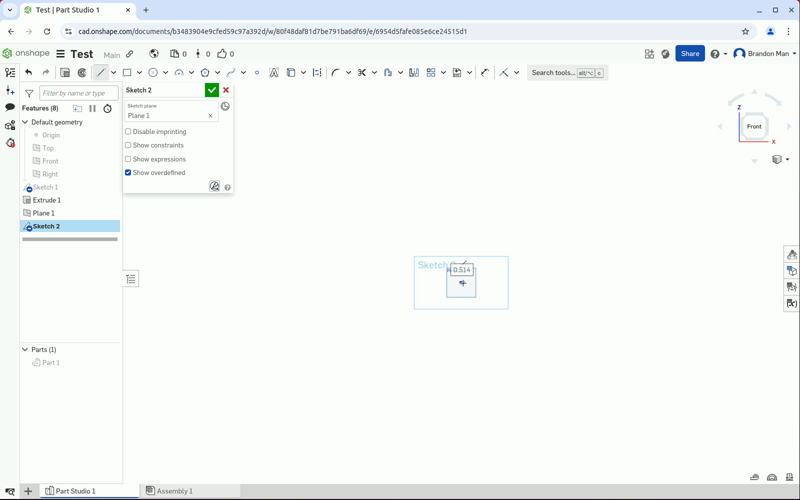
key_down(shift)
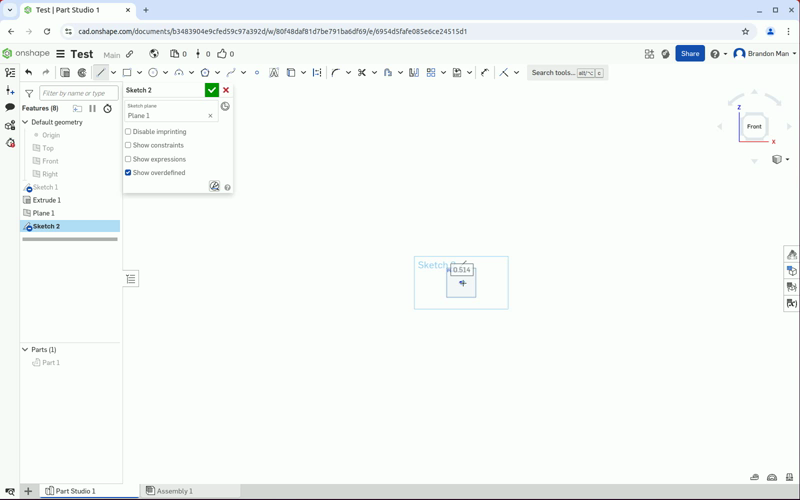
mouse_move(493, 282)
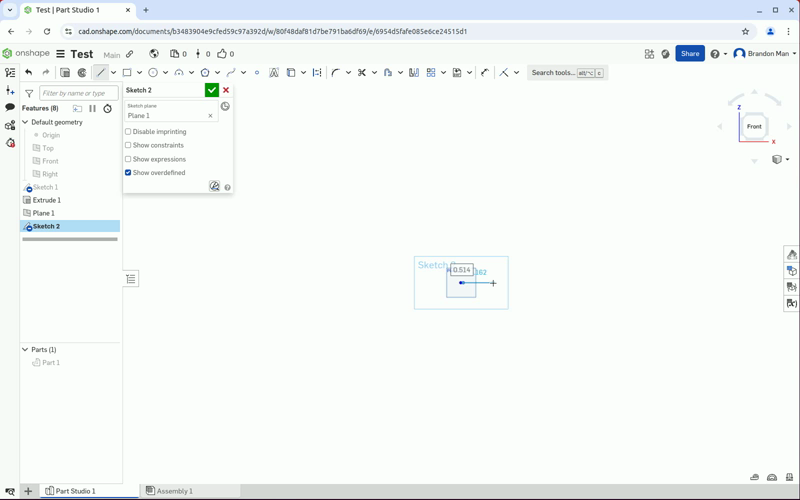
mouse_move(463, 278)
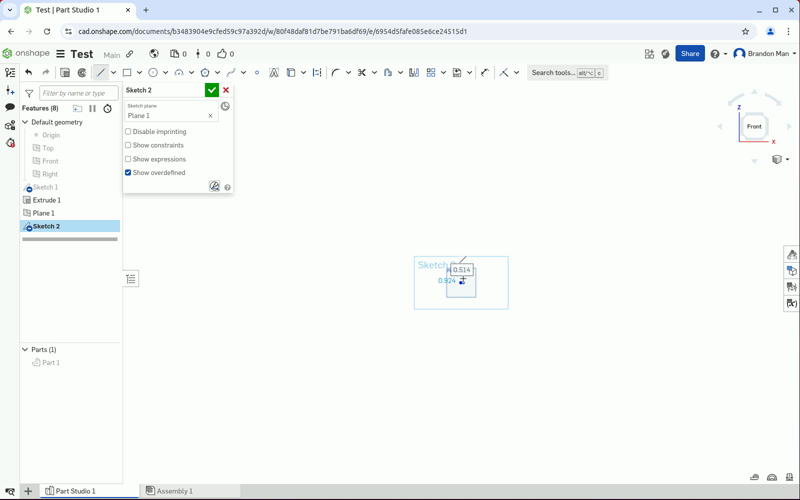
scroll(6)
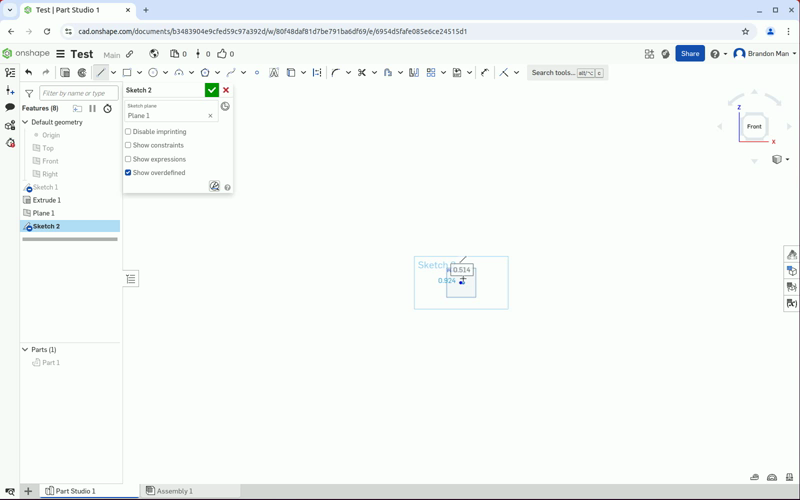
scroll(6)
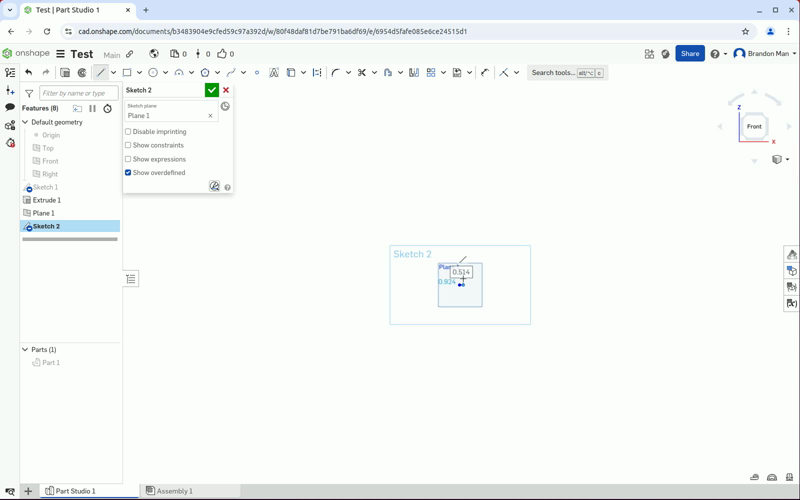
scroll(6)
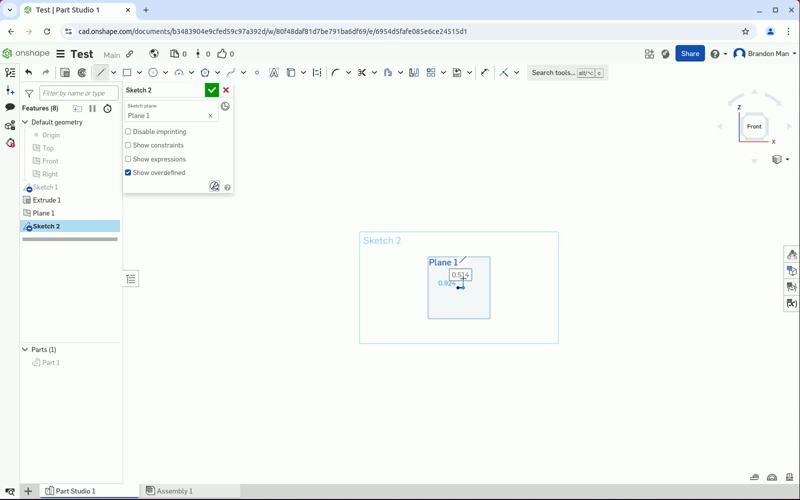
scroll(6)
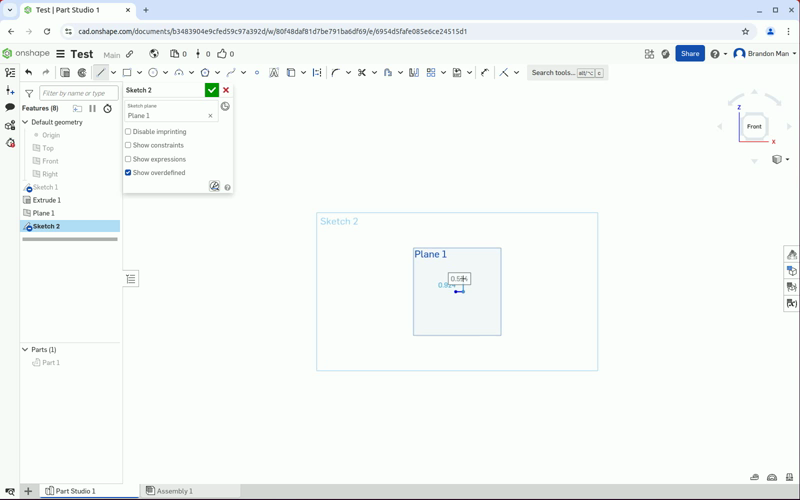
scroll(6)
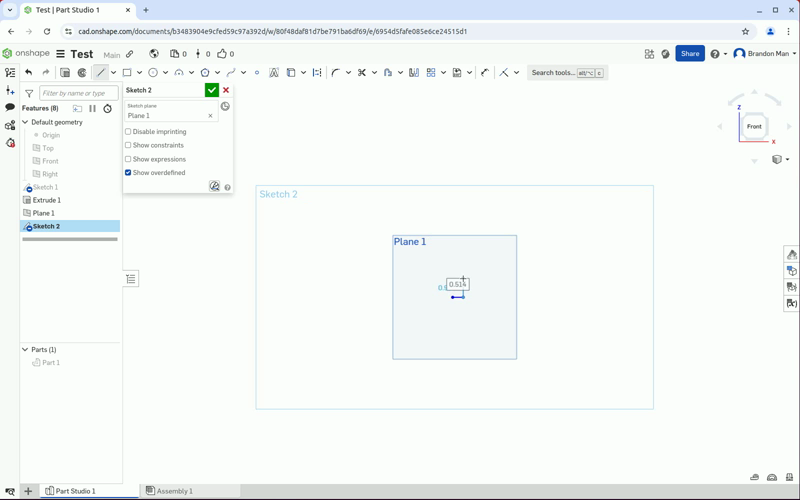
scroll(6)
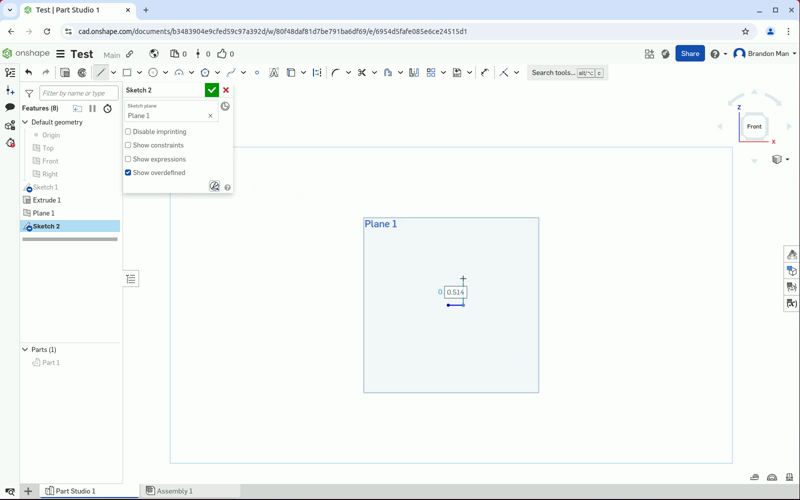
scroll(6)
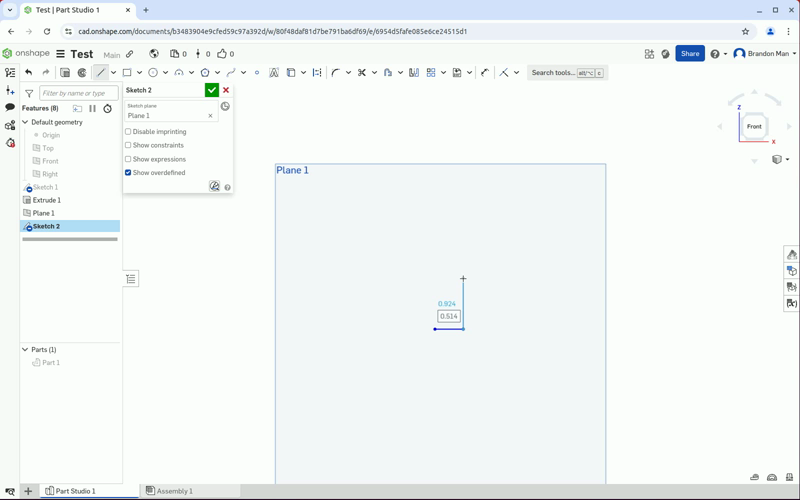
click(463, 278)
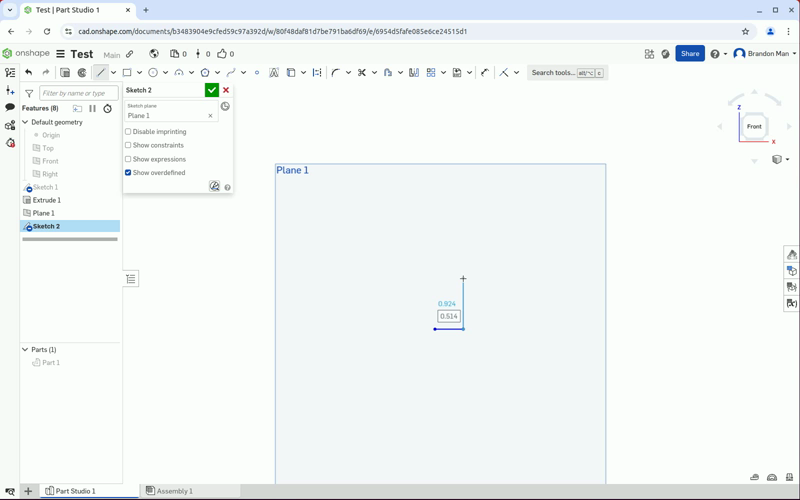
scroll(-6)
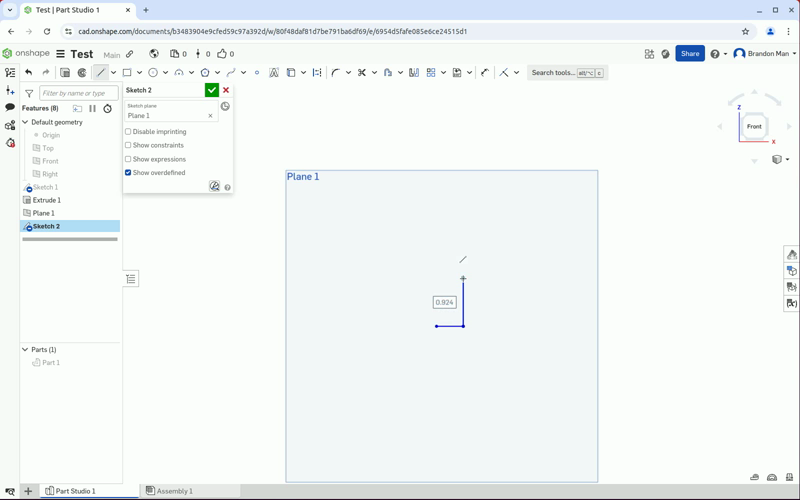
scroll(-6)
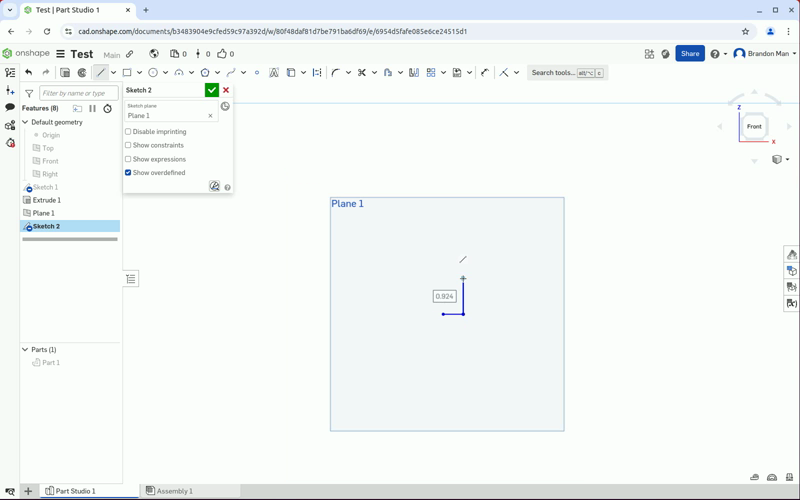
scroll(-6)
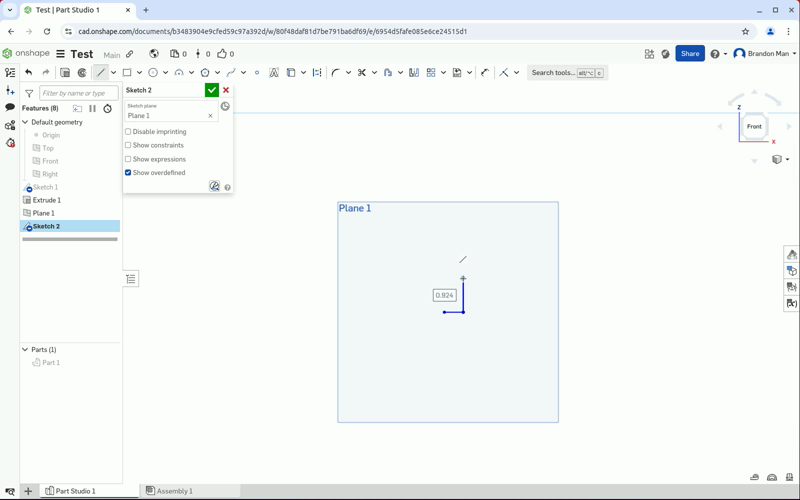
scroll(-6)
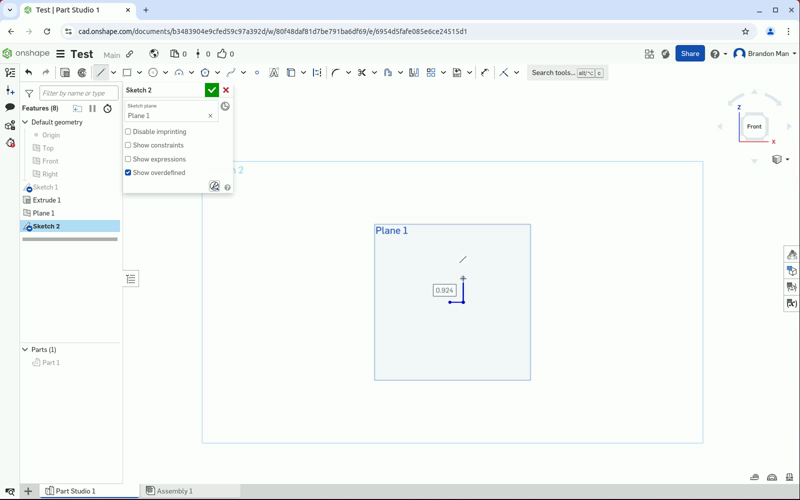
scroll(-6)
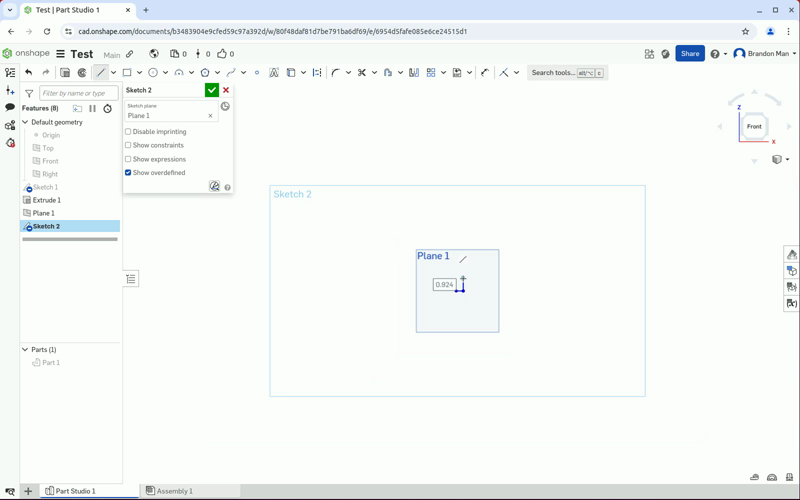
scroll(-6)
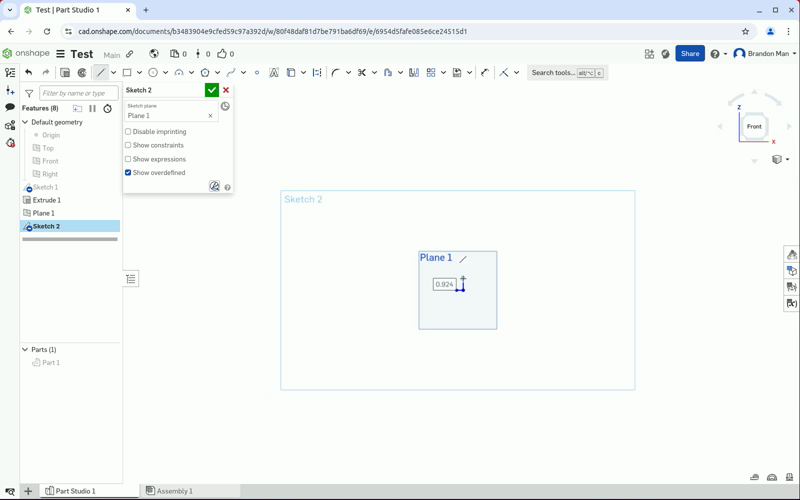
scroll(-6)
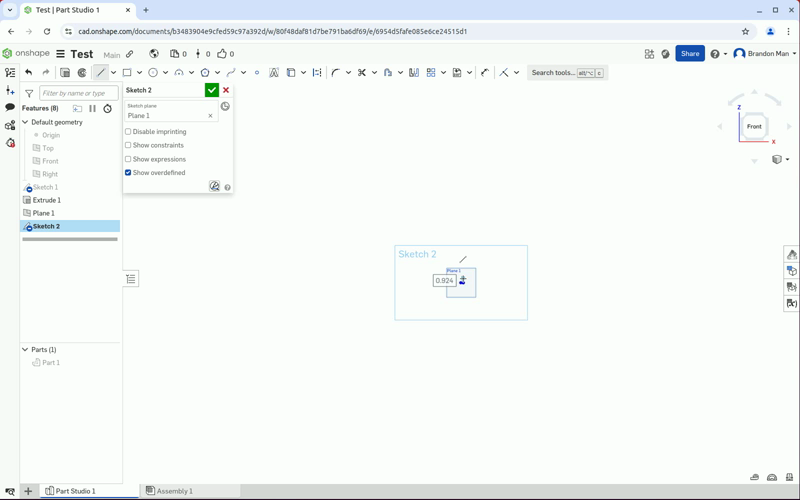
key_up(shift)
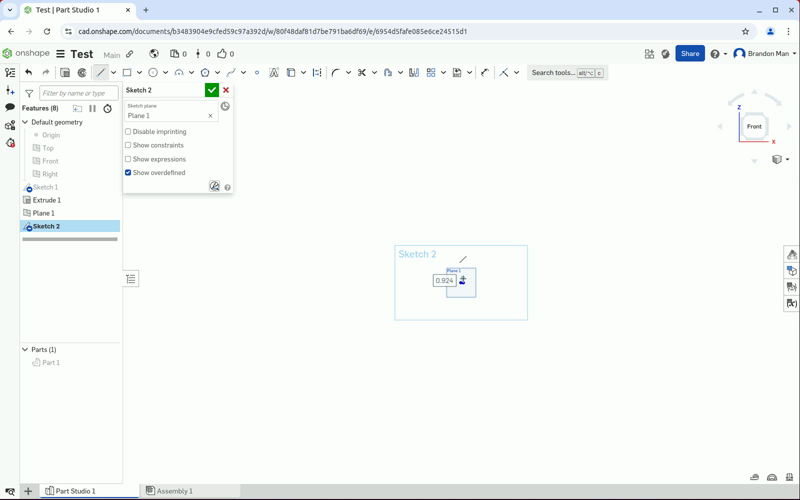
key_down(shift)
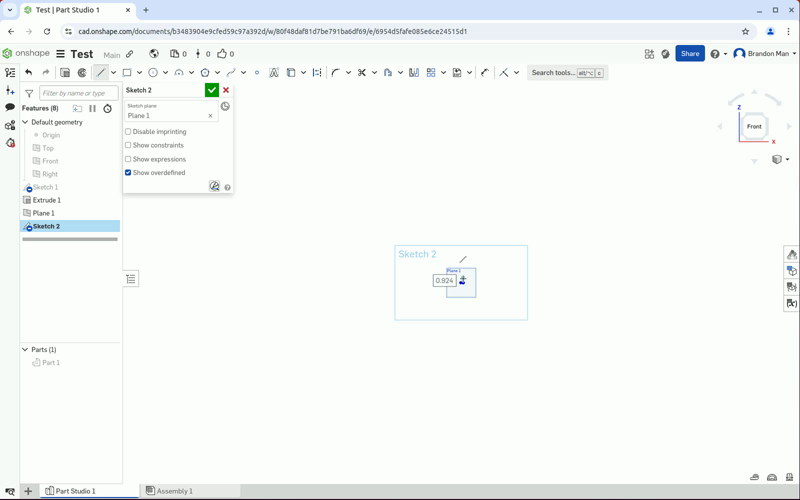
mouse_move(493, 278)
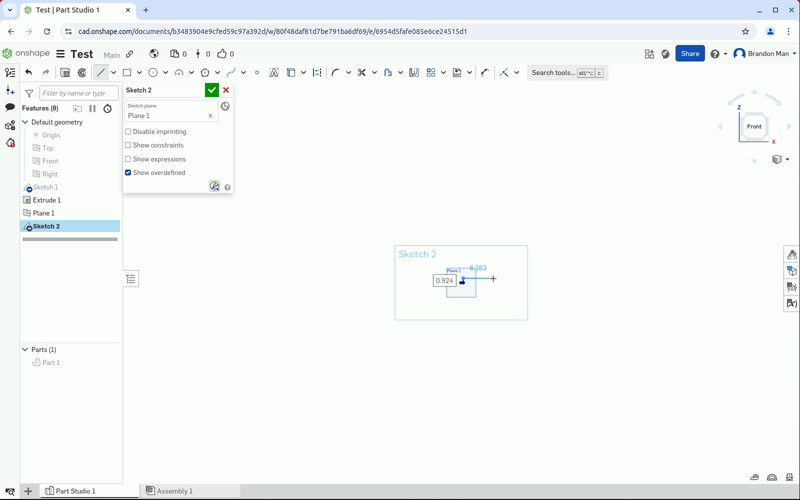
mouse_move(460, 278)
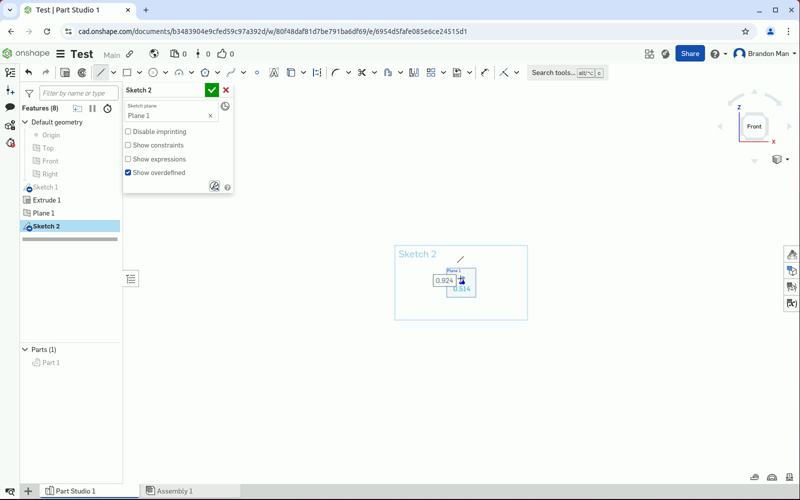
scroll(6)
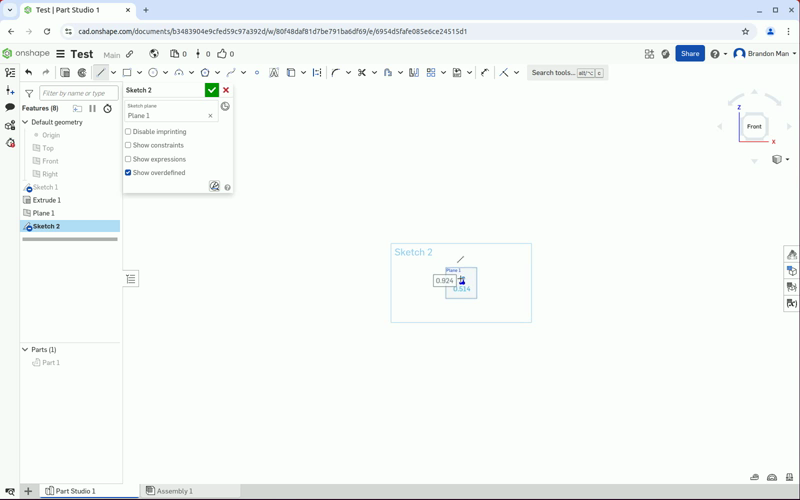
scroll(6)
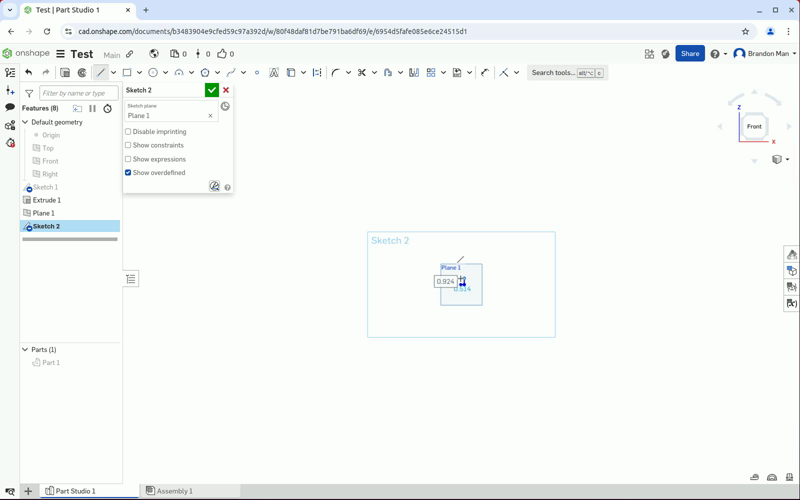
scroll(6)
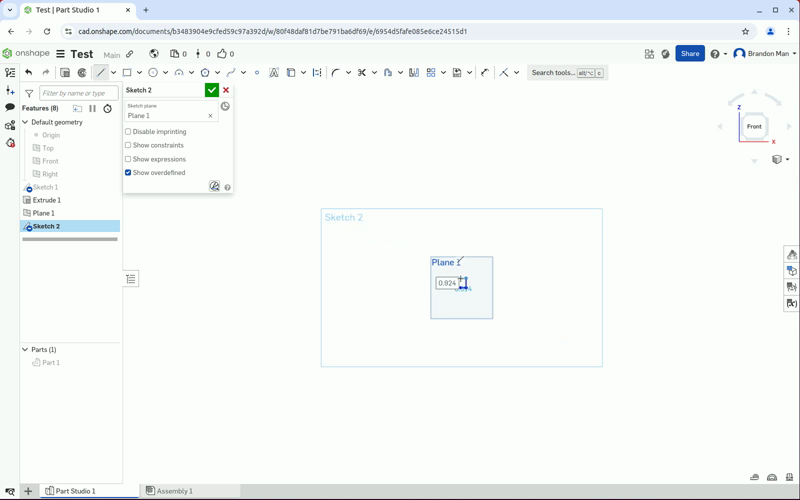
scroll(6)
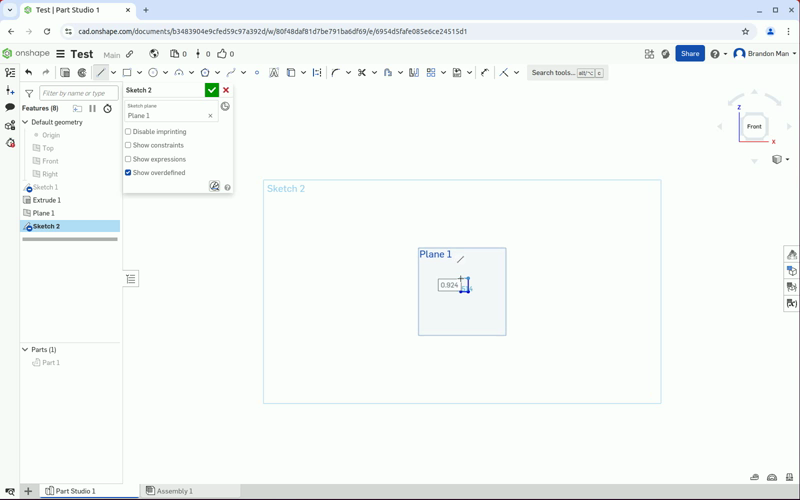
scroll(6)
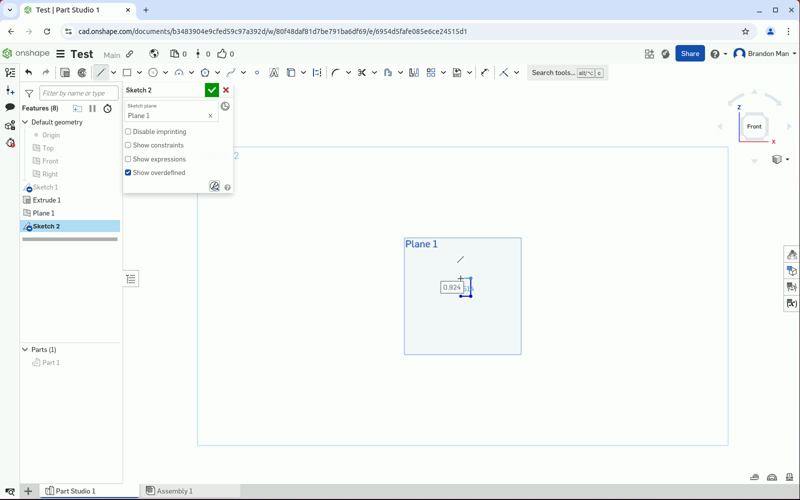
scroll(6)
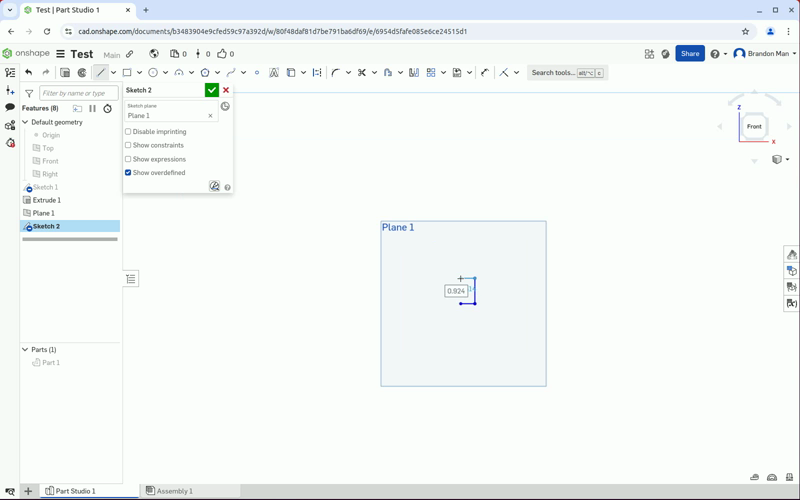
scroll(6)
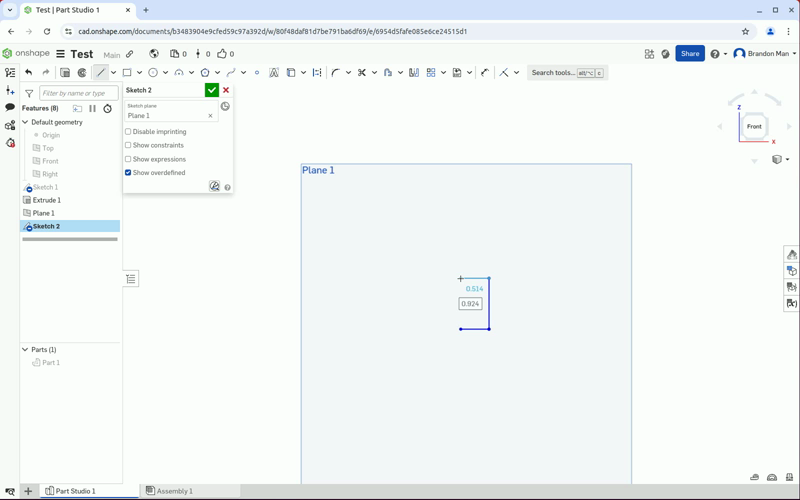
click(460, 278)
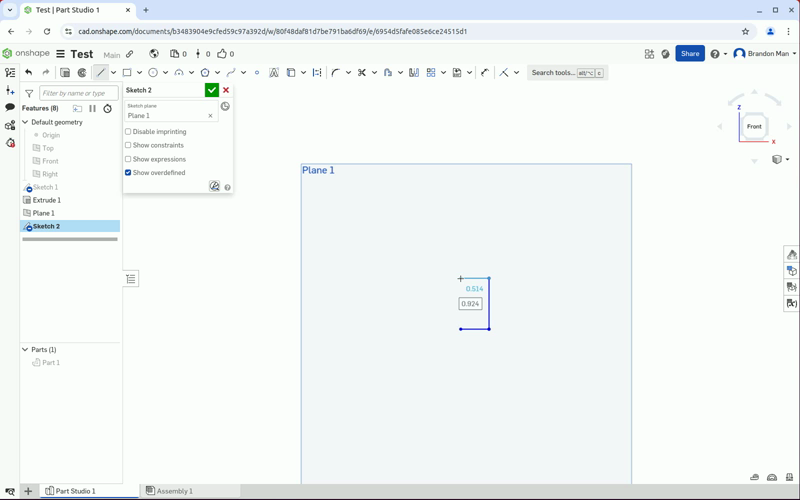
scroll(-6)
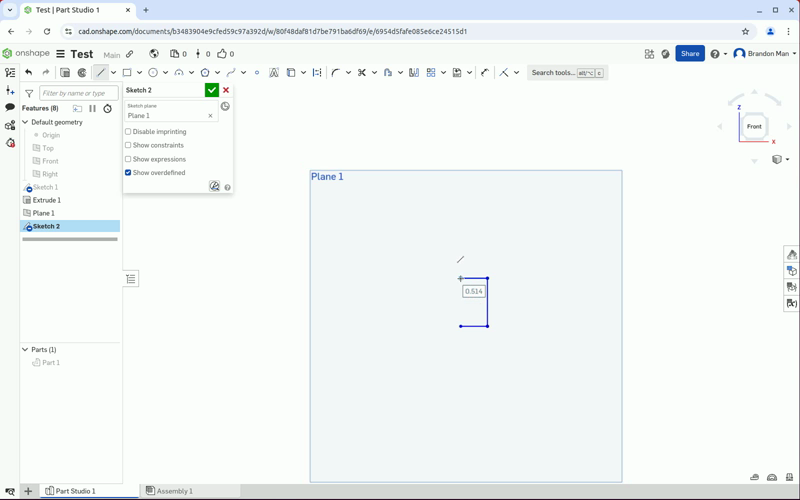
scroll(-6)
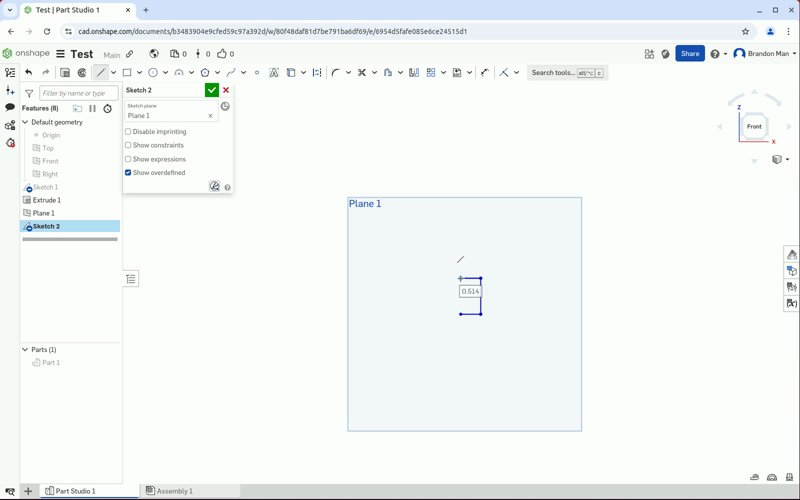
scroll(-6)
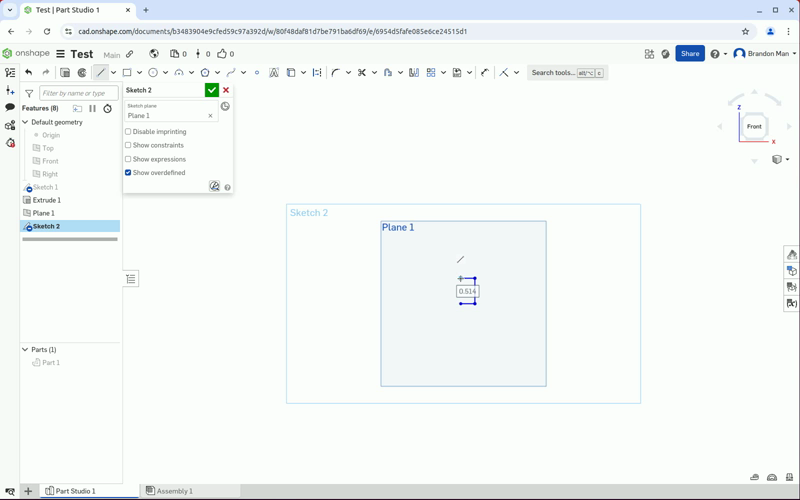
scroll(-6)
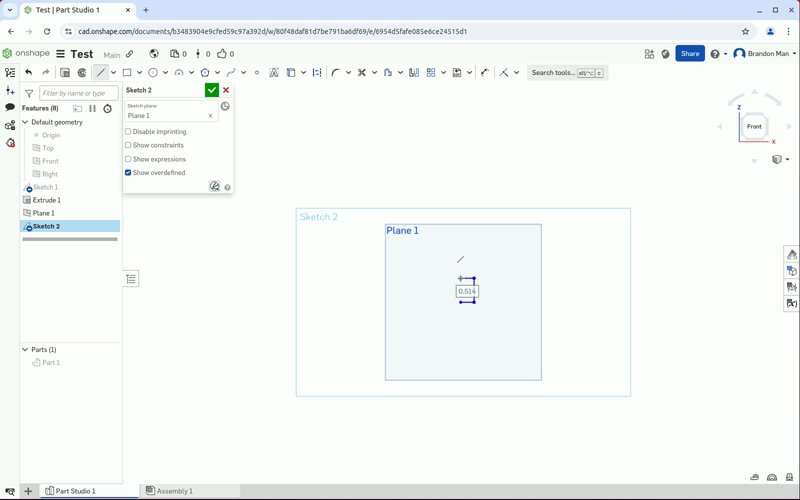
scroll(-6)
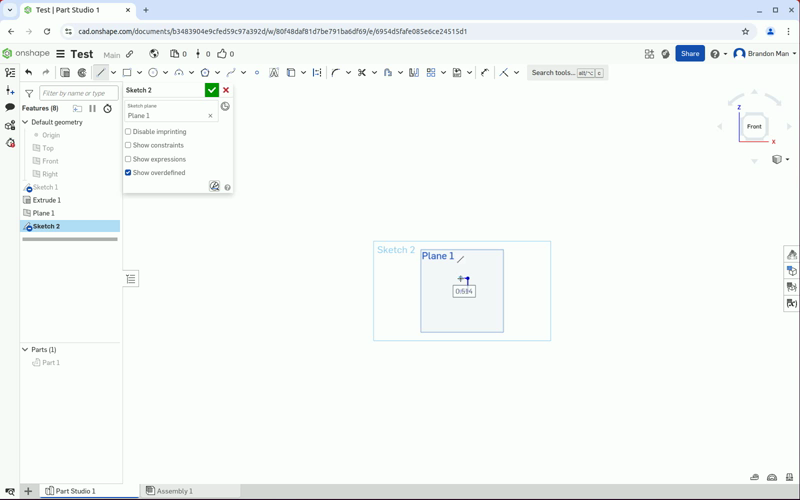
scroll(-6)
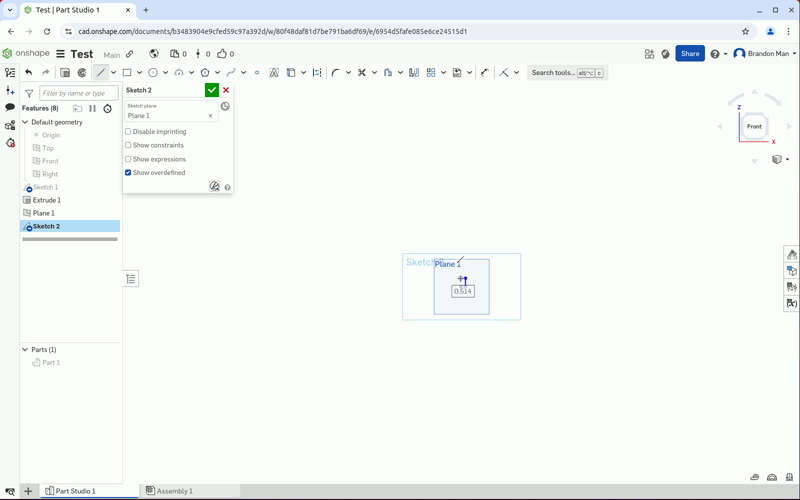
scroll(-6)
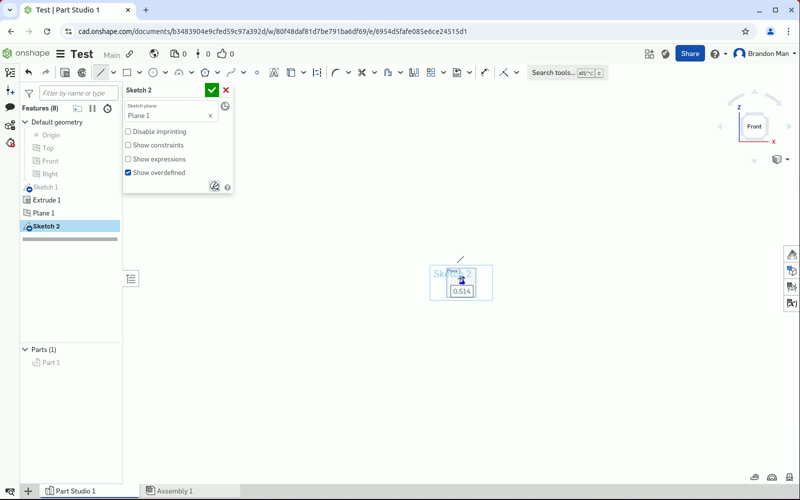
key_up(shift)
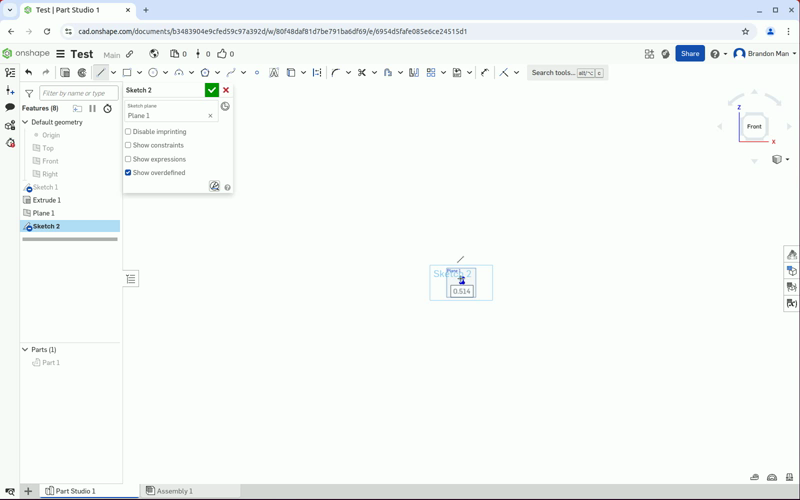
mouse_move(490, 278)
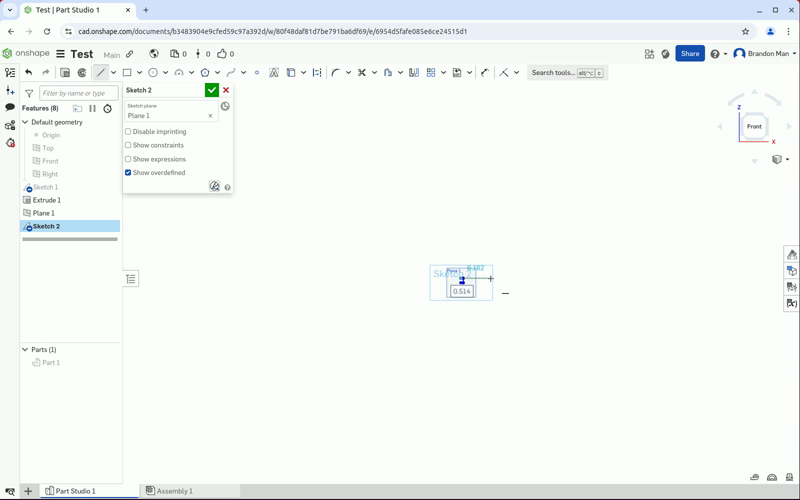
key_down(shift)
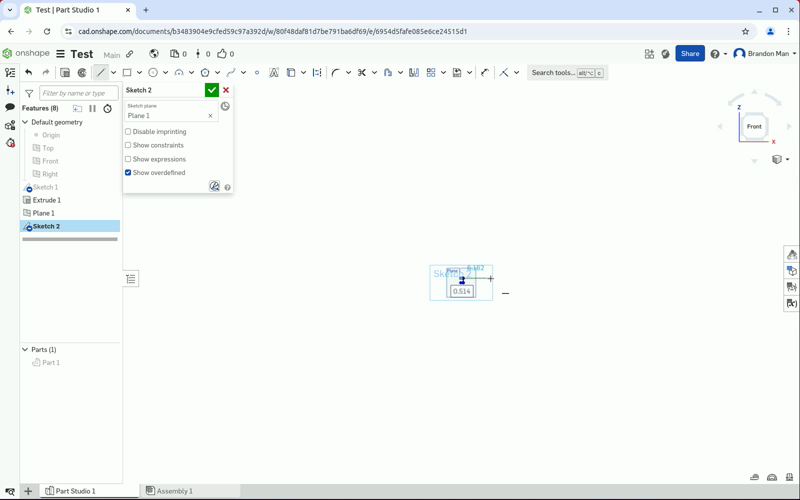
mouse_move(460, 282)
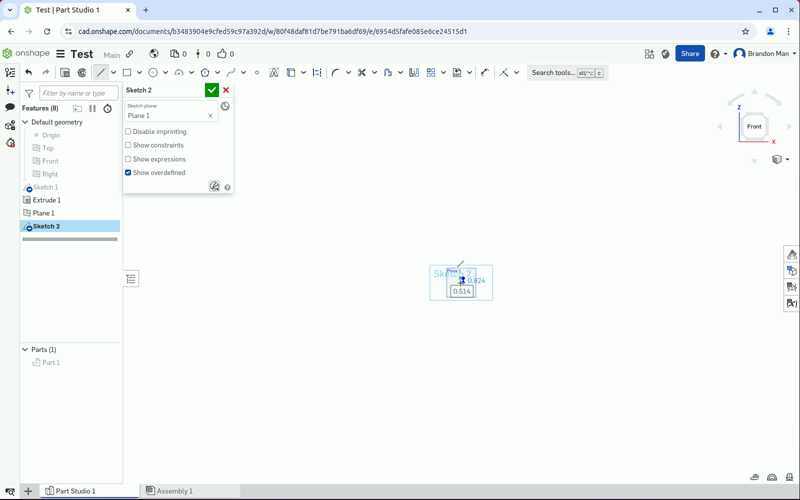
scroll(6)
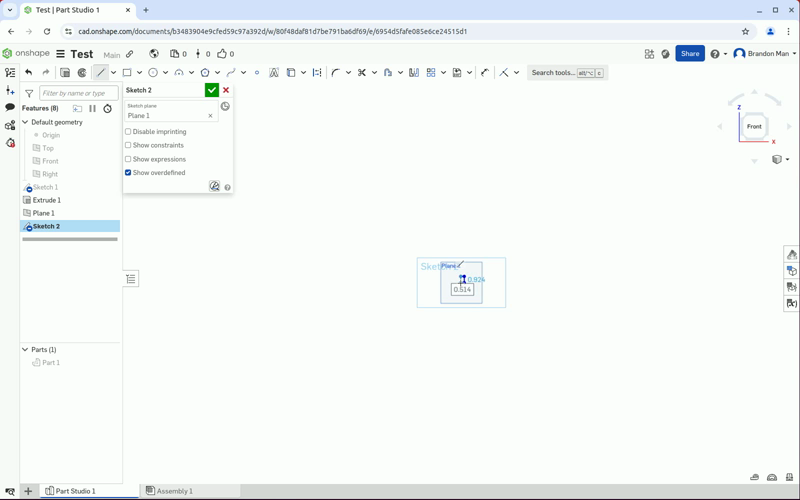
scroll(6)
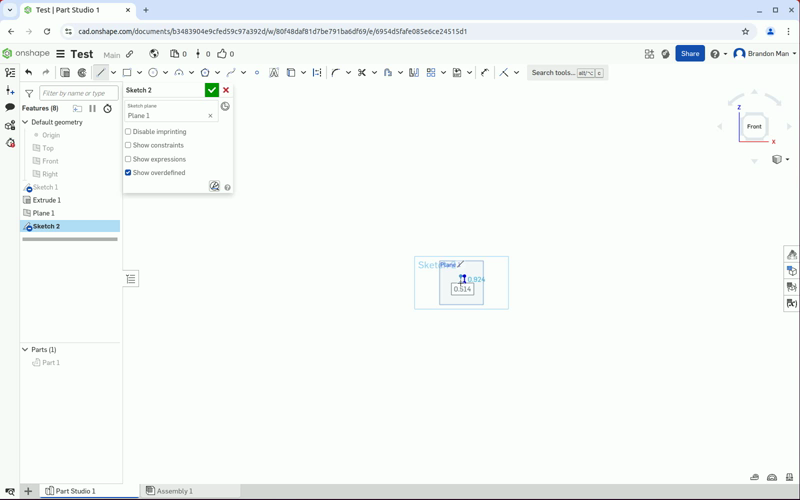
scroll(6)
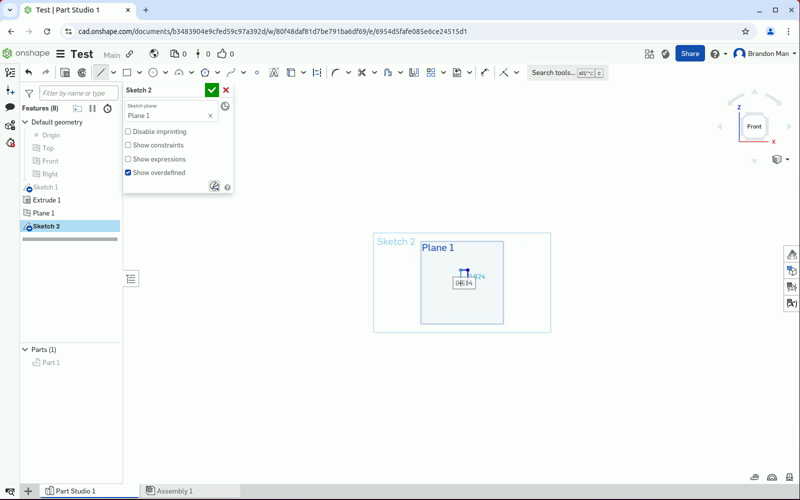
scroll(6)
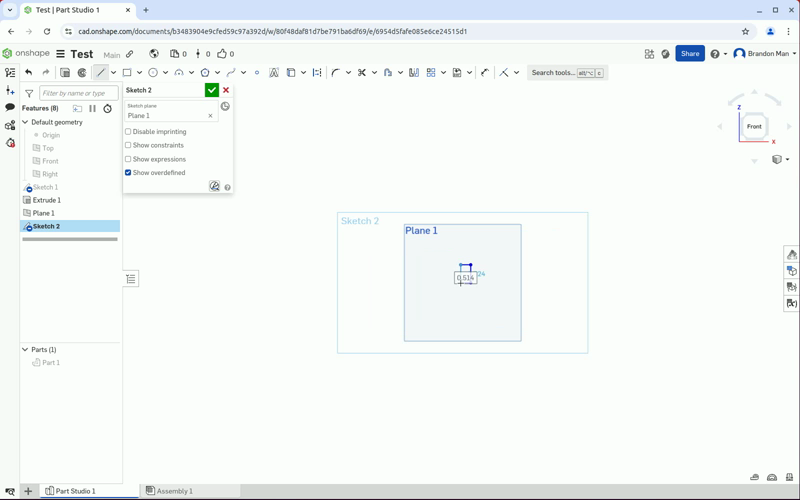
scroll(6)
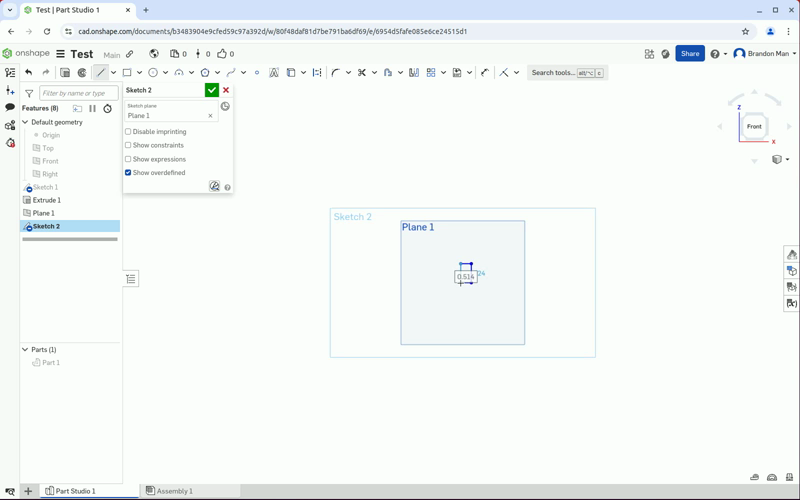
scroll(6)
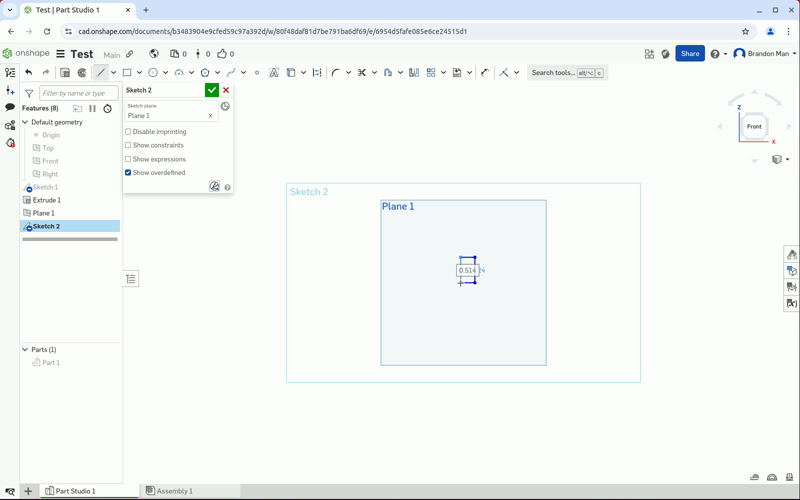
scroll(6)
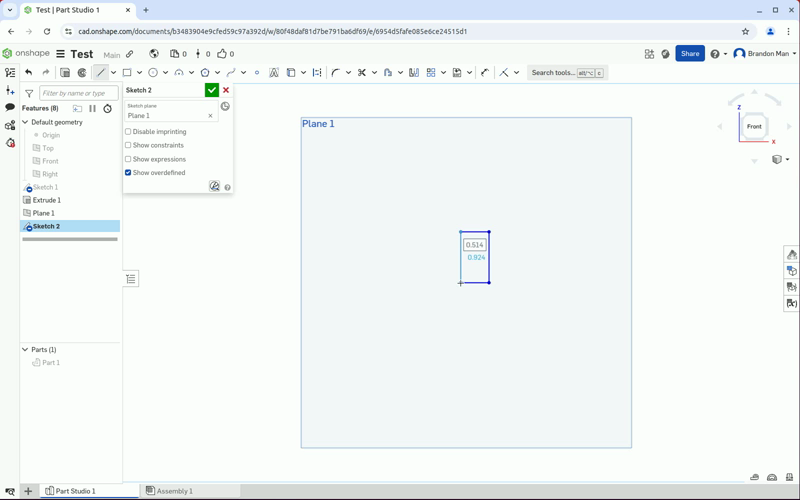
key_up(shift)
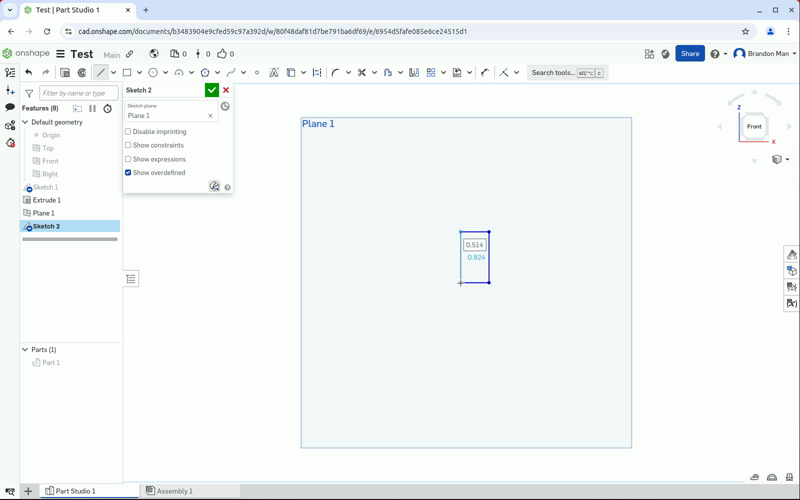
click(460, 282)
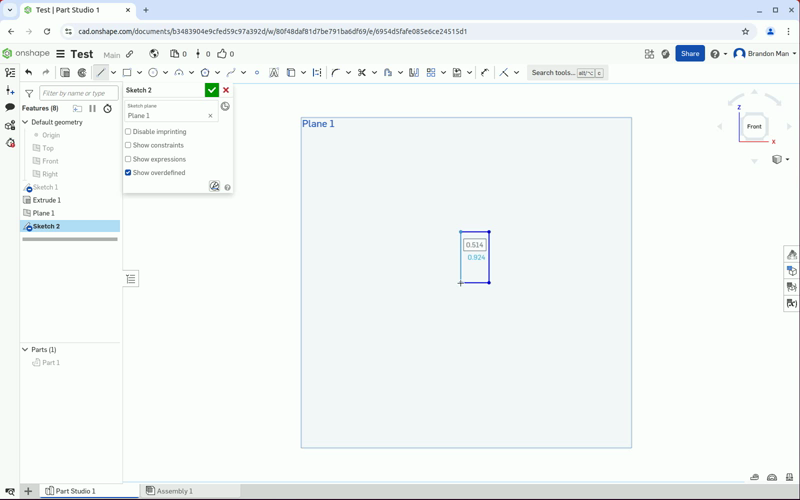
scroll(-6)
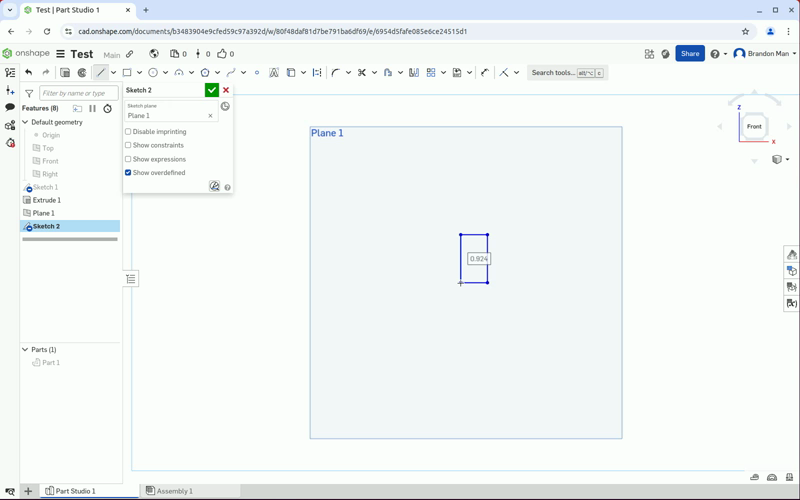
scroll(-6)
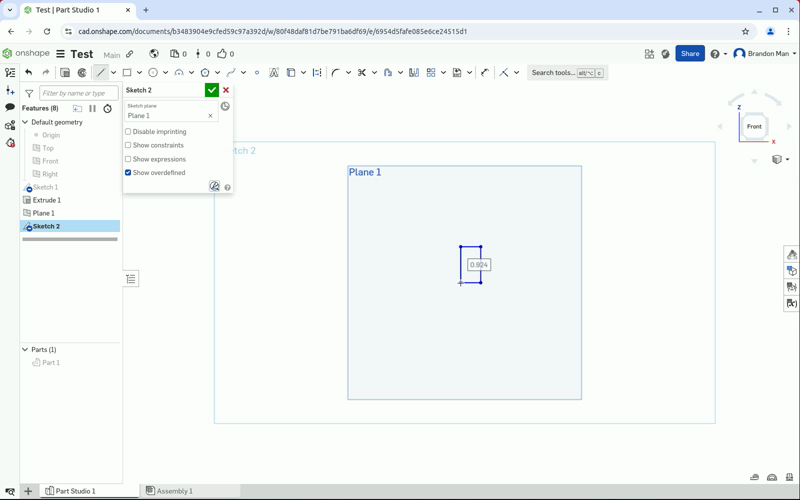
scroll(-6)
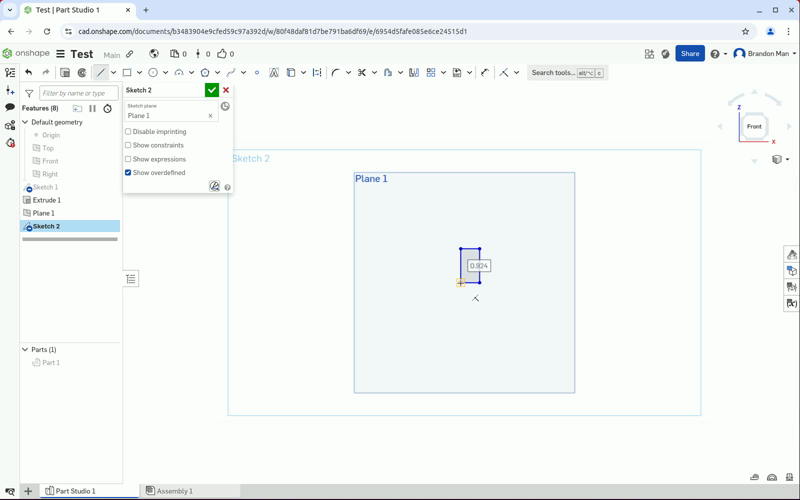
scroll(-6)
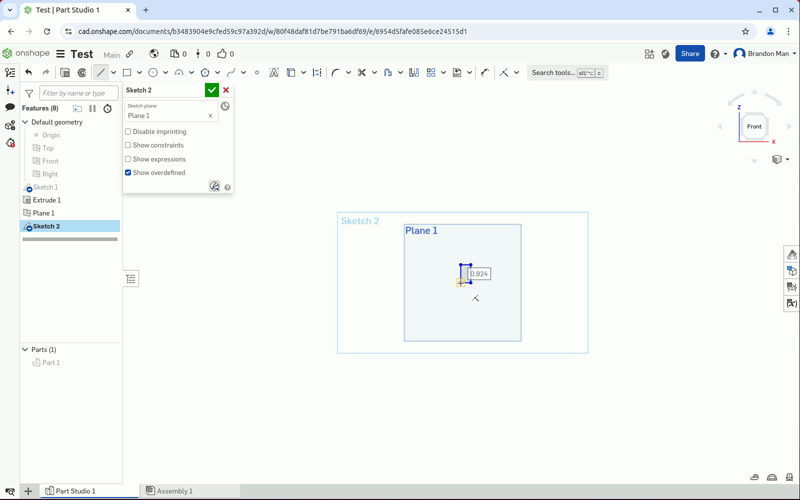
scroll(-6)
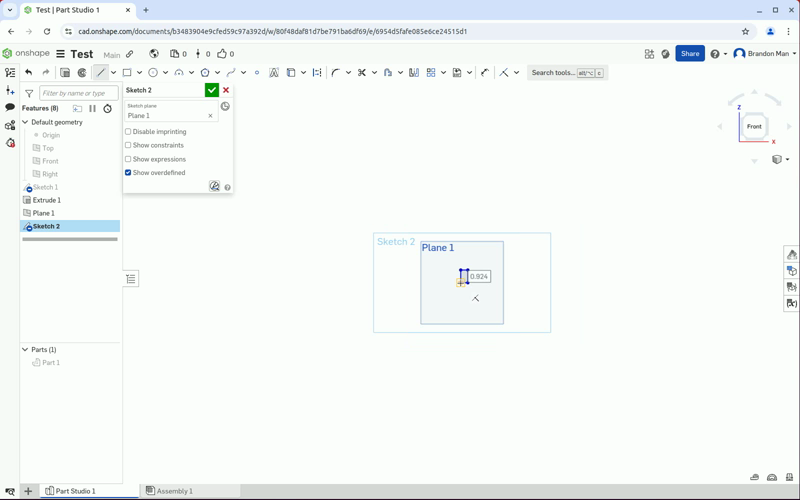
scroll(-6)
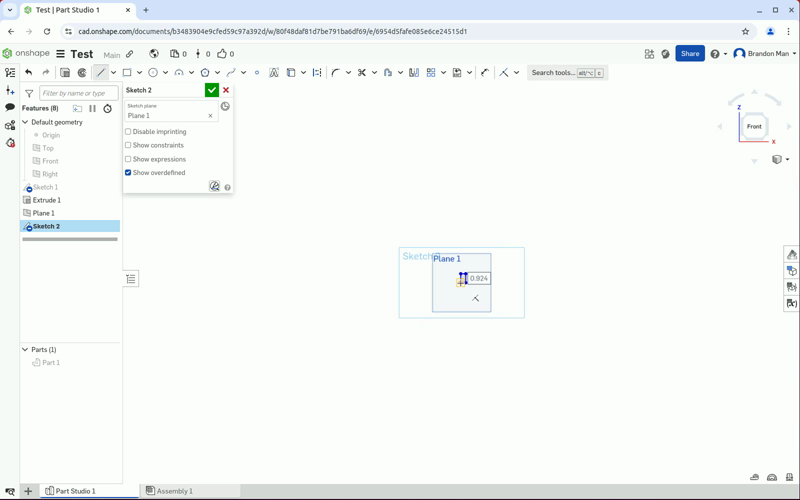
scroll(-6)
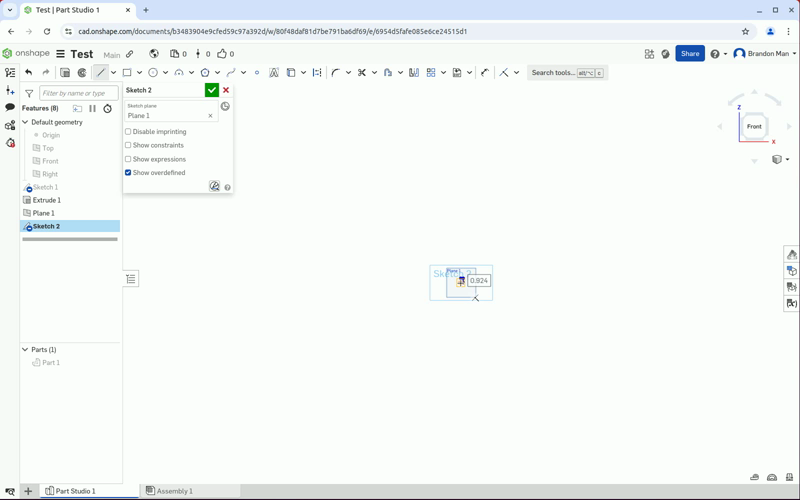
key(esc)
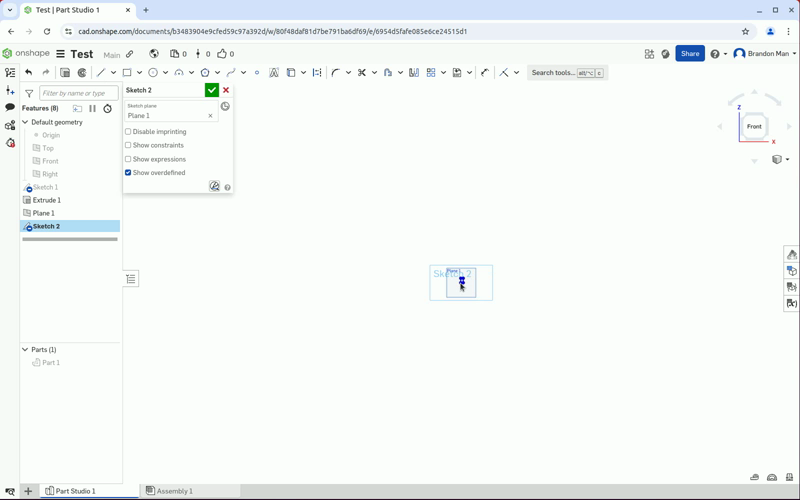
mouse_move(463, 280)
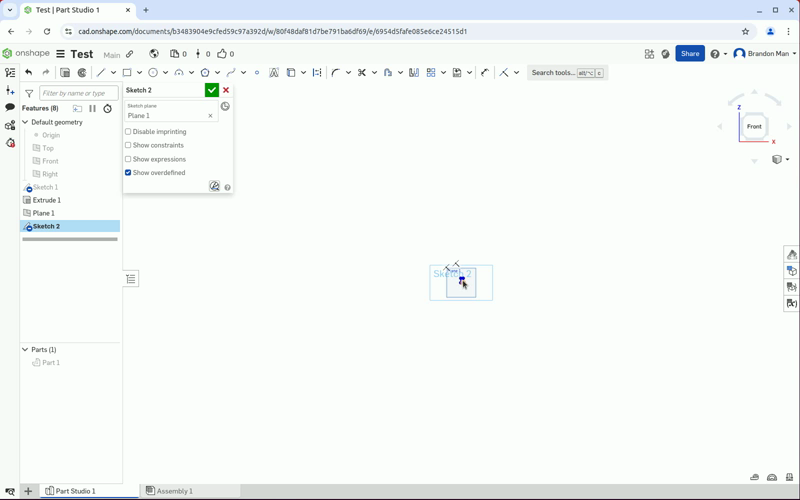
scroll(6)
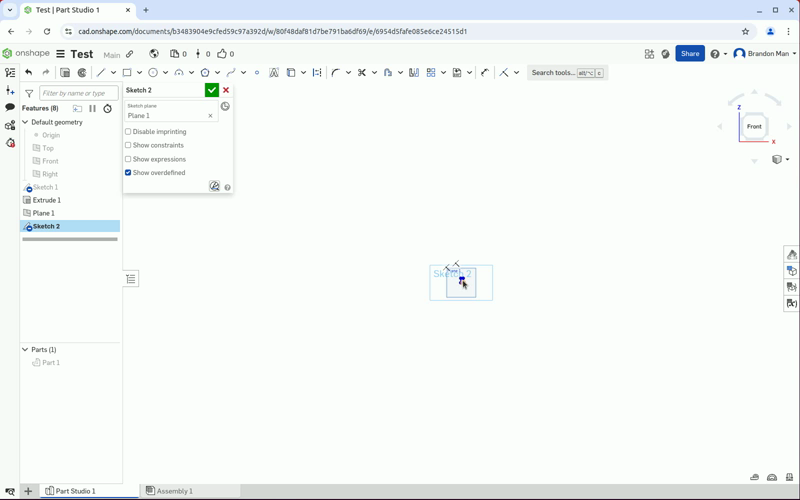
scroll(6)
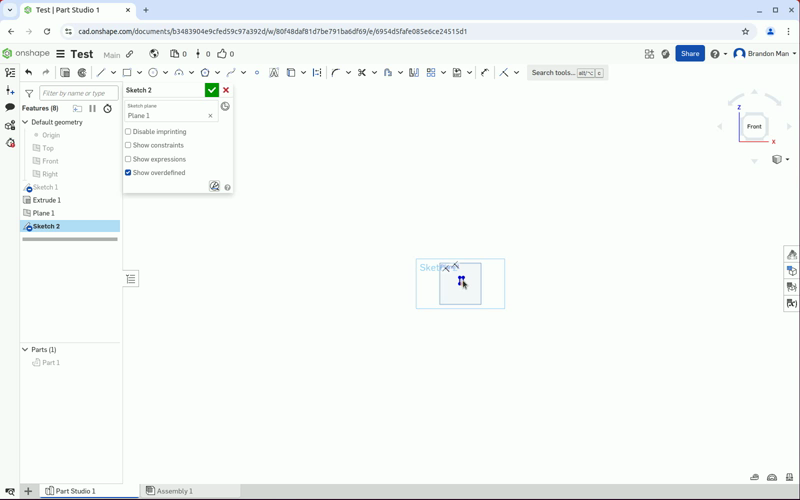
scroll(6)
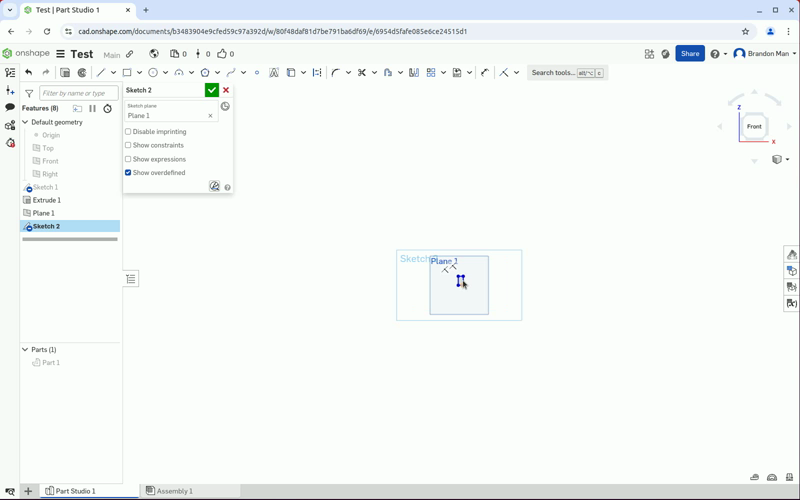
scroll(6)
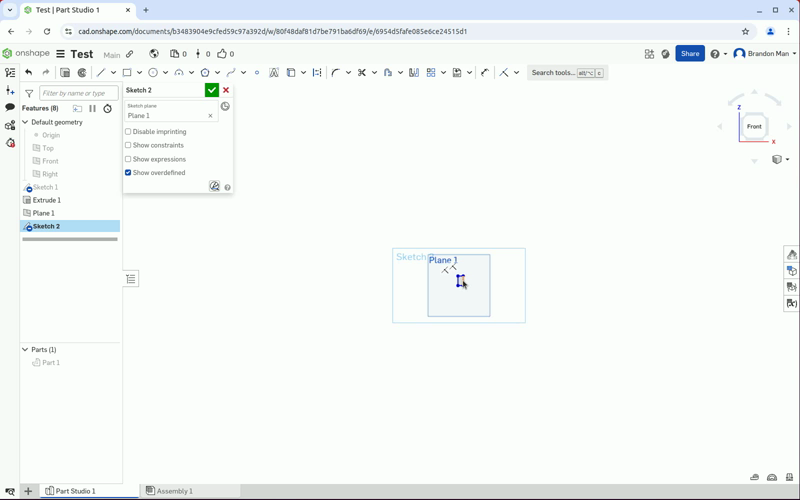
scroll(6)
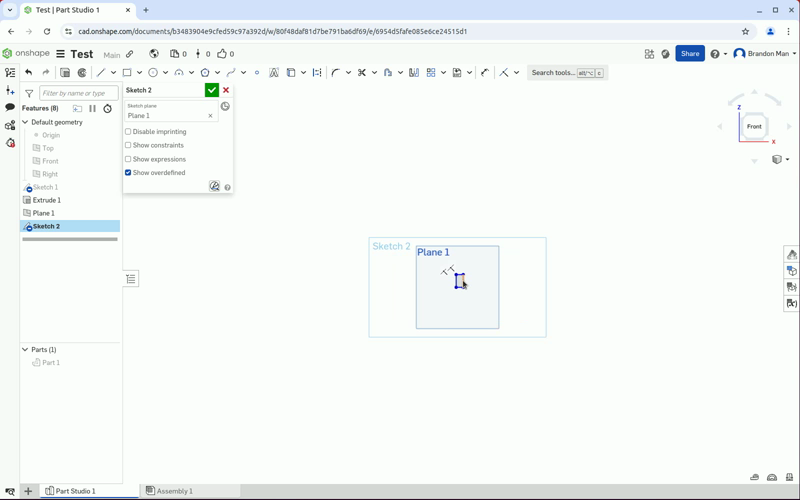
scroll(6)
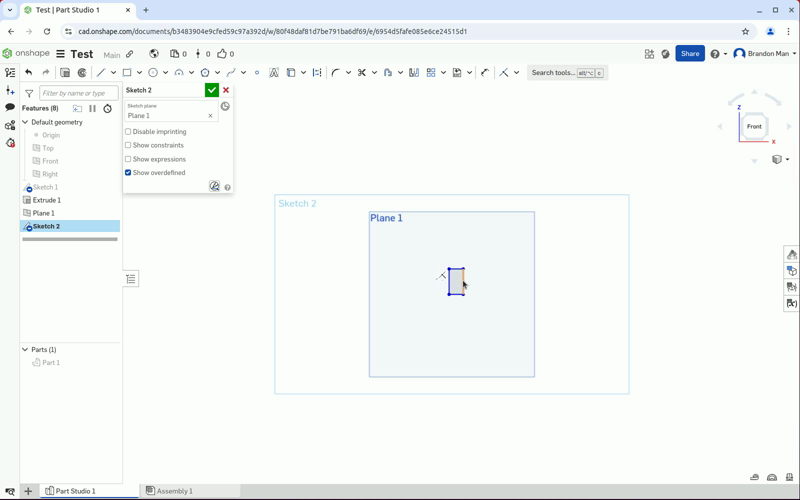
scroll(6)
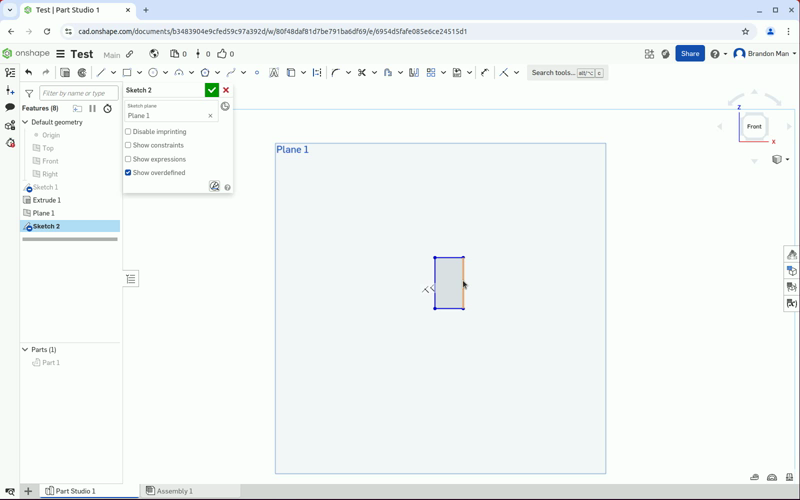
click(463, 280)
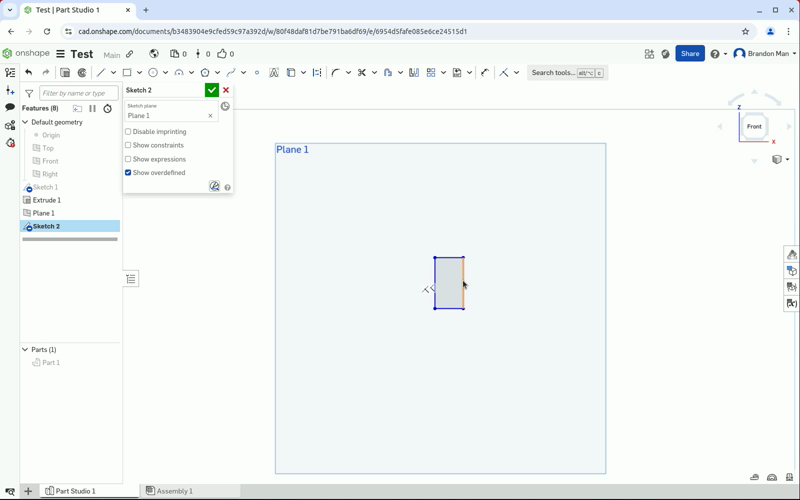
scroll(-6)
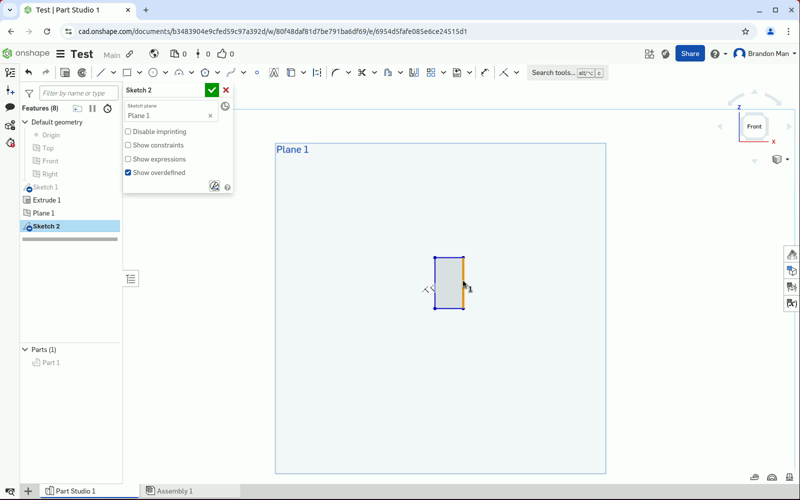
scroll(-6)
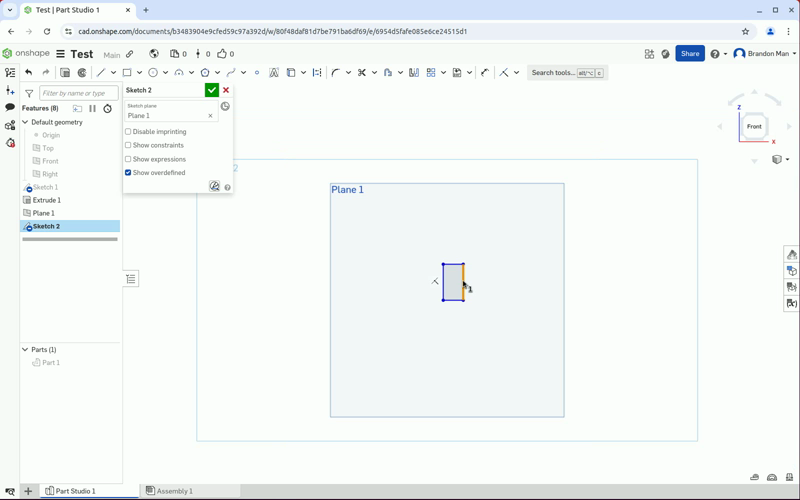
scroll(-6)
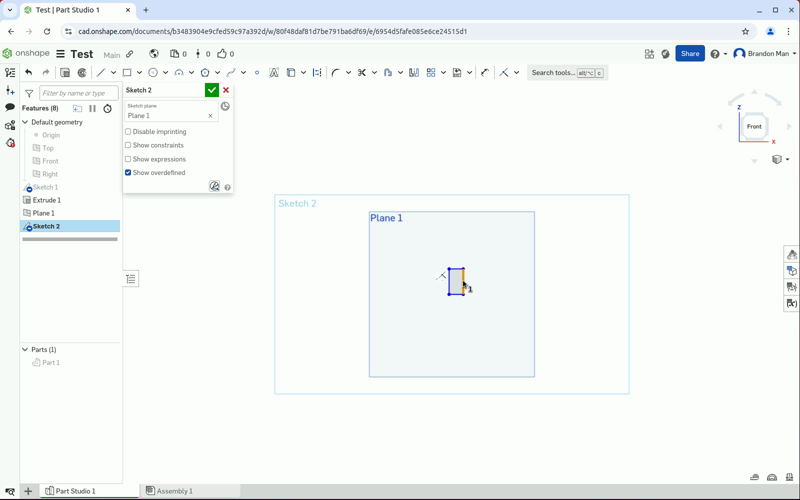
scroll(-6)
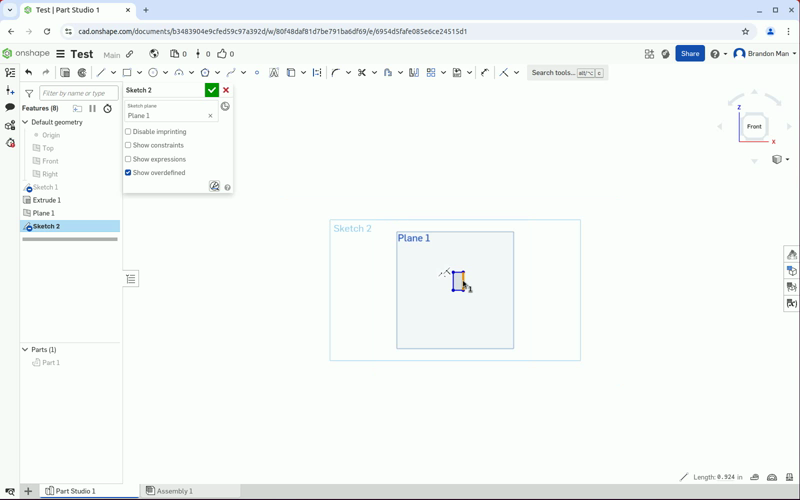
scroll(-6)
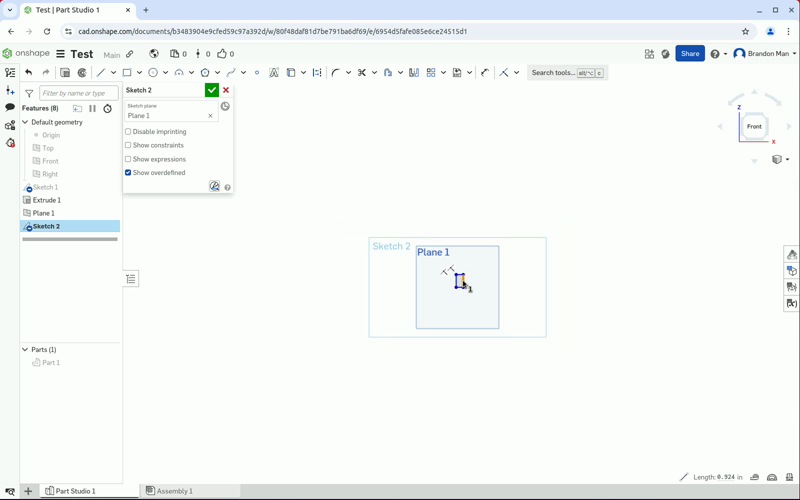
scroll(-6)
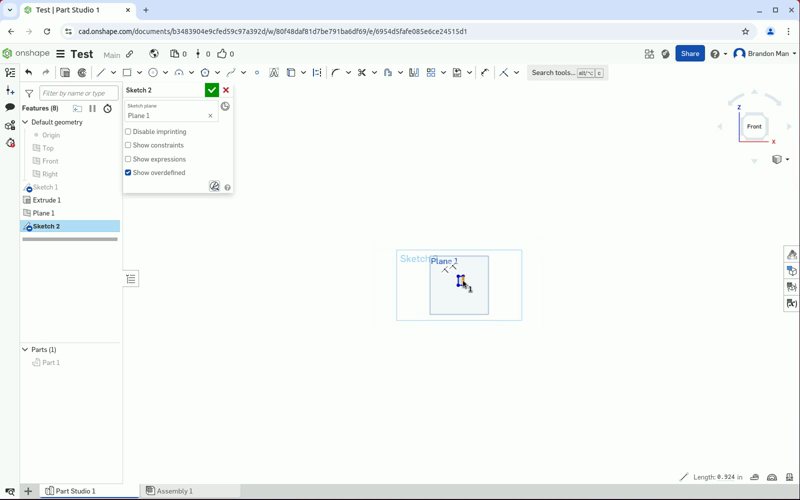
scroll(-6)
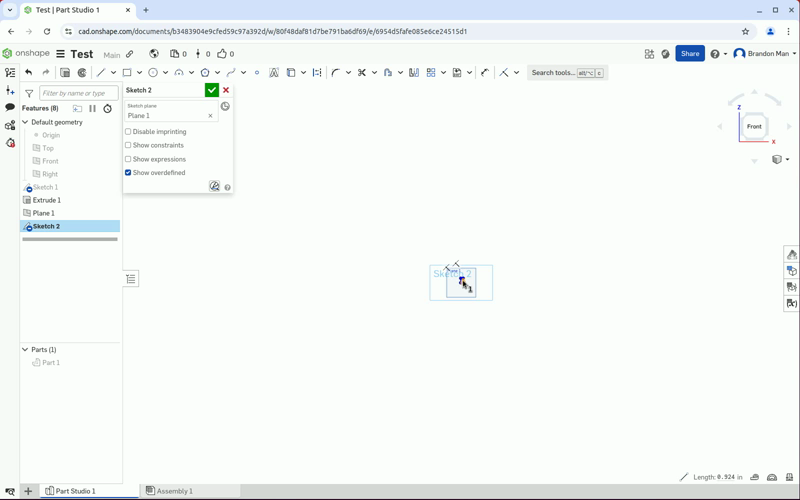
mouse_move(73, 352)
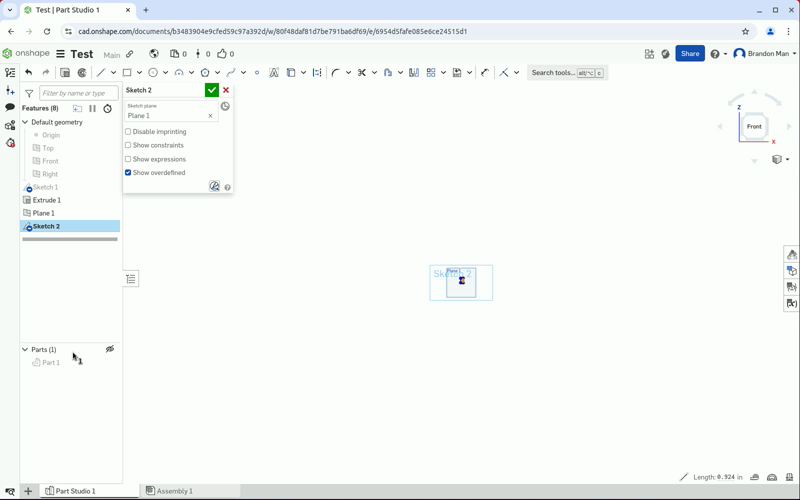
key(shift+y)
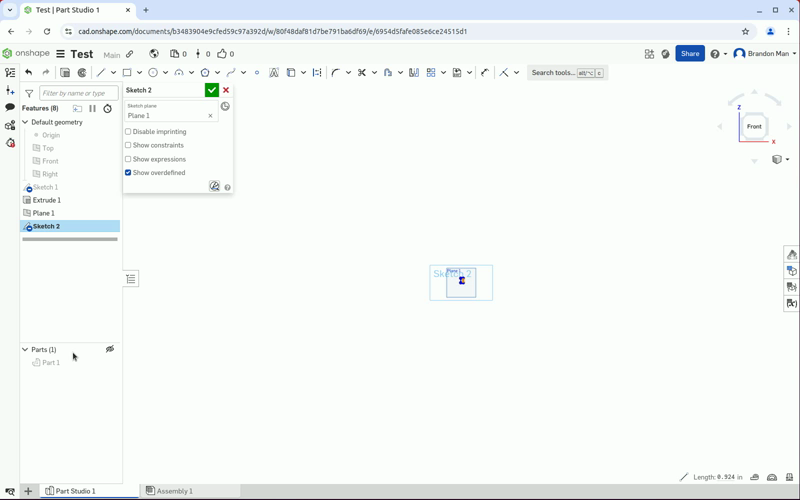
key(shift+e)
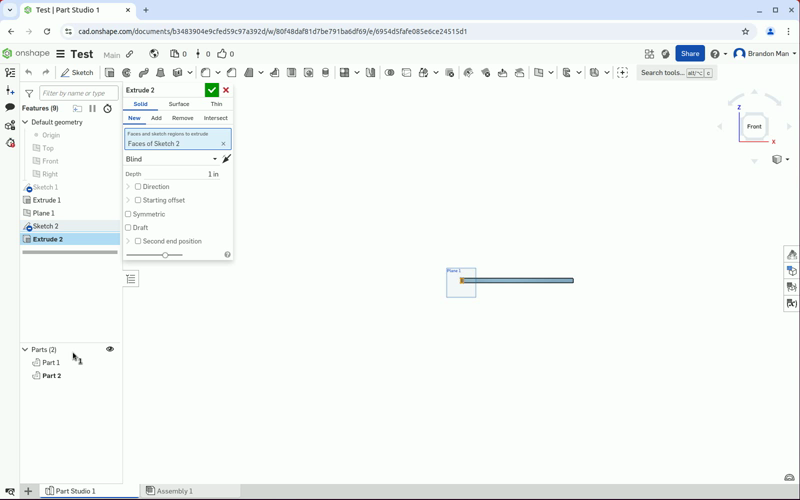
mouse_move(143, 106)
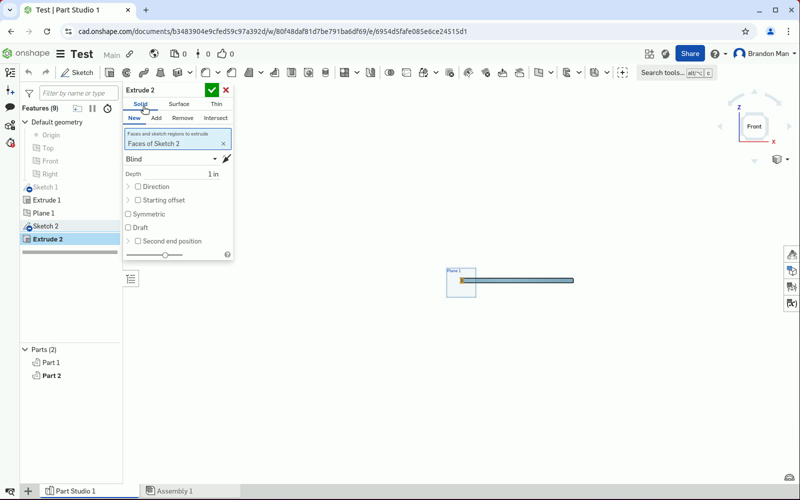
click(143, 106)
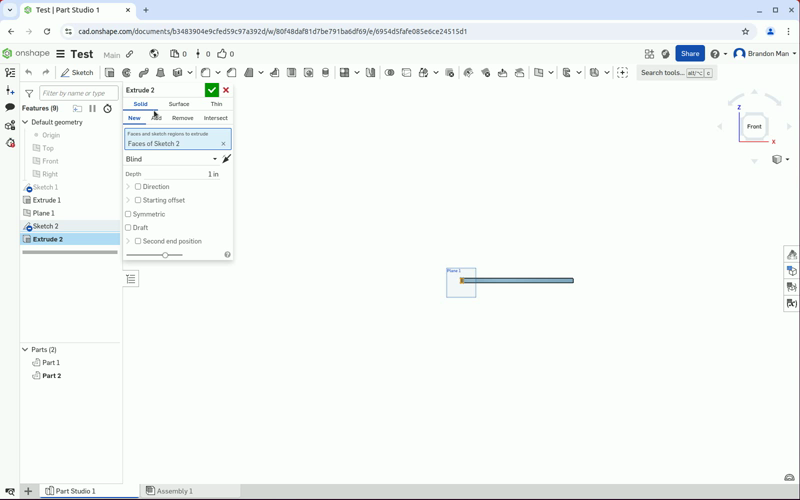
mouse_move(186, 120)
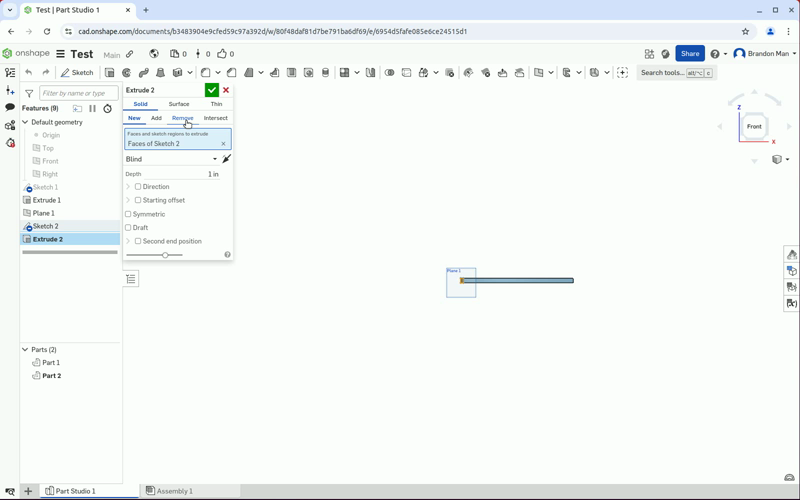
click(186, 120)
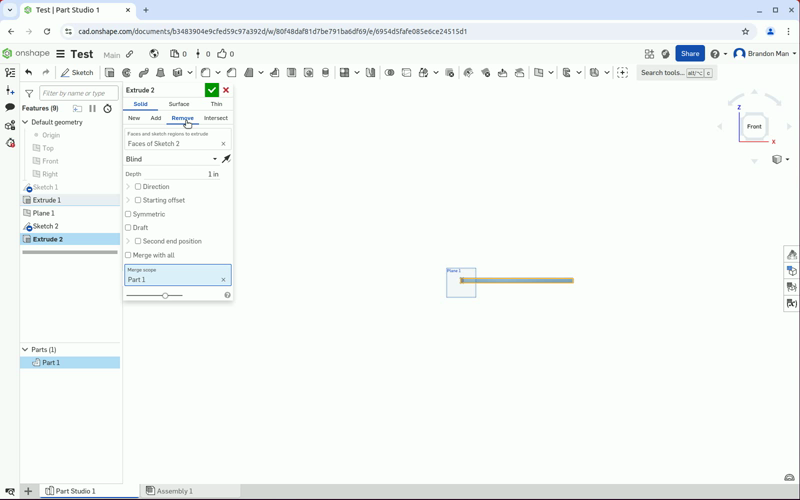
key(tab, 4)
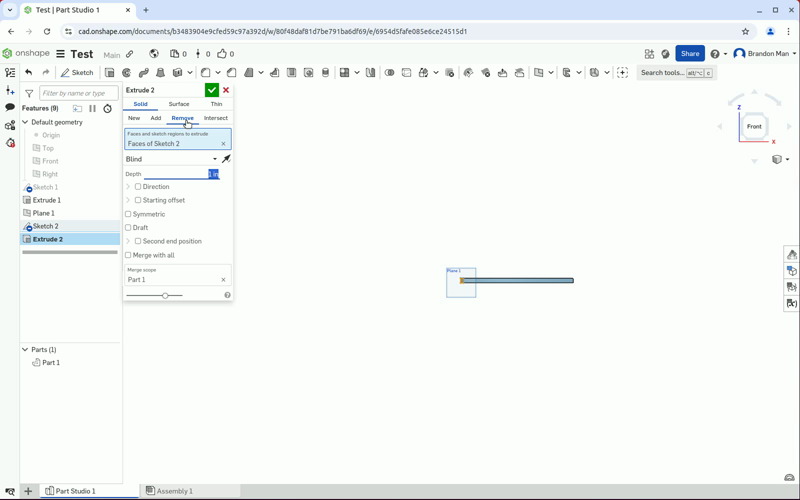
text(0.241)
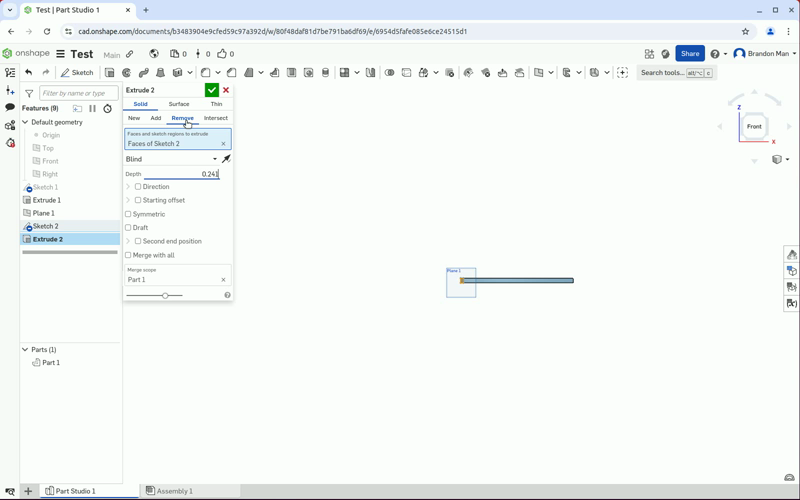
key(tab, 6)
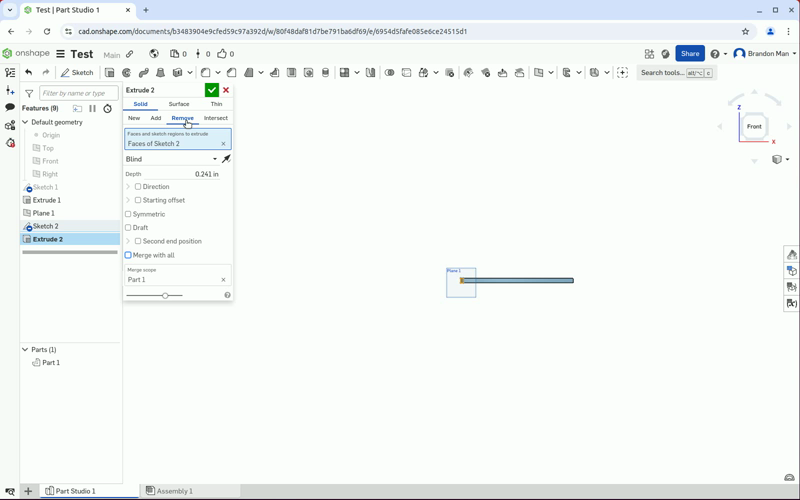
key(space)
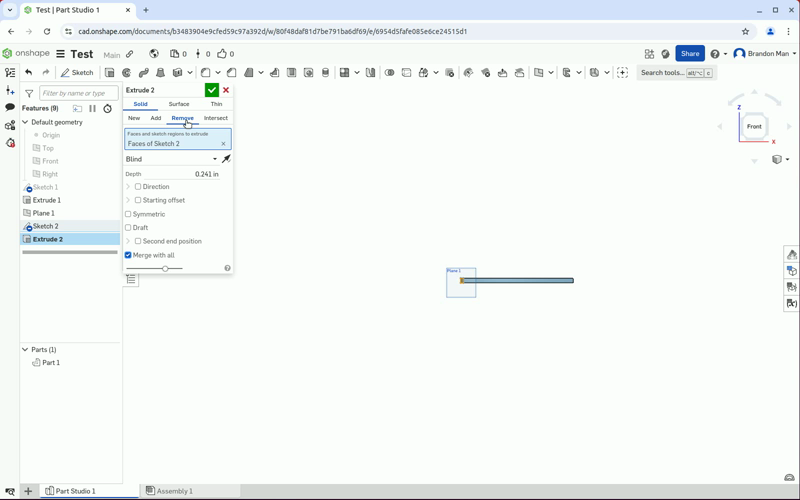
key(enter)
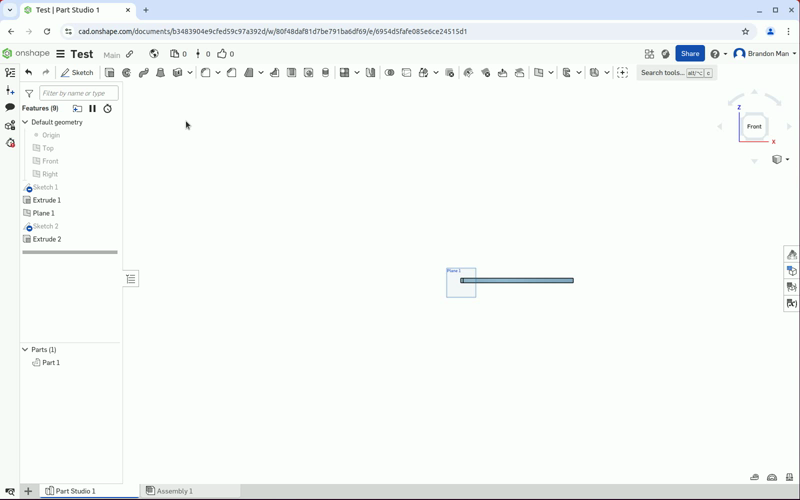
key(shift+h)
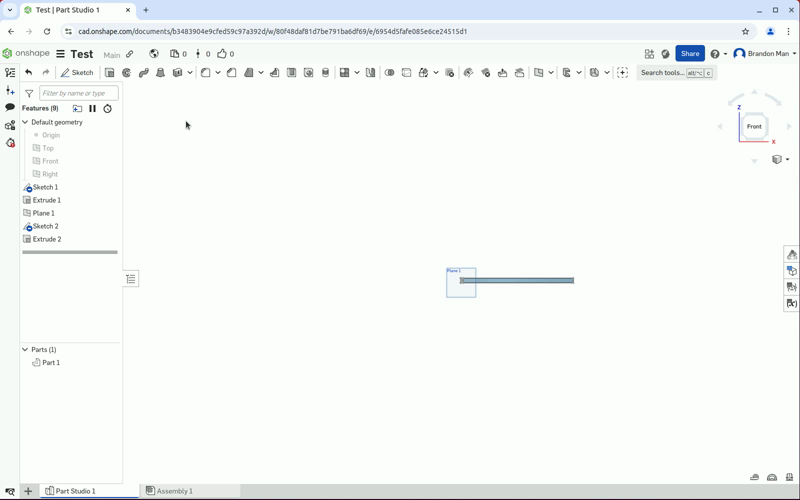
key(shift+h)
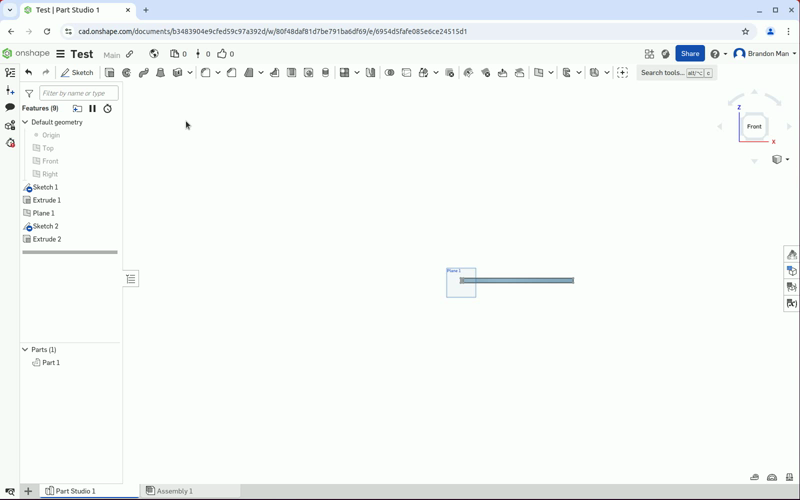
key(shift+7)
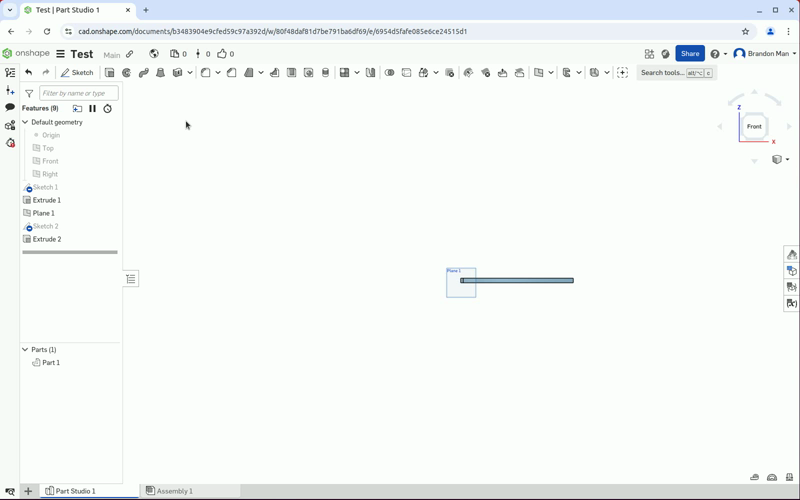
key(left, 2)
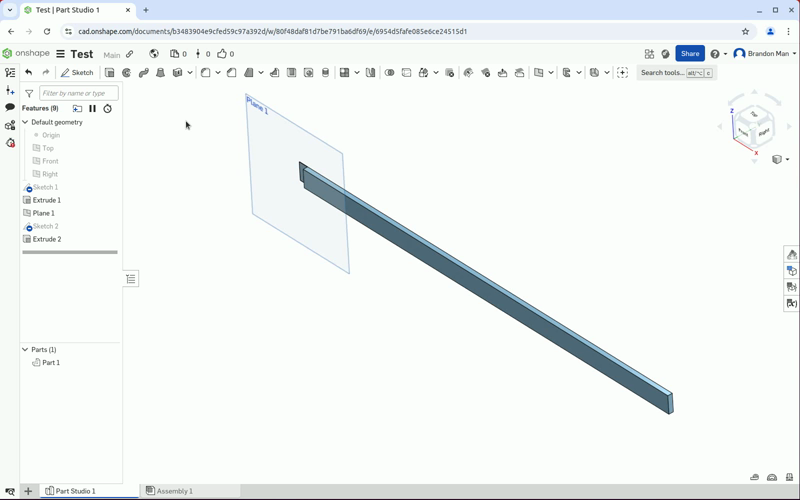
key(down, 2)
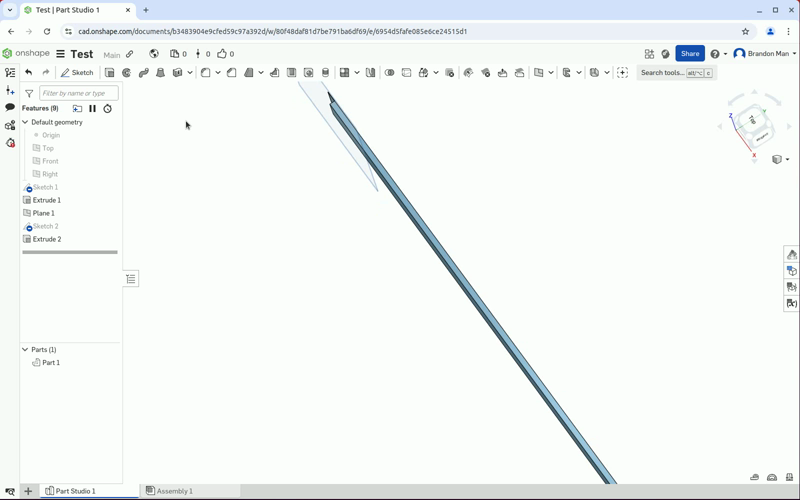
key(up, 2)
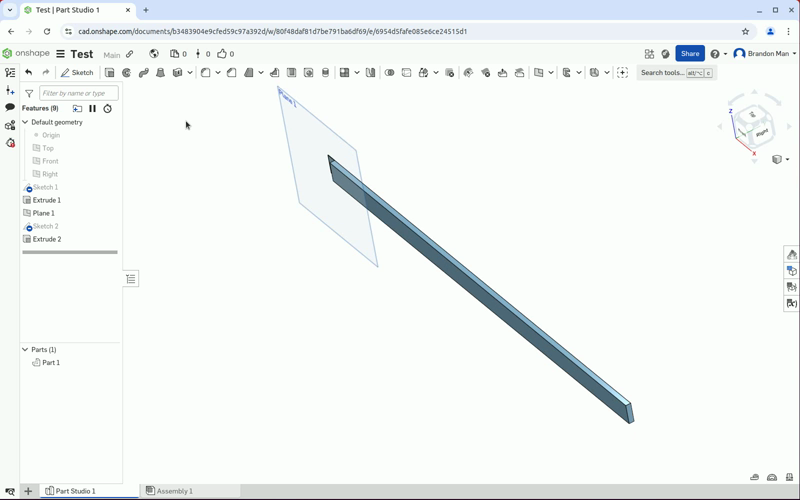
key(right, 2)
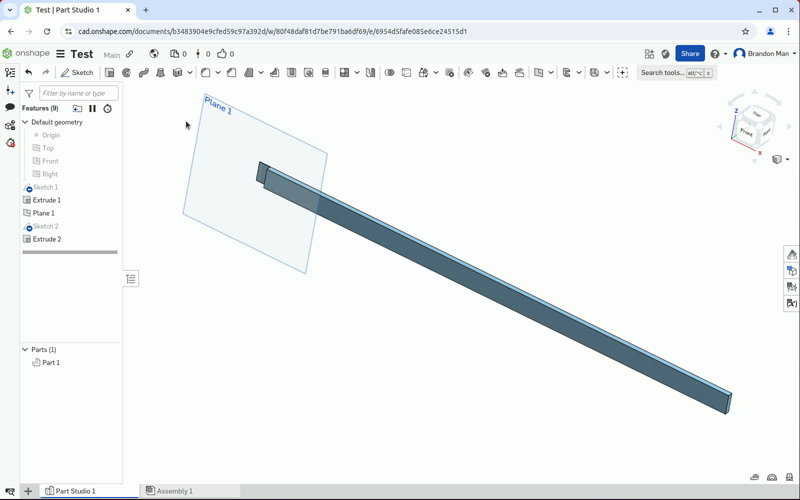
mouse_move(73, 189)
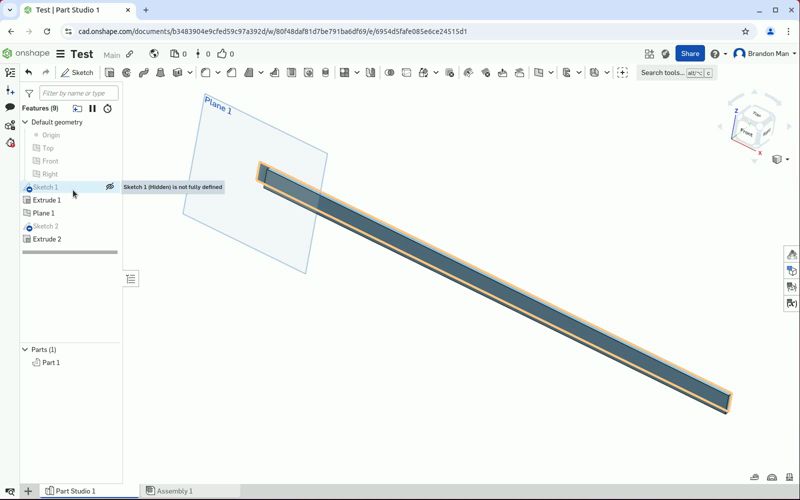
click(73, 189)